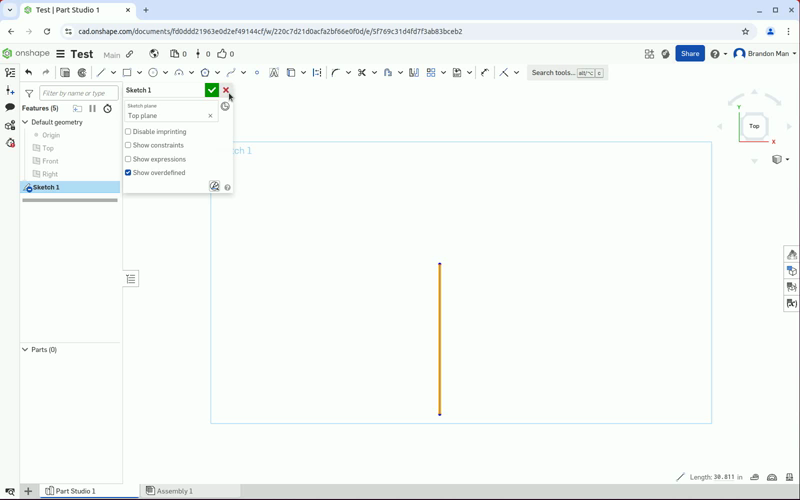
key(shift+h)
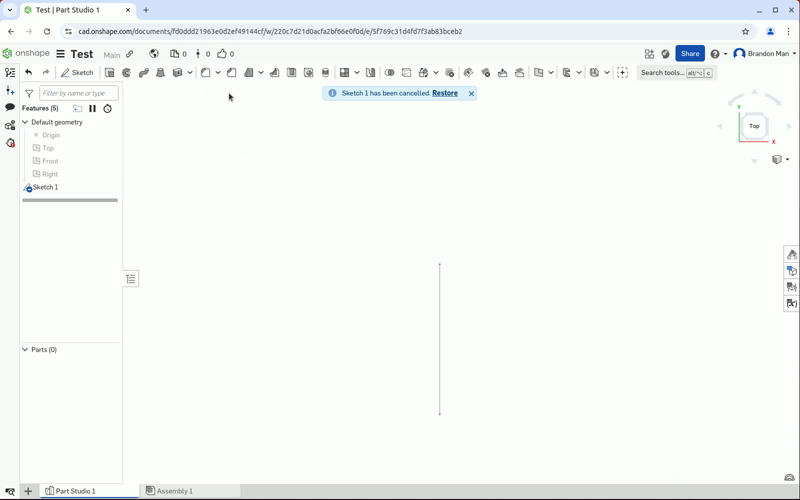
key(shift+s)
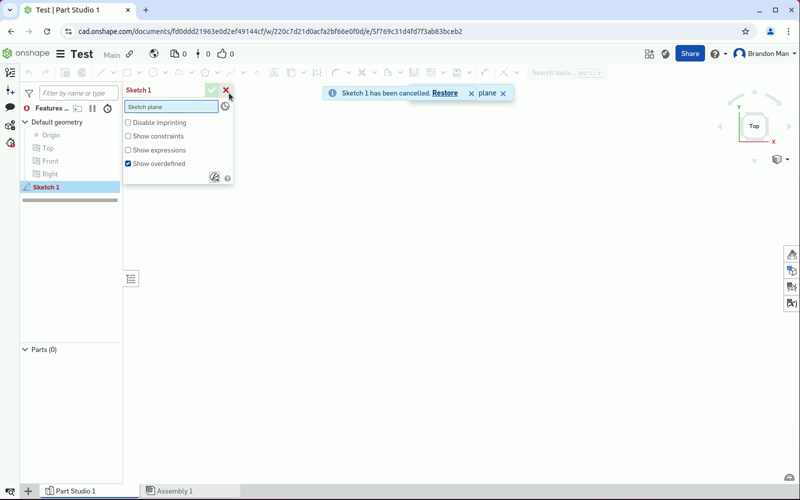
mouse_move(73, 150)
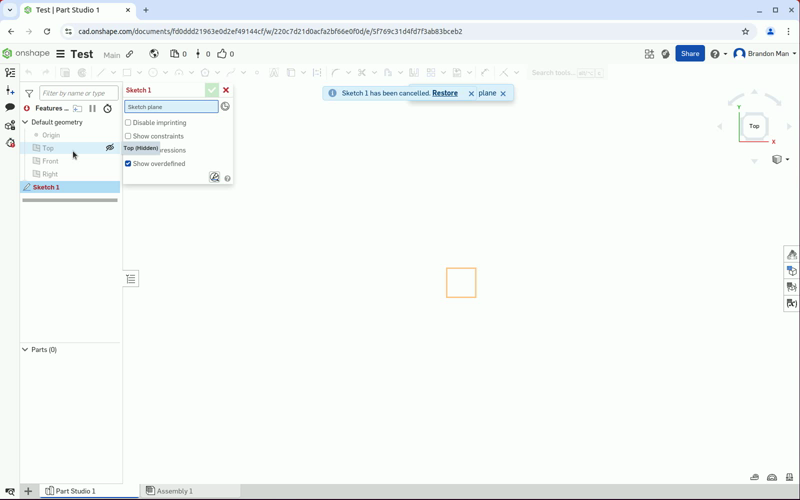
click(73, 150)
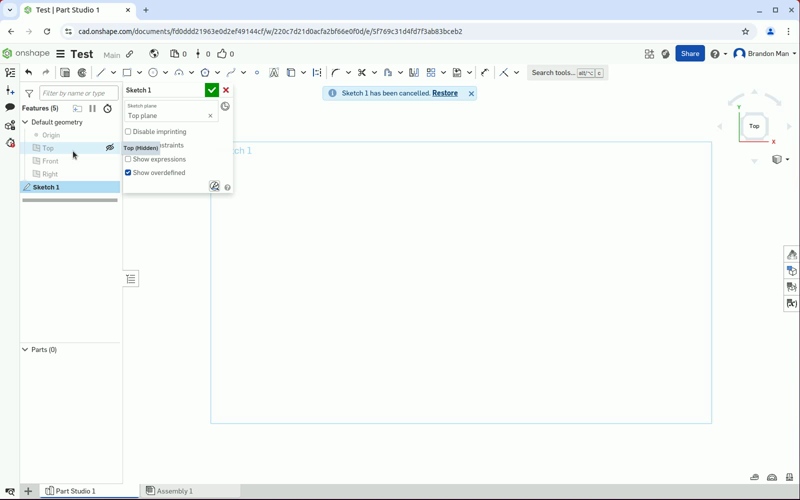
mouse_move(73, 352)
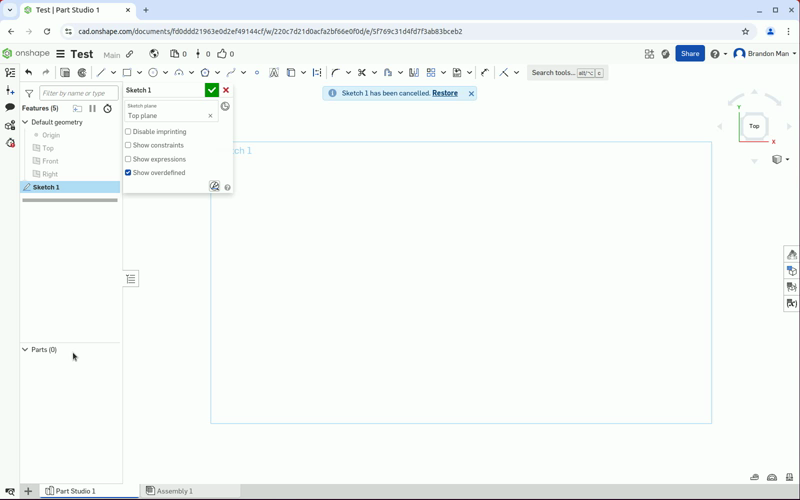
key(y)
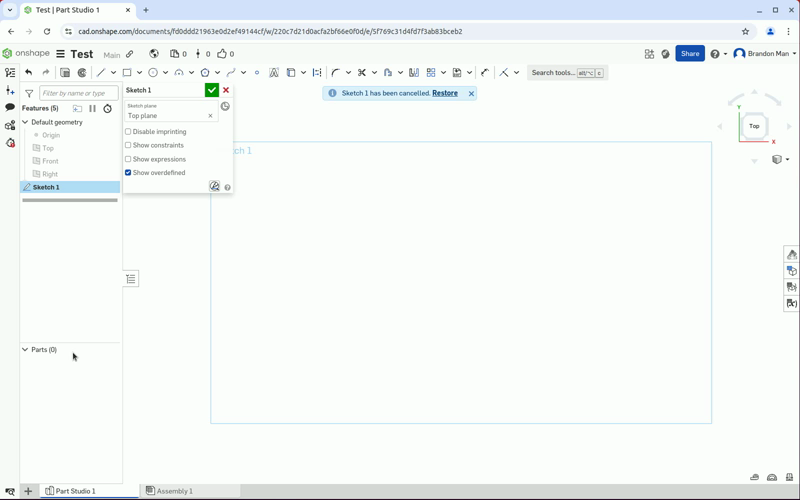
key(l)
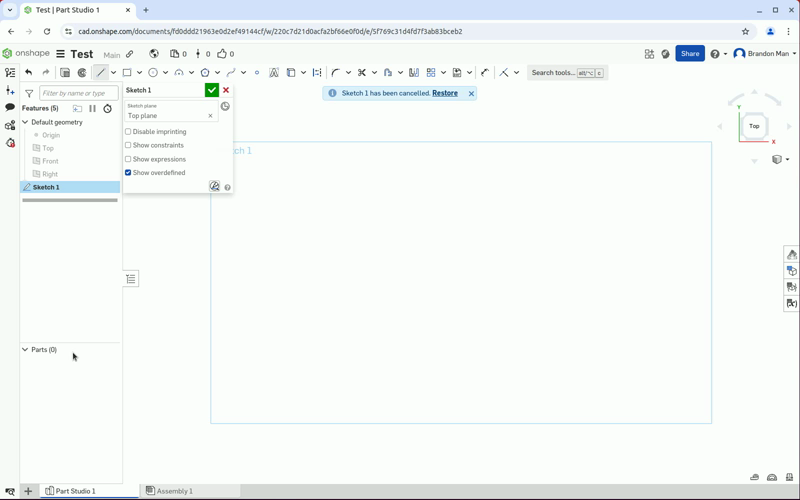
key_down(shift)
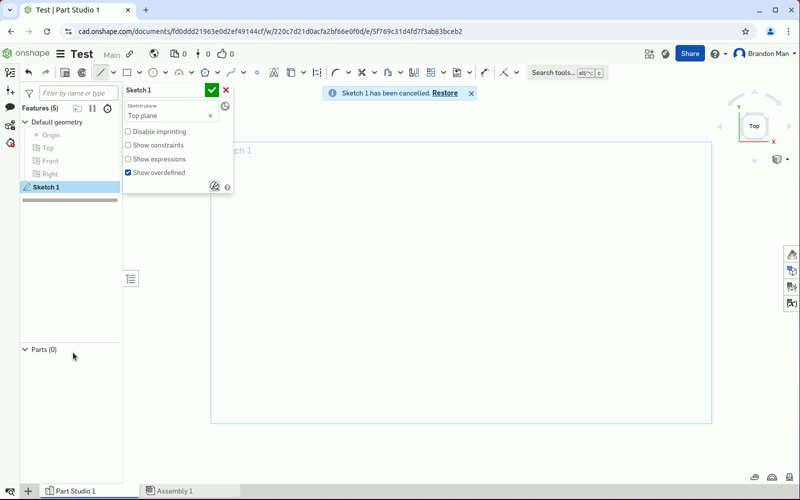
mouse_move(454, 286)
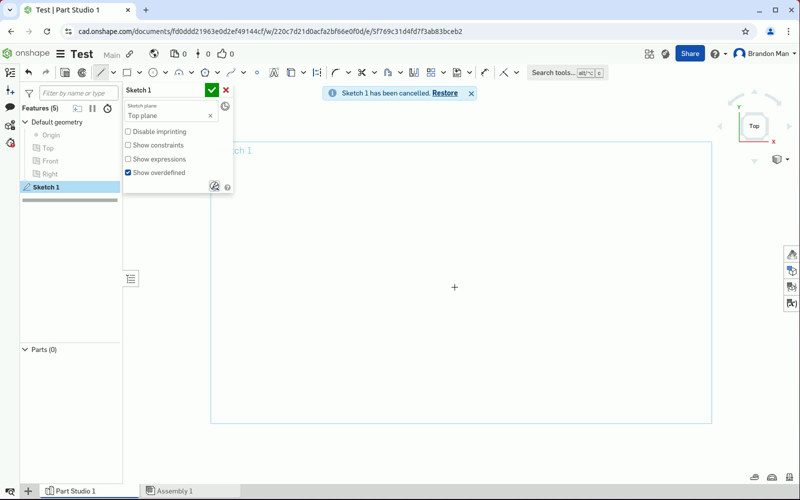
click(454, 286)
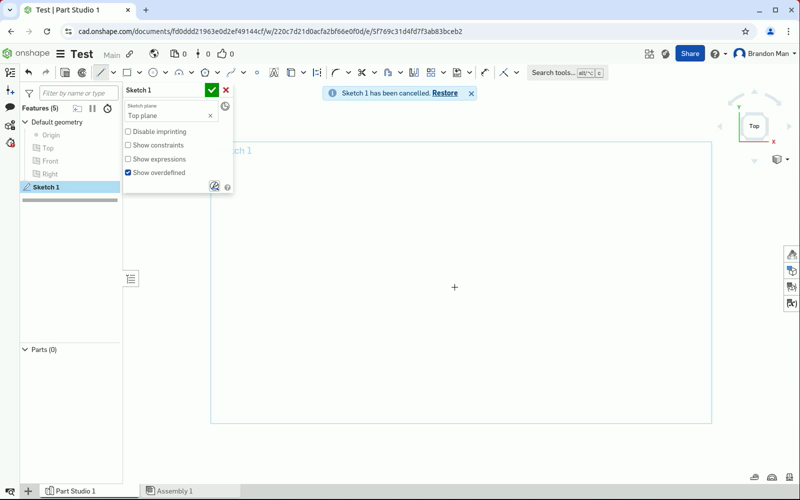
key_up(shift)
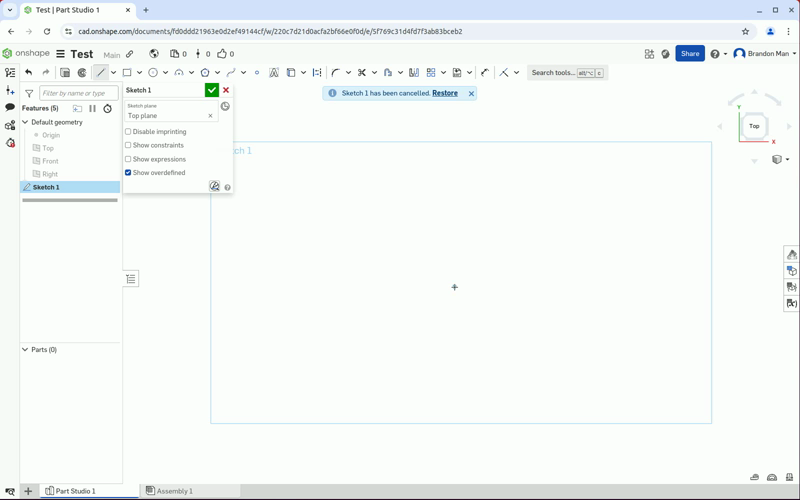
key_down(shift)
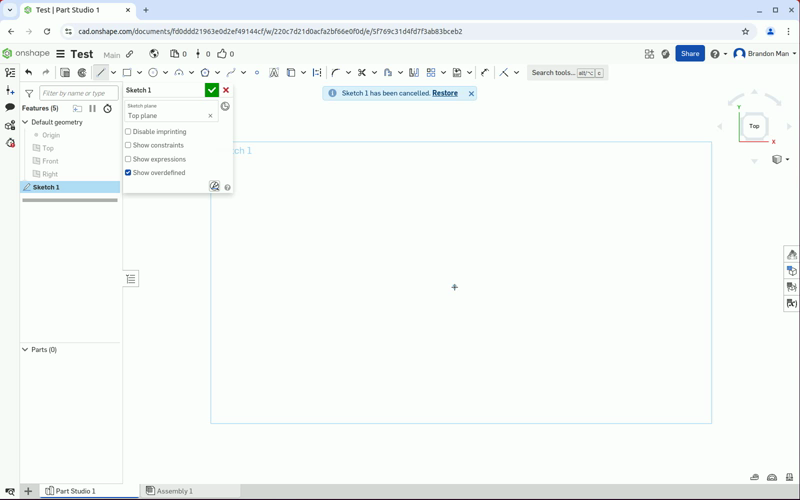
mouse_move(484, 286)
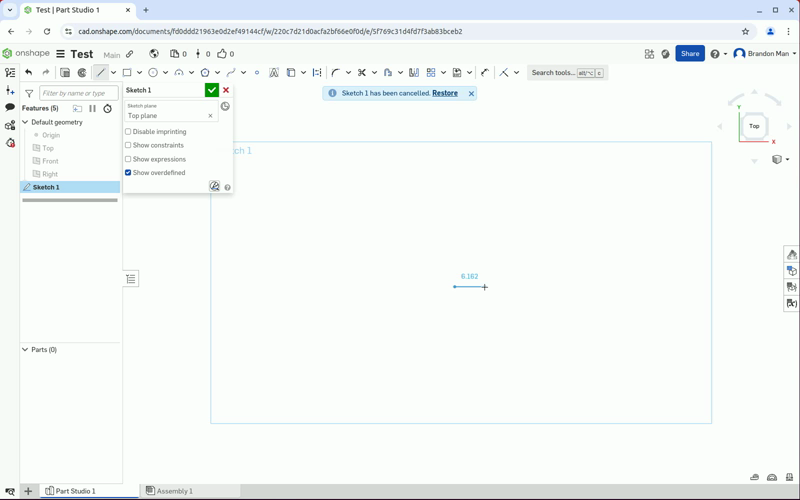
mouse_move(468, 286)
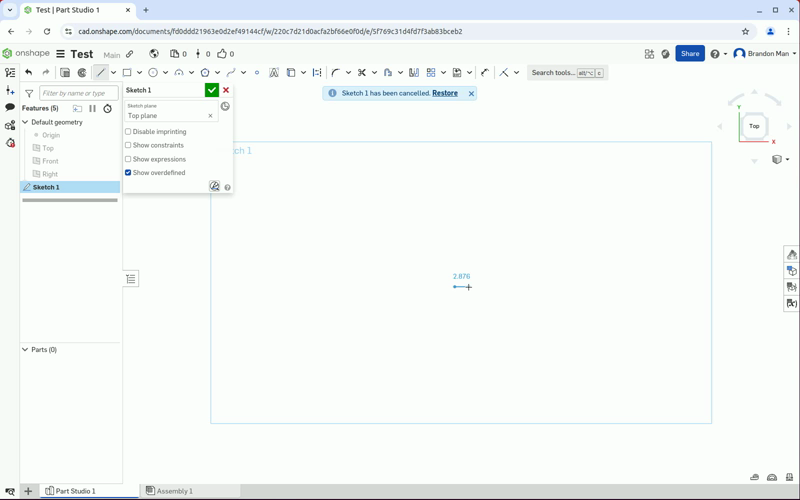
click(468, 286)
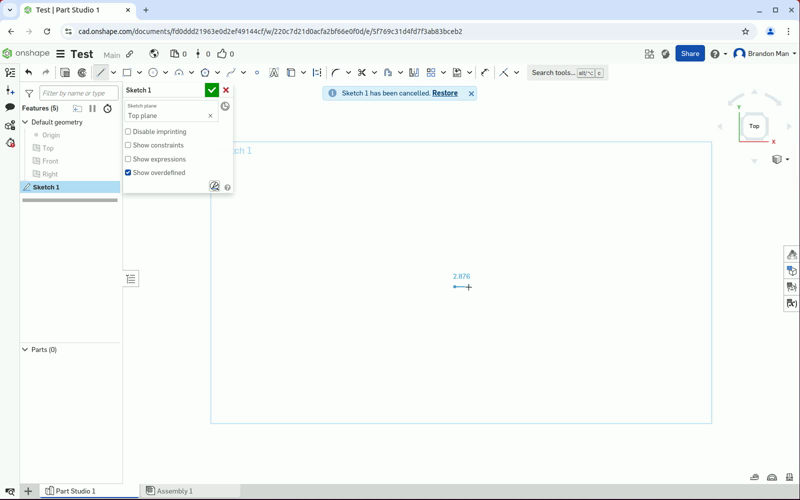
key_up(shift)
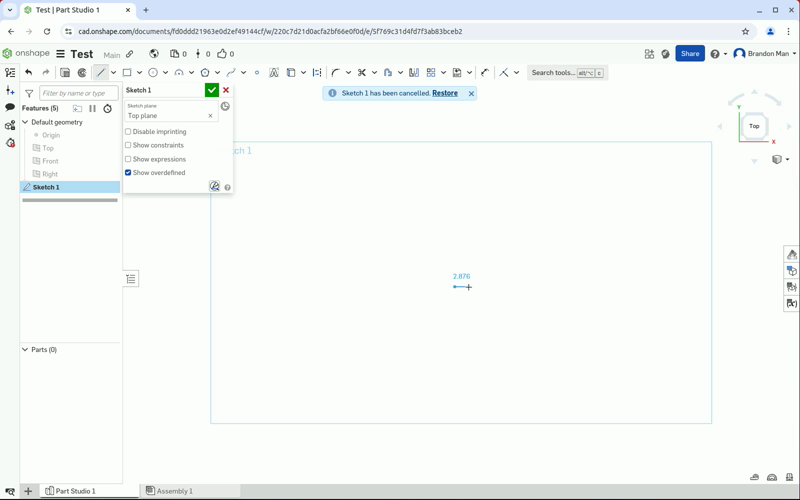
key_down(shift)
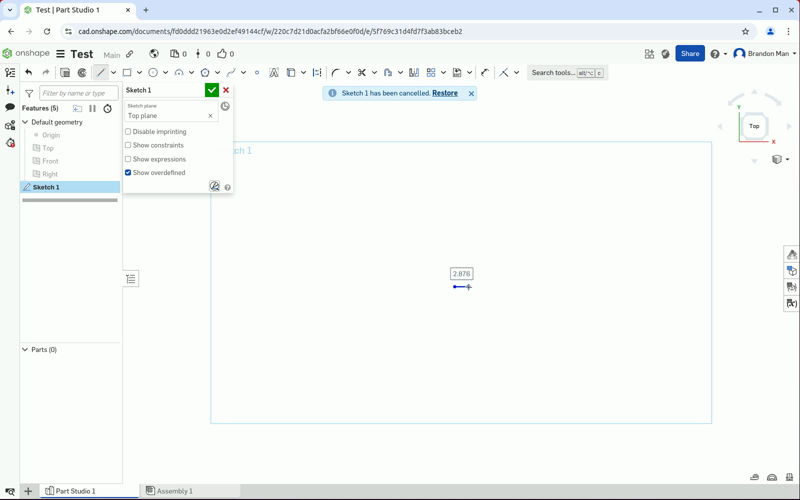
mouse_move(498, 286)
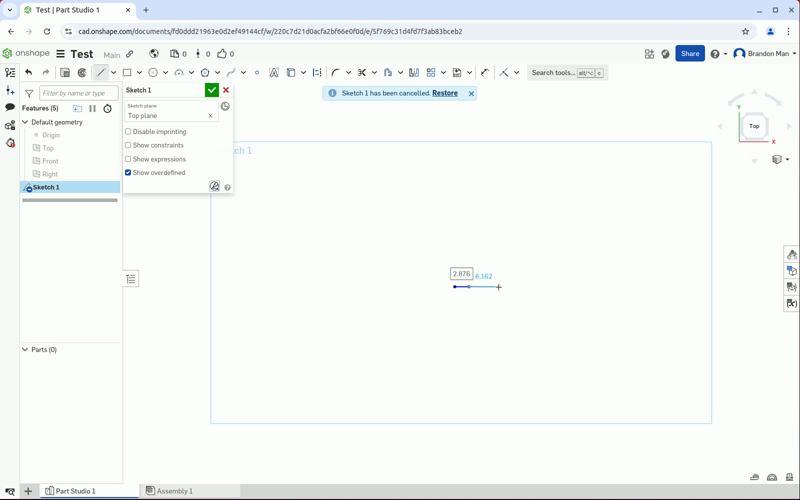
mouse_move(468, 279)
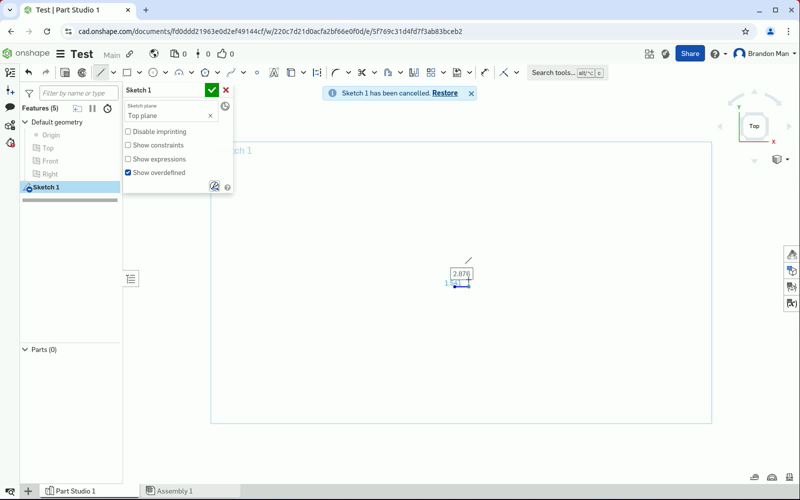
scroll(6)
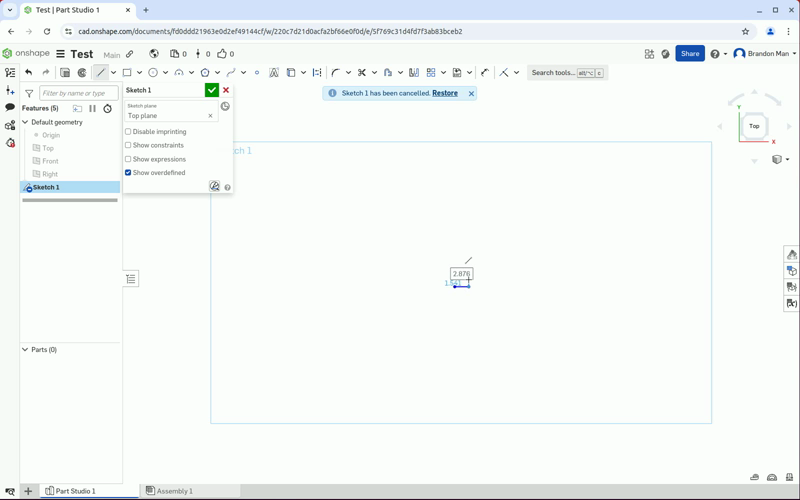
scroll(6)
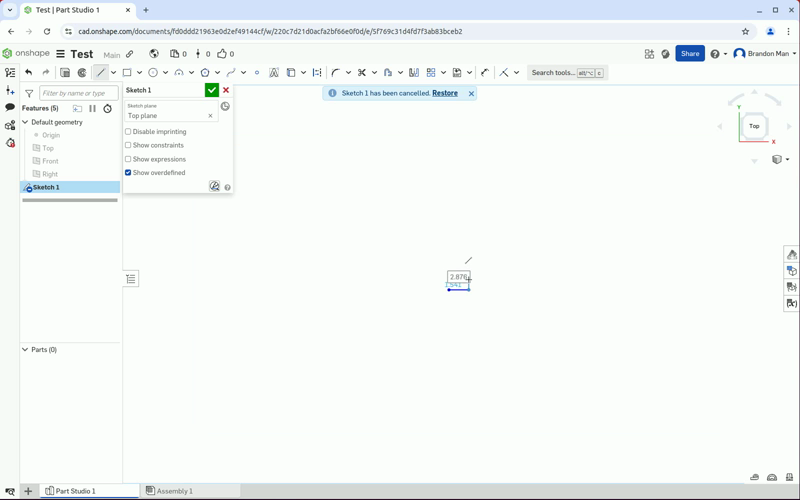
scroll(6)
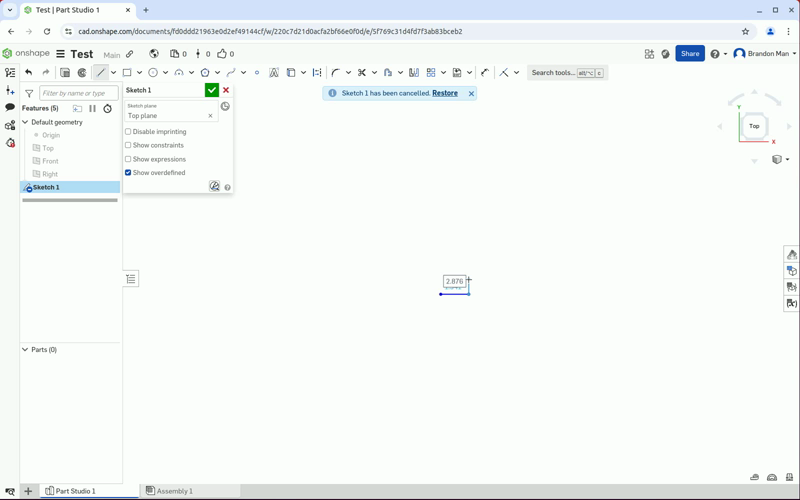
scroll(6)
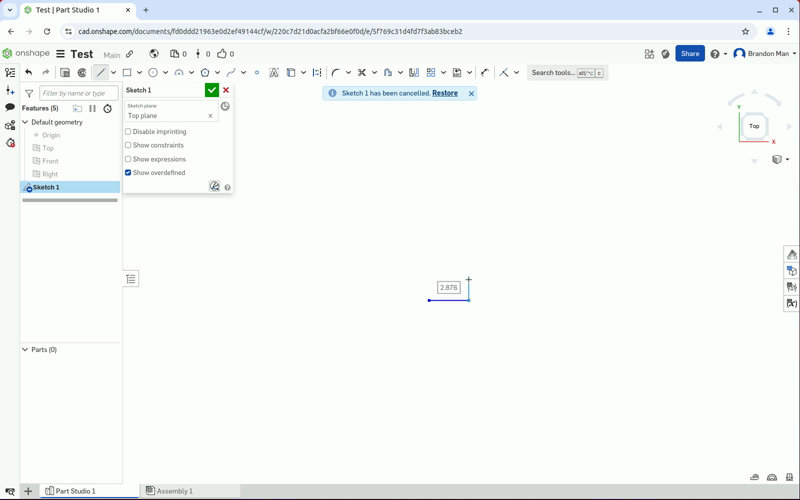
scroll(6)
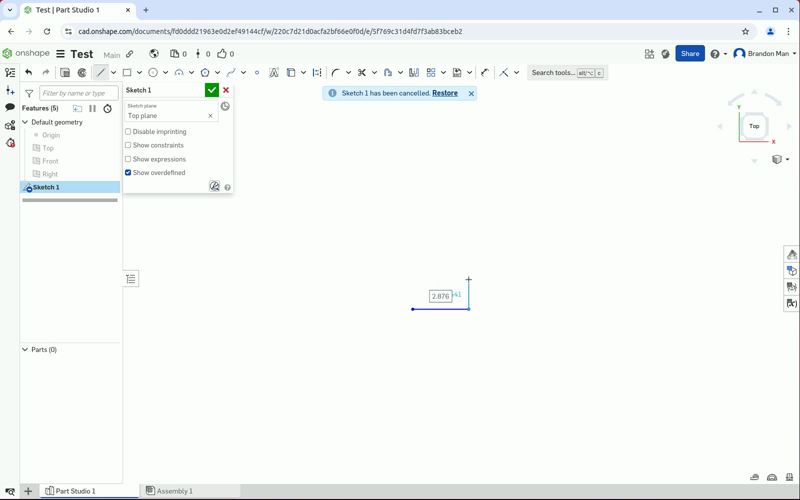
scroll(6)
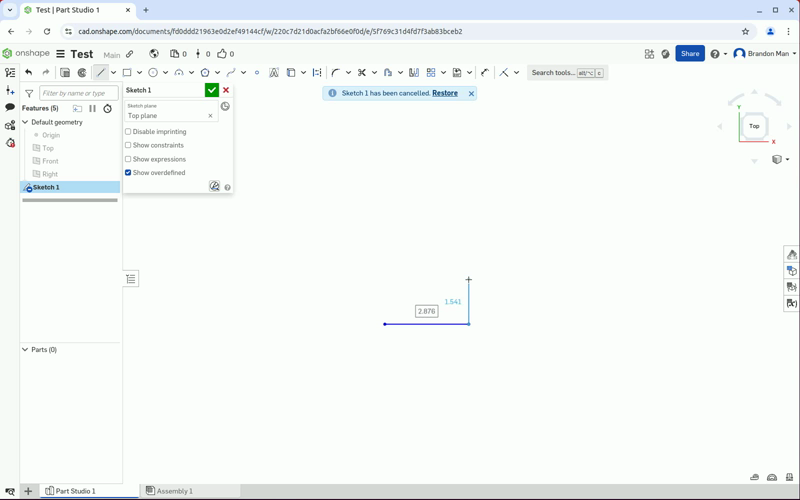
scroll(6)
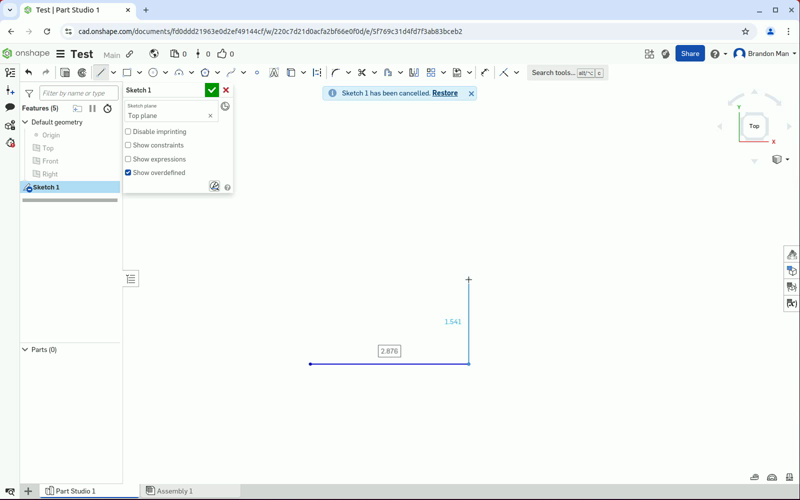
click(468, 279)
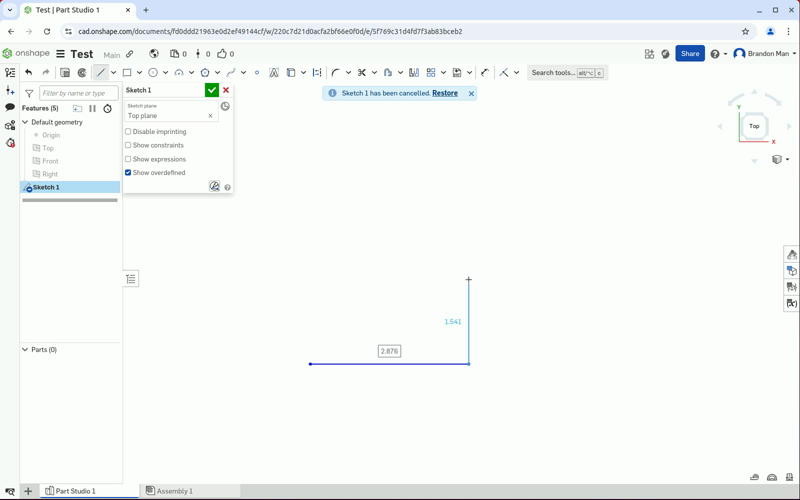
scroll(-6)
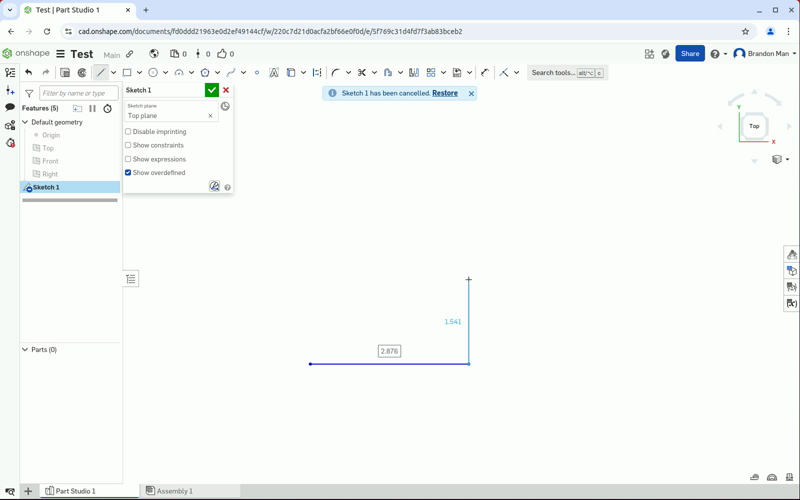
scroll(-6)
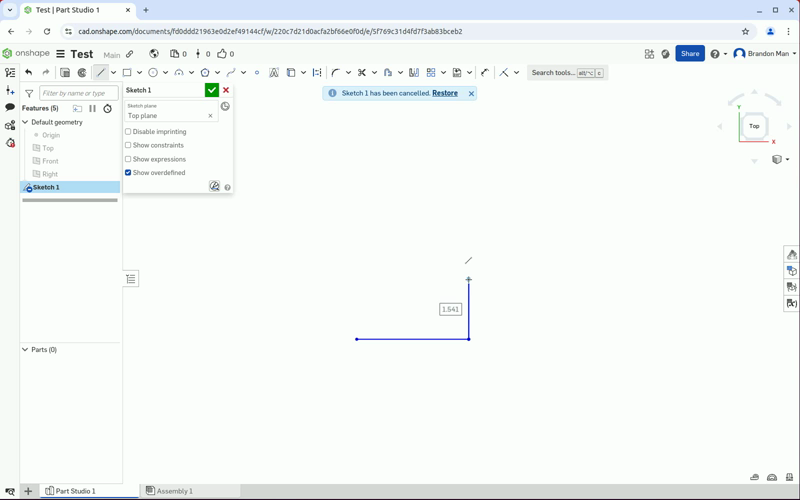
scroll(-6)
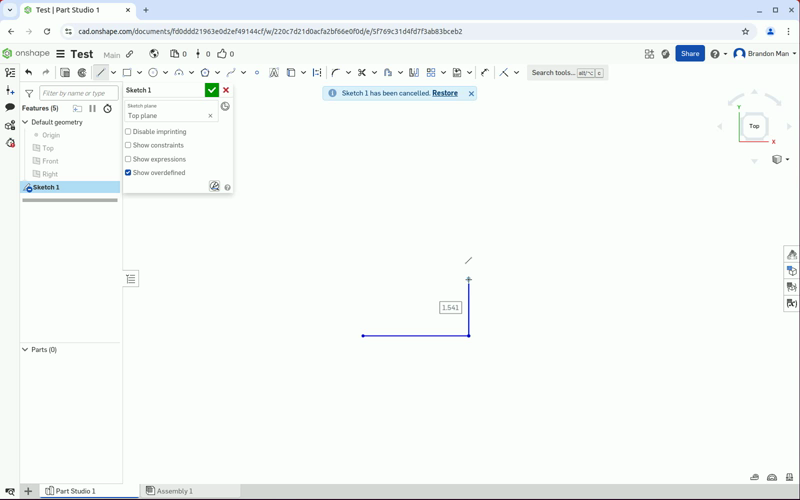
scroll(-6)
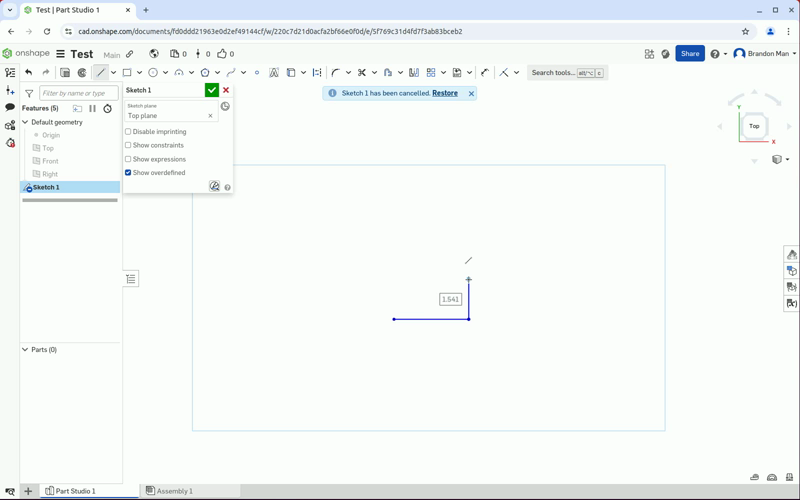
scroll(-6)
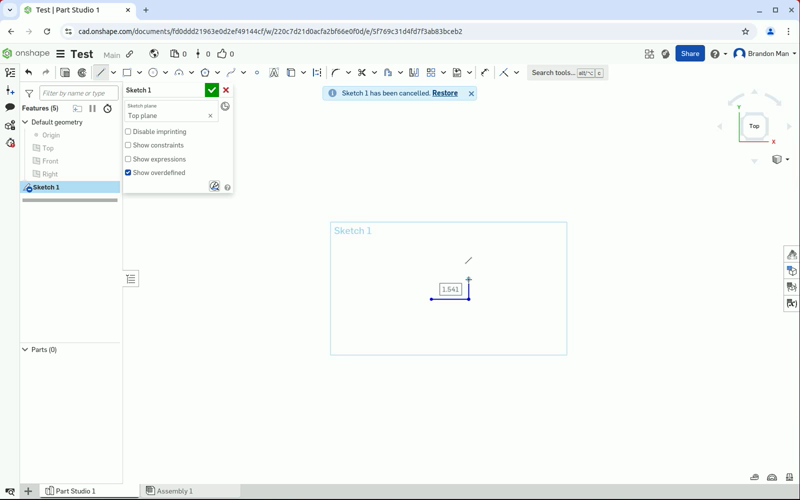
scroll(-6)
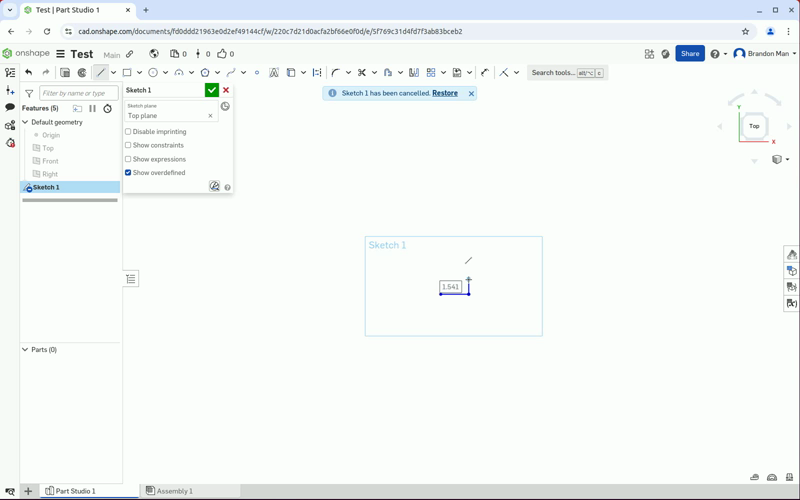
scroll(-6)
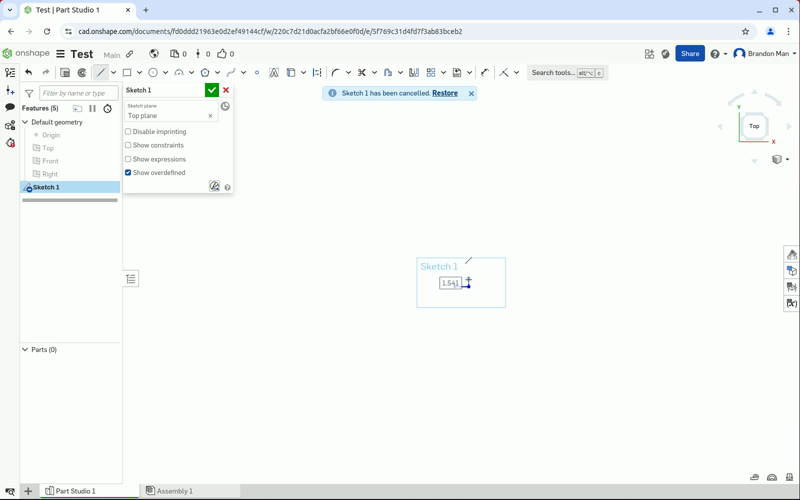
key_up(shift)
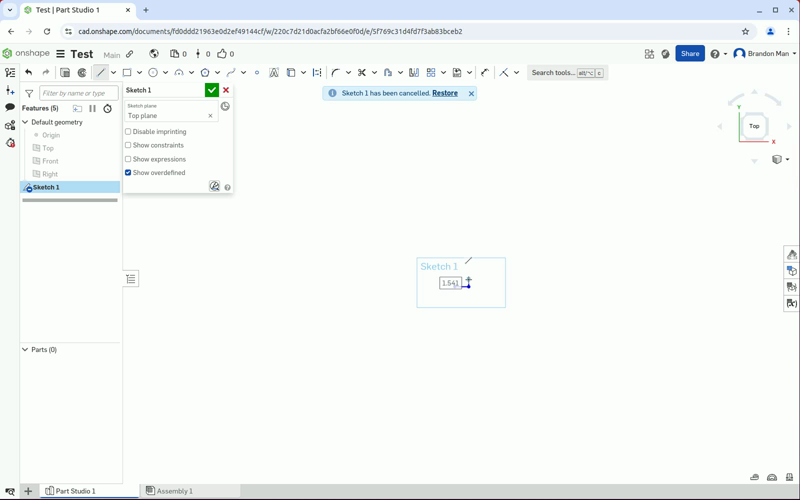
key_down(shift)
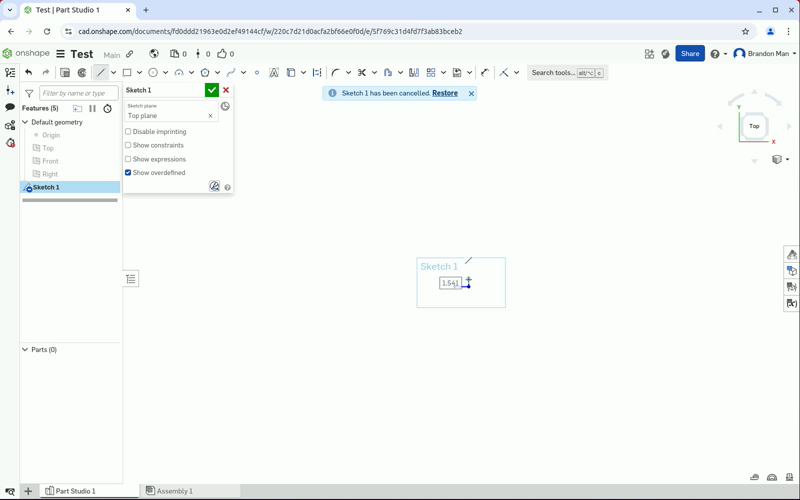
mouse_move(498, 279)
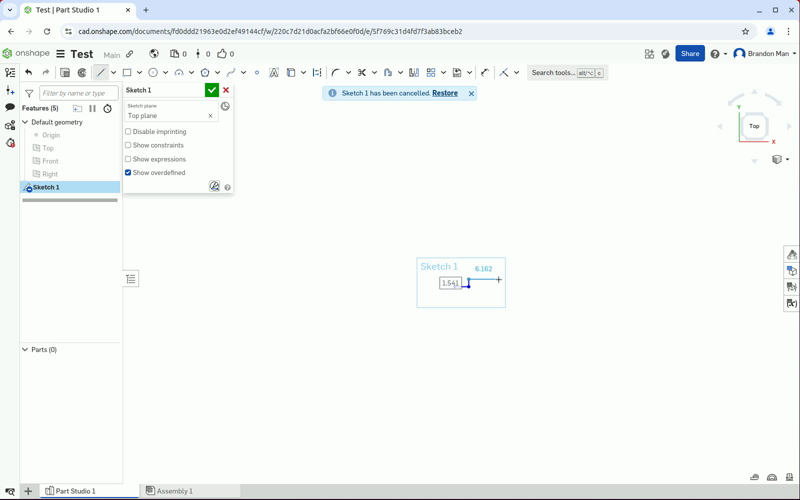
mouse_move(454, 279)
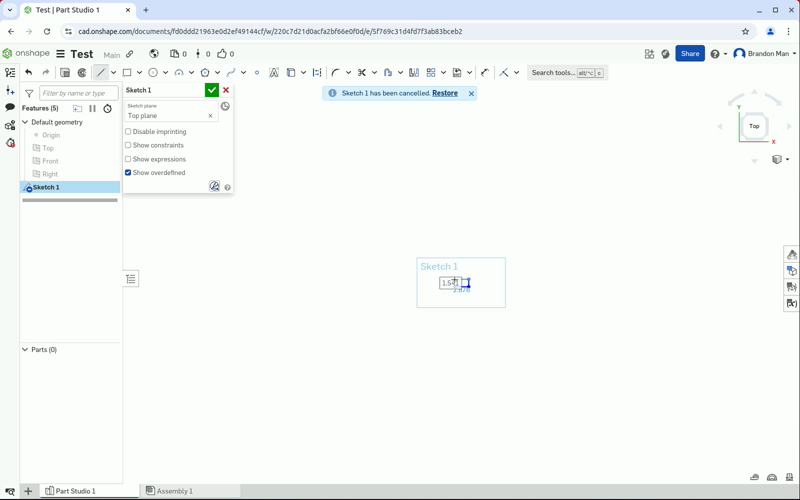
click(454, 279)
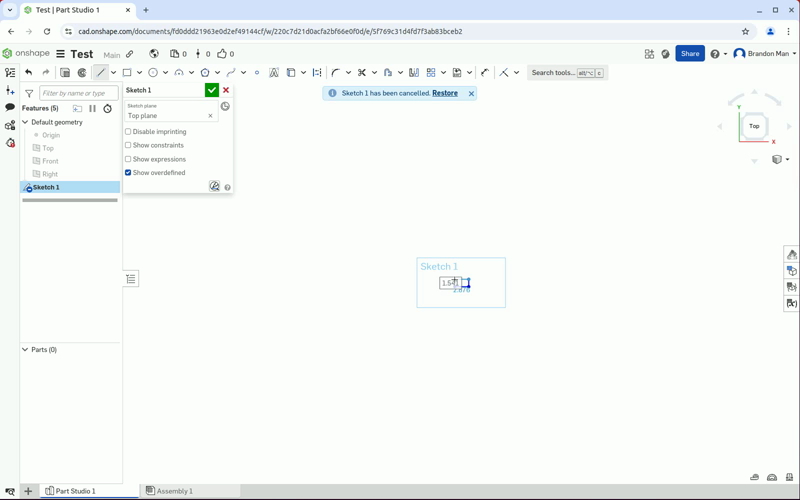
key_up(shift)
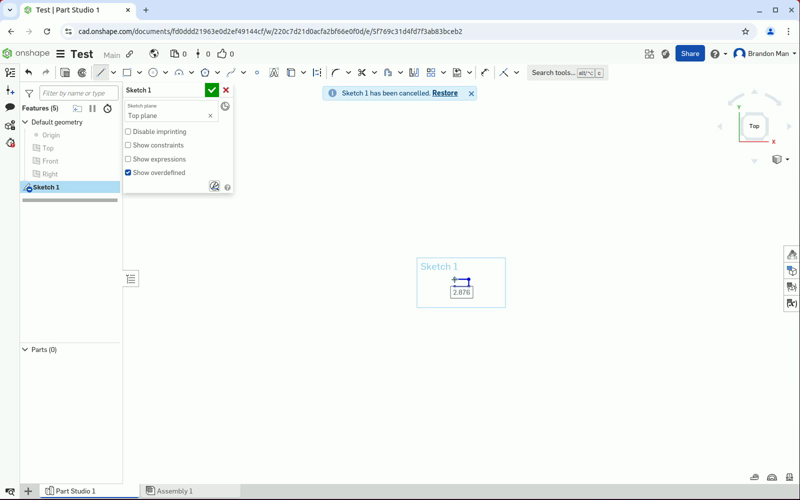
mouse_move(484, 279)
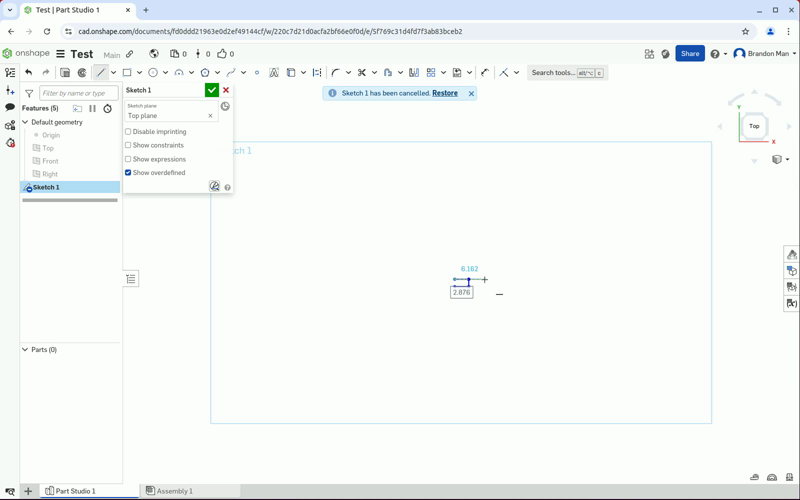
key_down(shift)
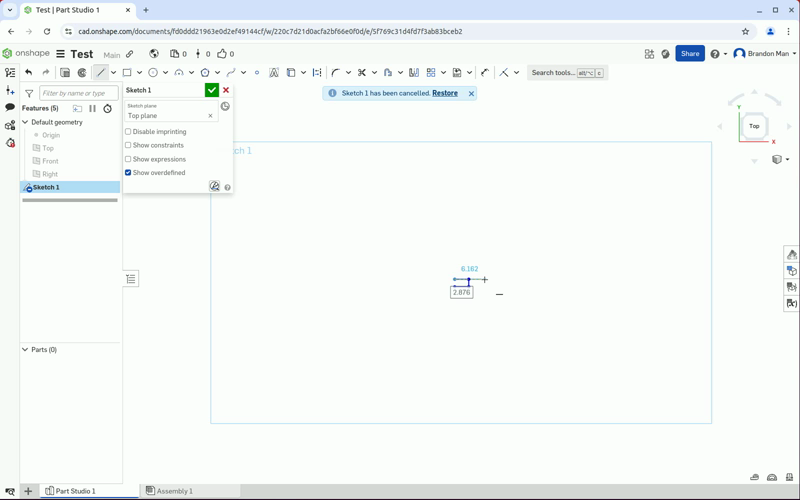
mouse_move(454, 286)
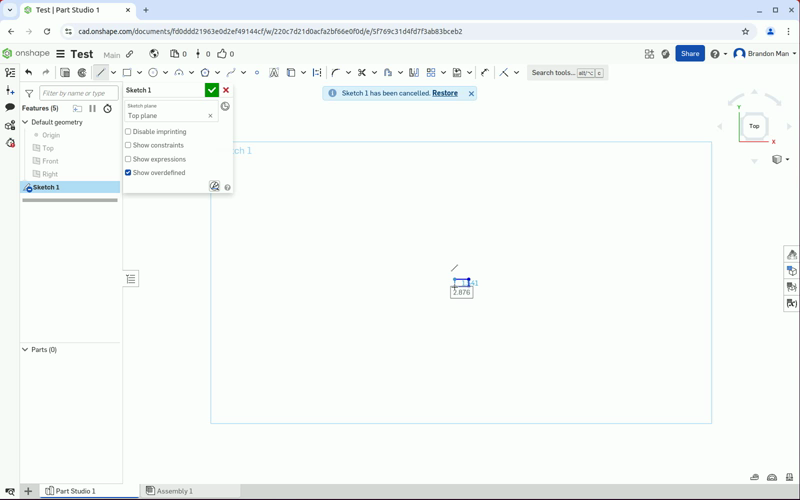
scroll(6)
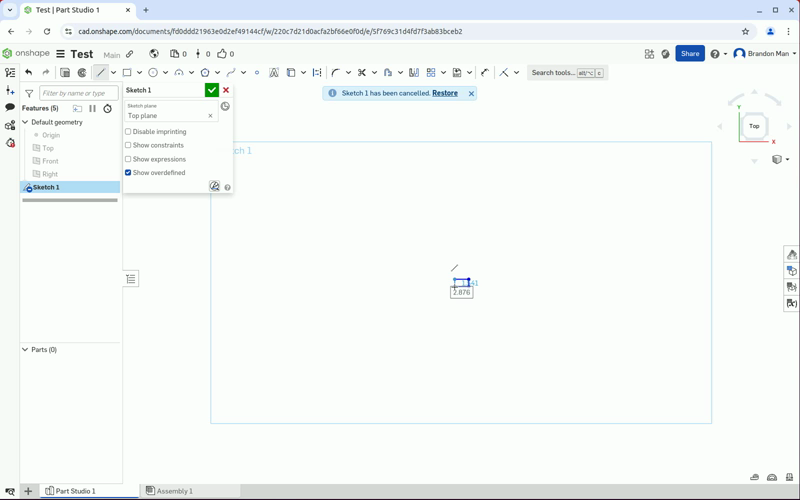
scroll(6)
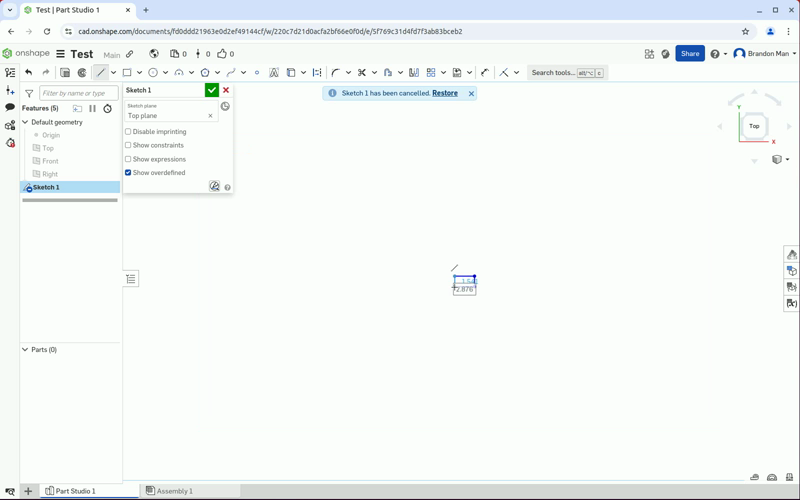
scroll(6)
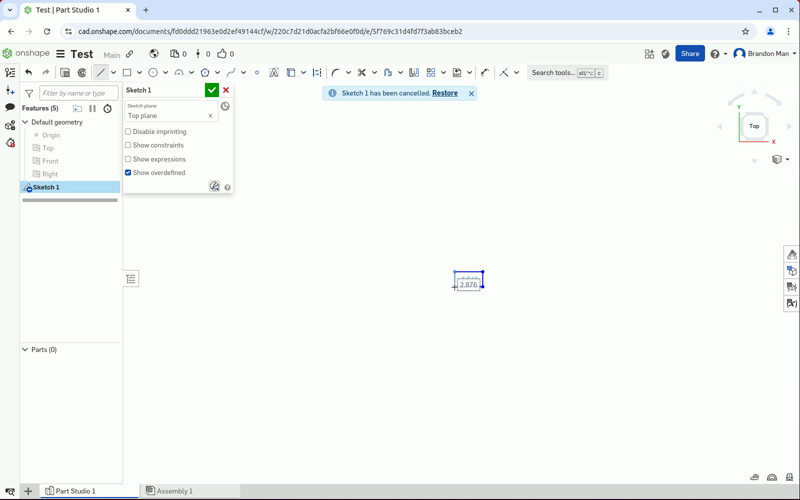
scroll(6)
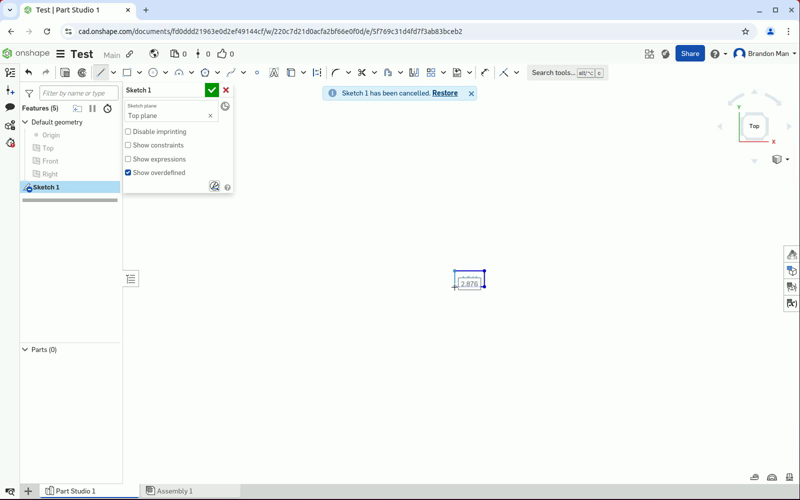
scroll(6)
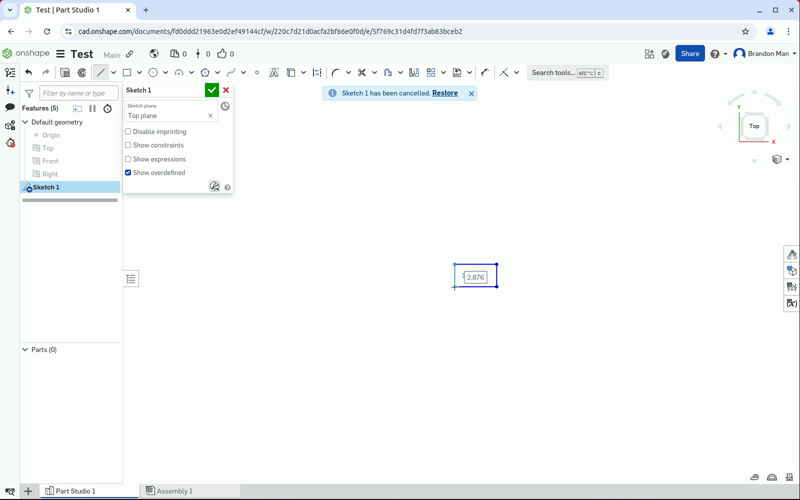
scroll(6)
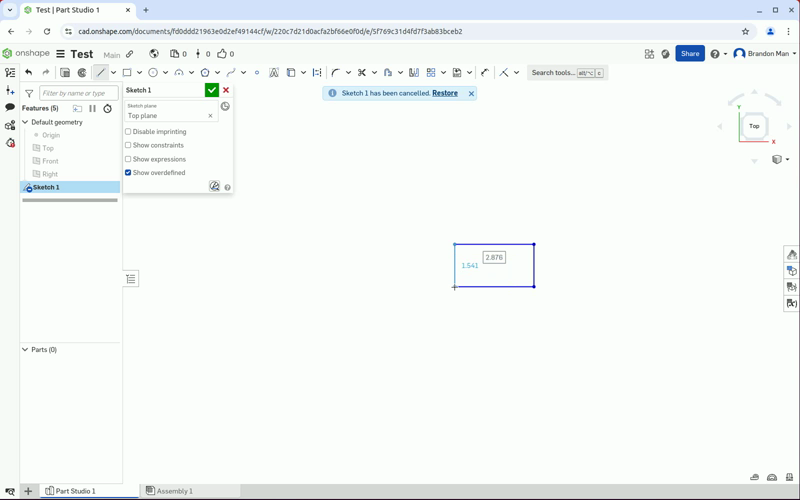
scroll(6)
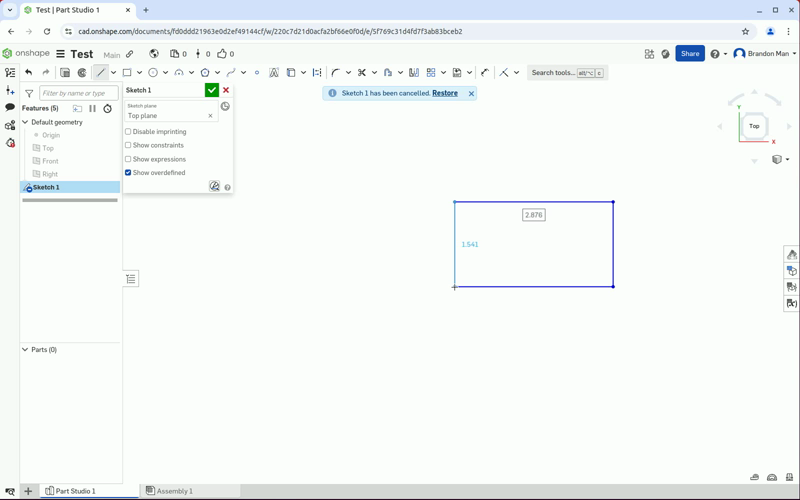
key_up(shift)
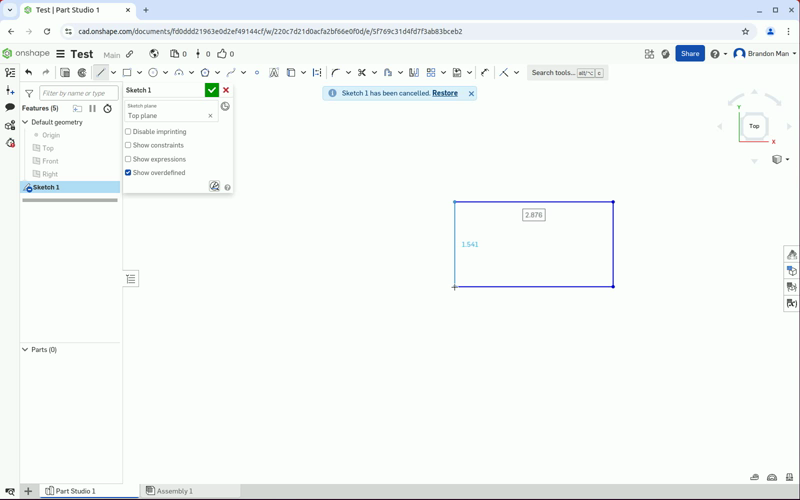
click(454, 286)
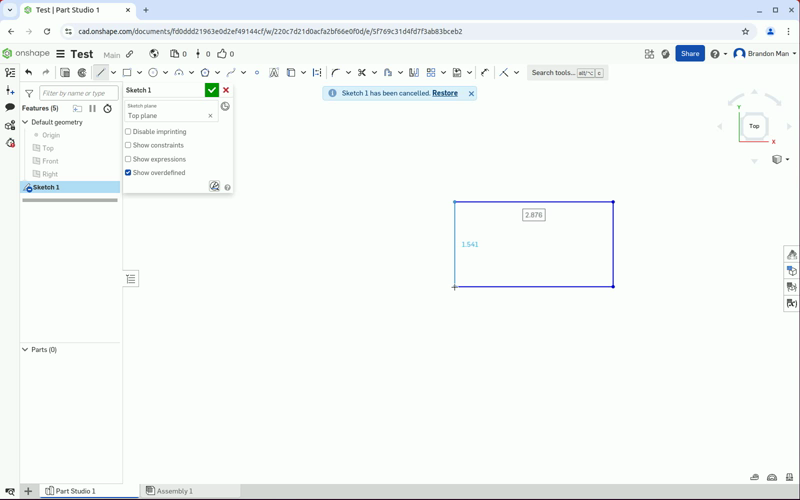
scroll(-6)
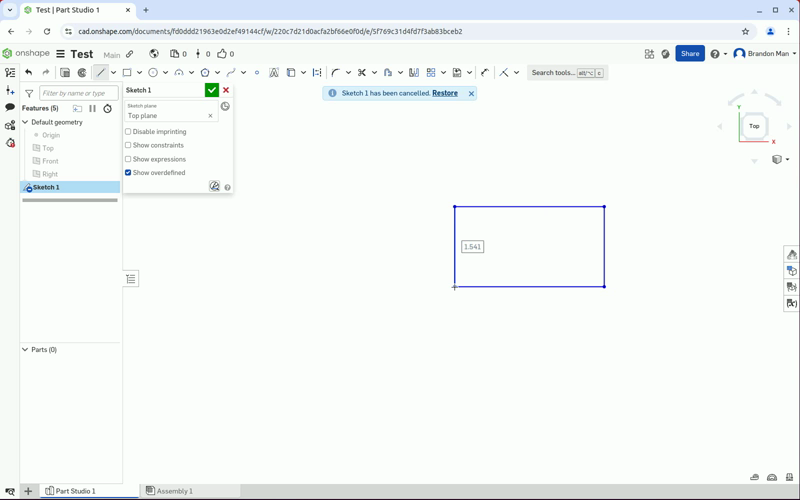
scroll(-6)
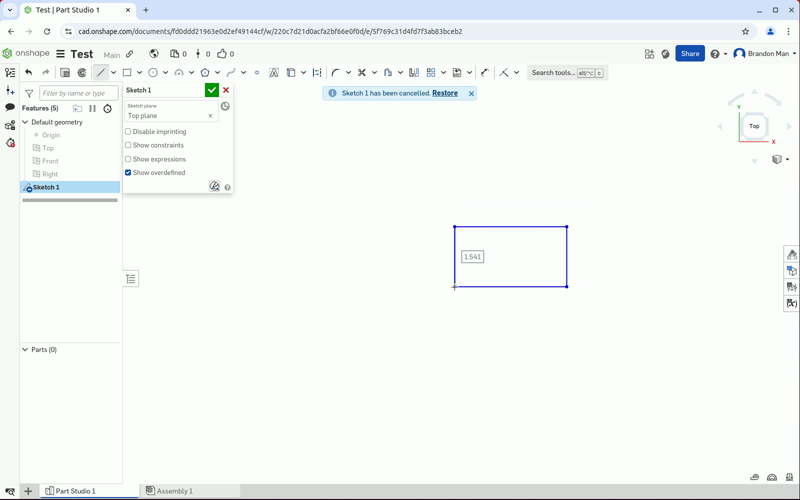
scroll(-6)
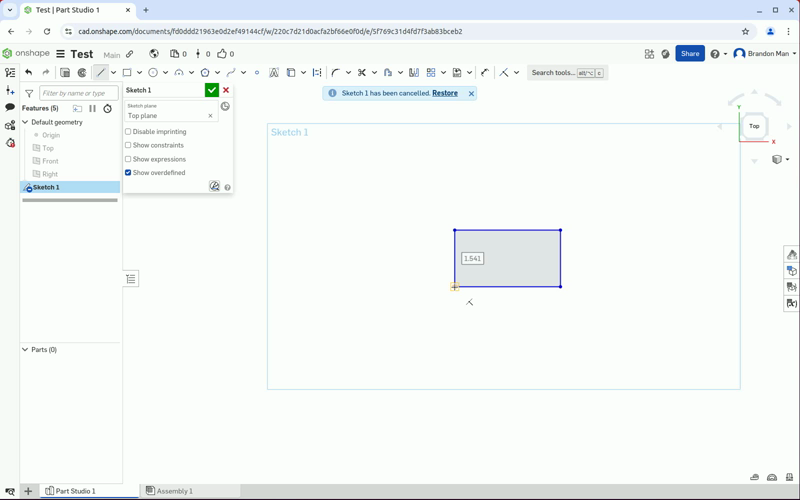
scroll(-6)
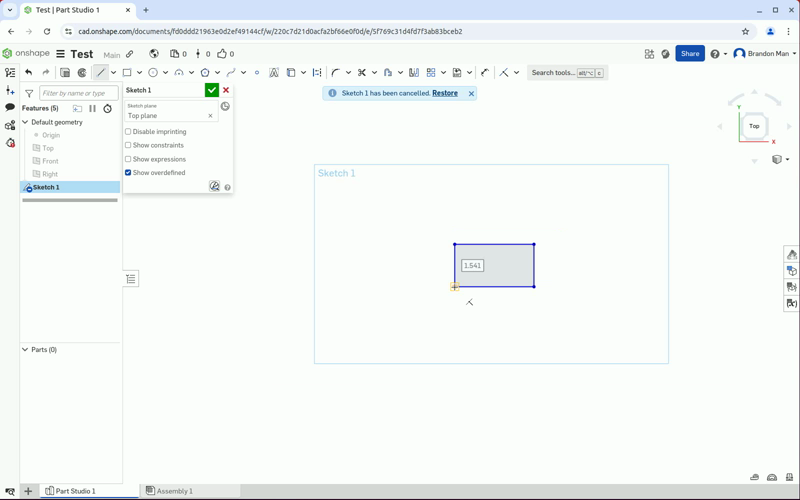
scroll(-6)
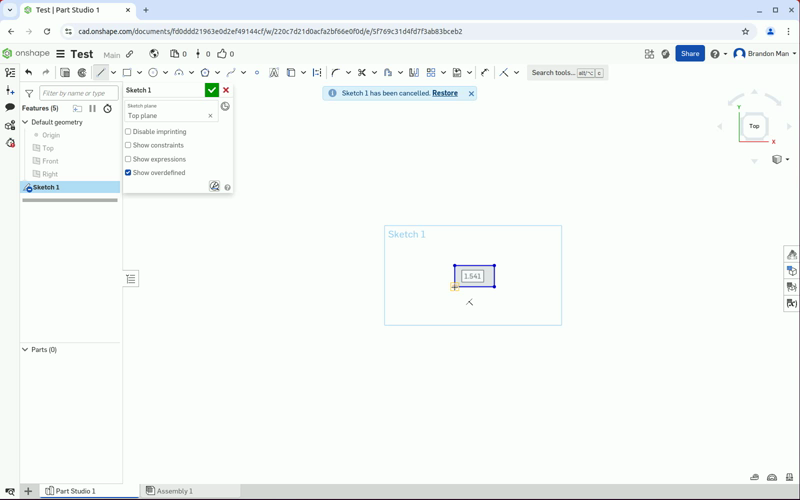
scroll(-6)
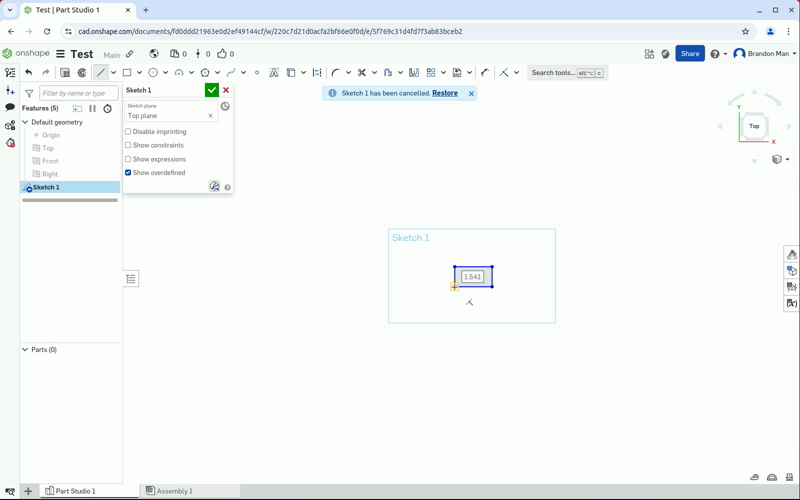
scroll(-6)
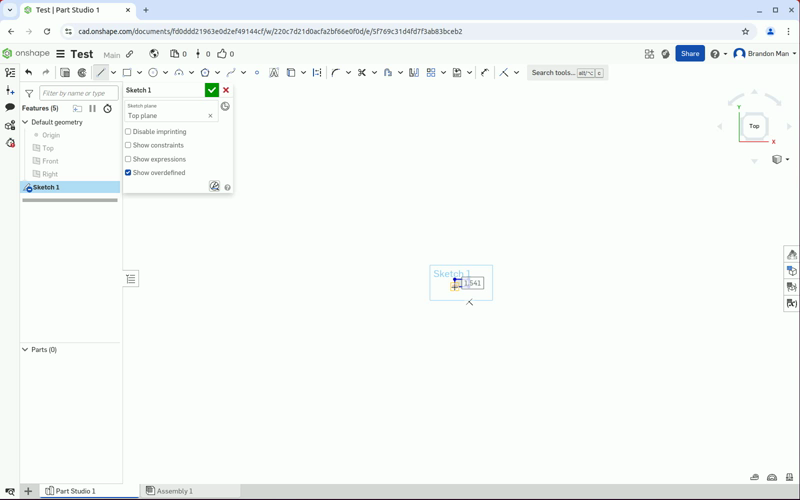
key(esc)
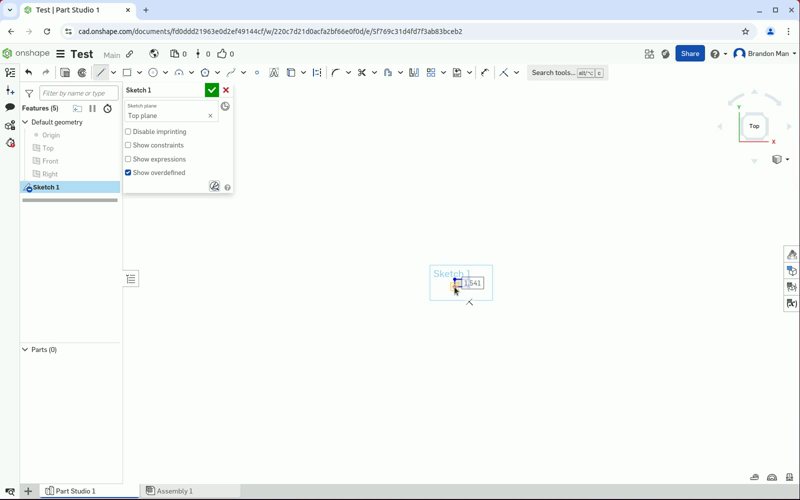
mouse_move(460, 283)
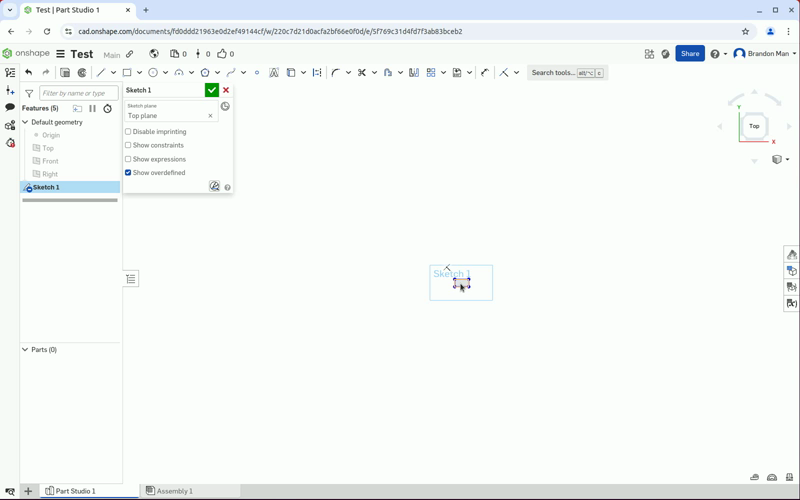
scroll(6)
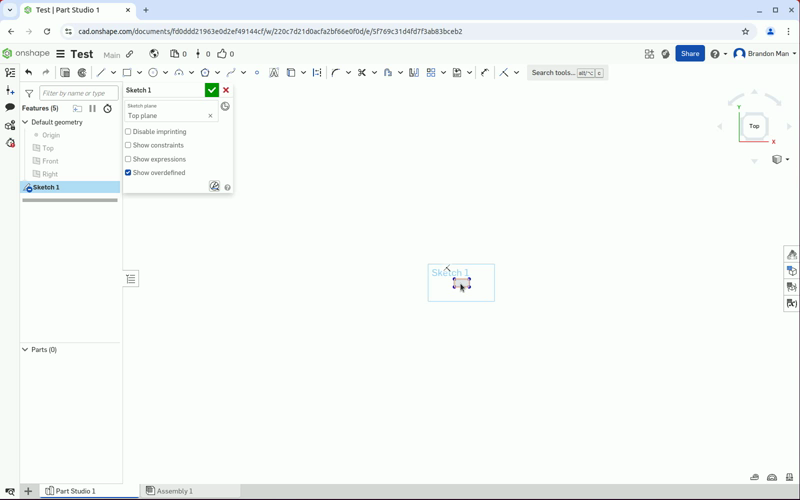
scroll(6)
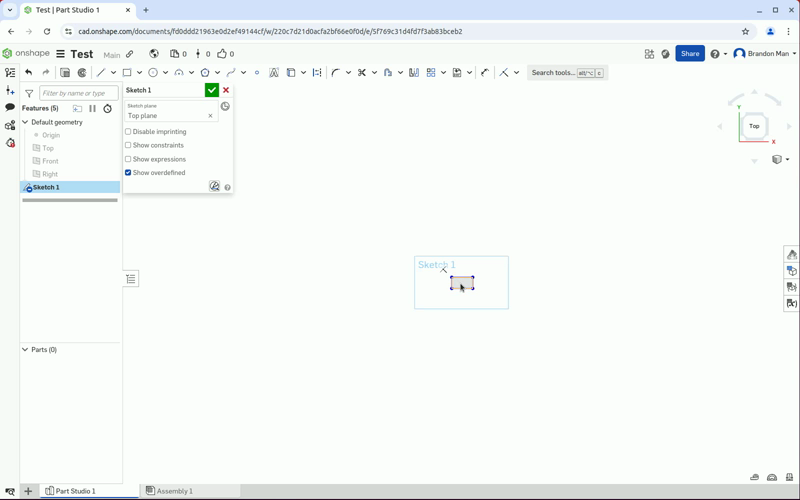
scroll(6)
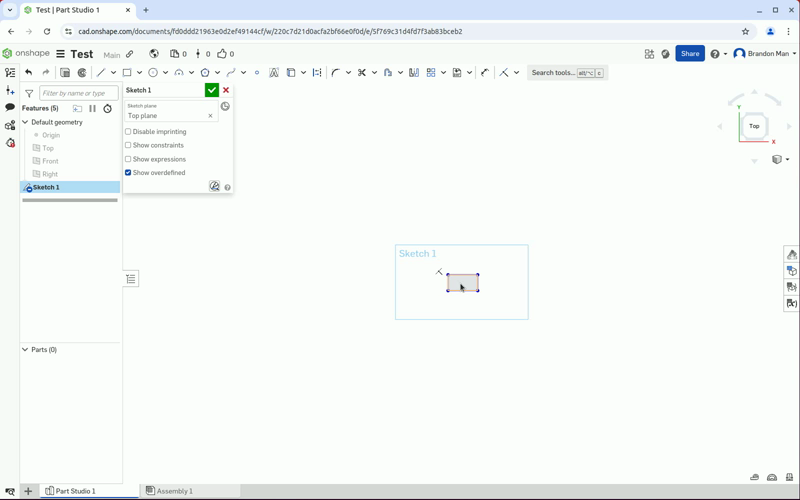
scroll(6)
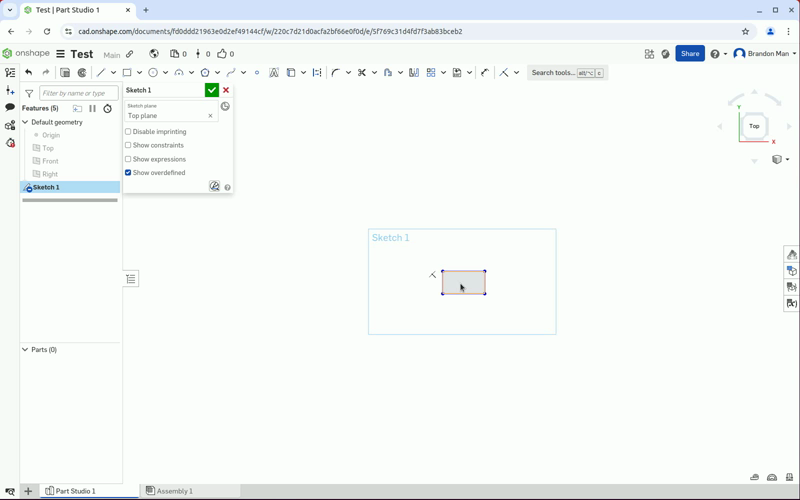
scroll(6)
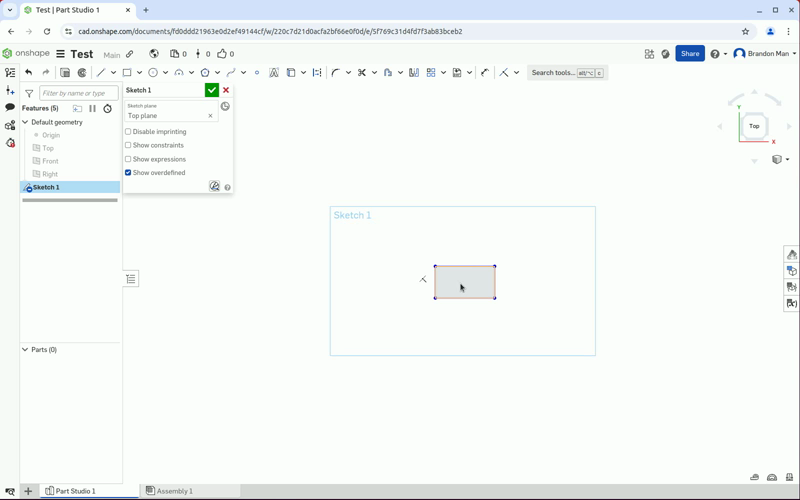
scroll(6)
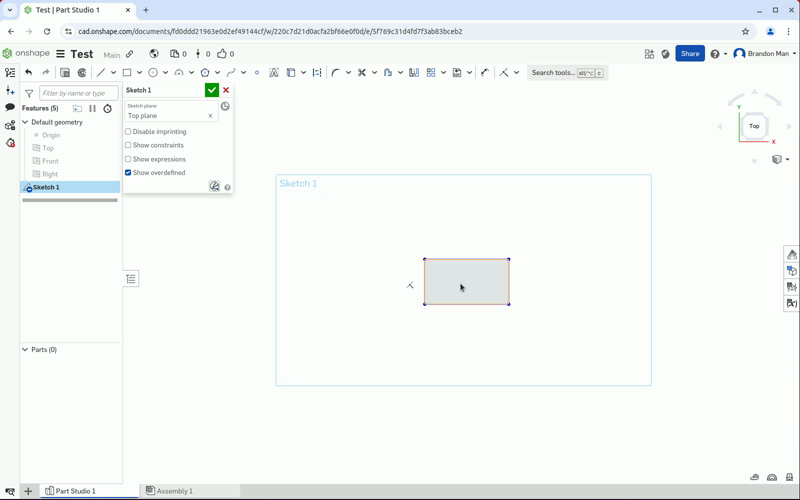
scroll(6)
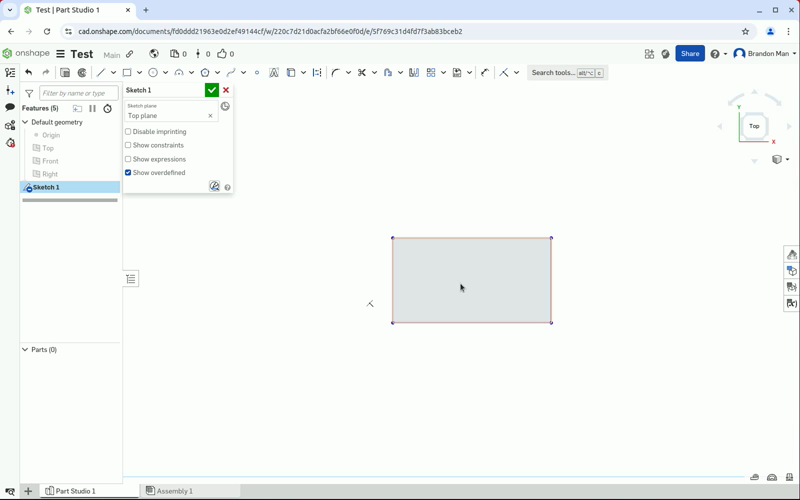
click(460, 283)
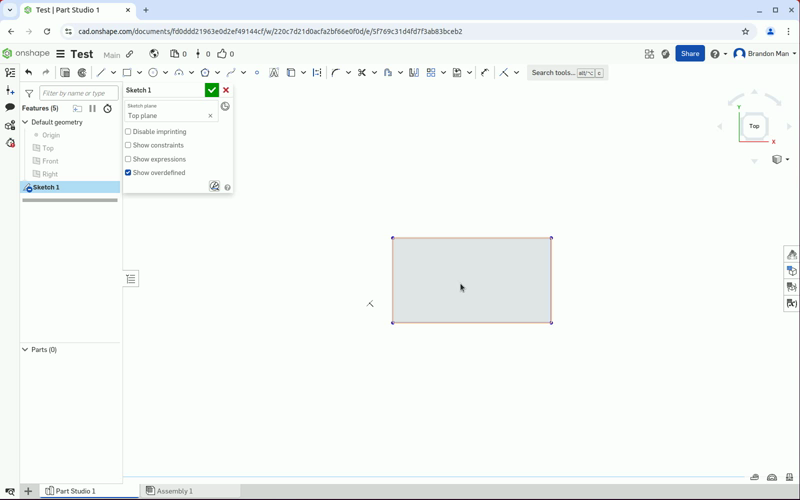
scroll(-6)
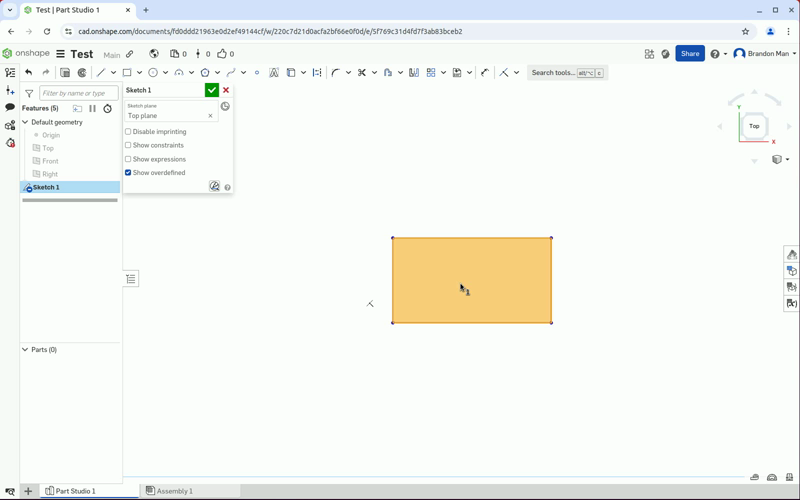
scroll(-6)
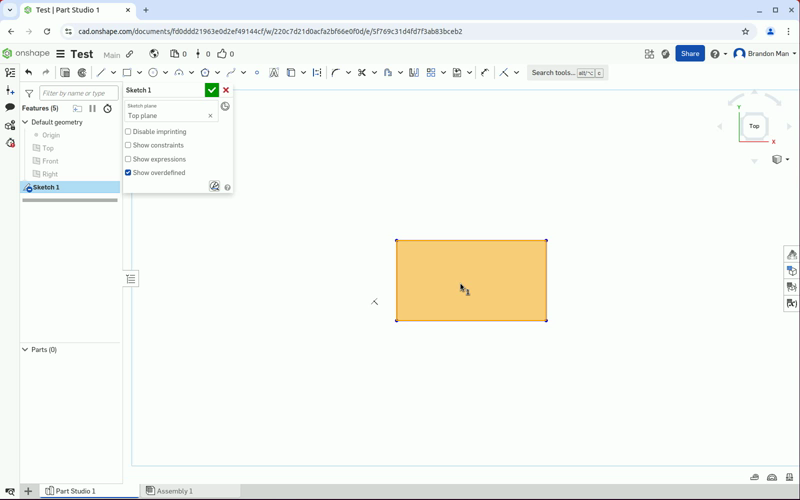
scroll(-6)
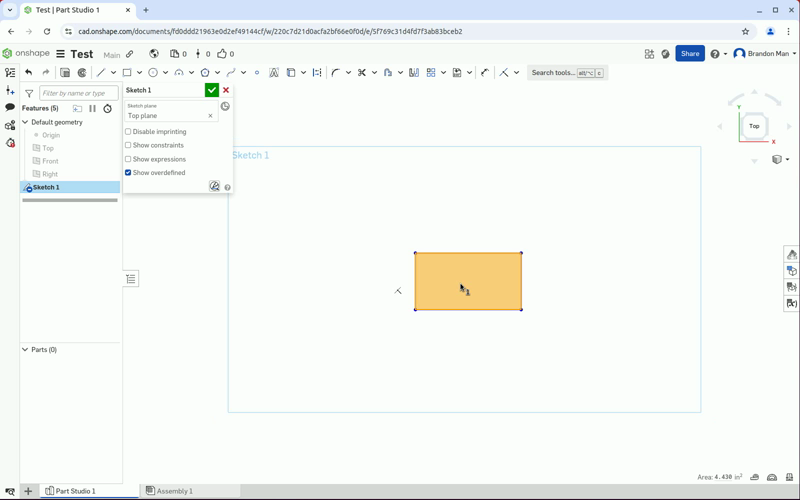
scroll(-6)
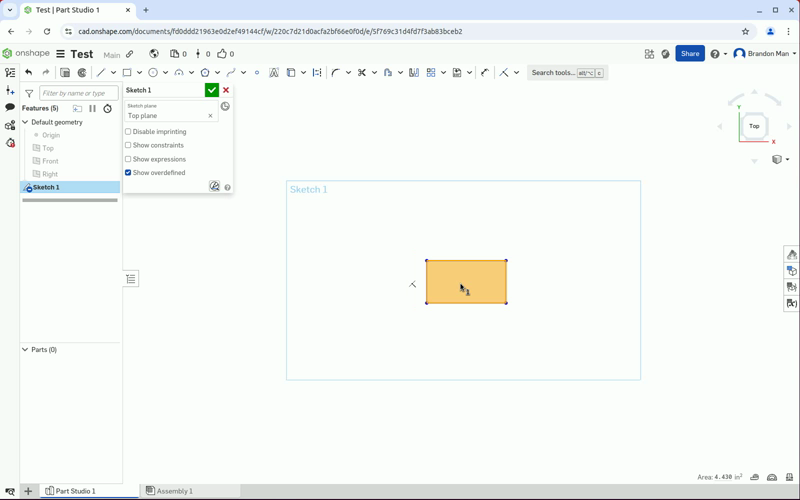
scroll(-6)
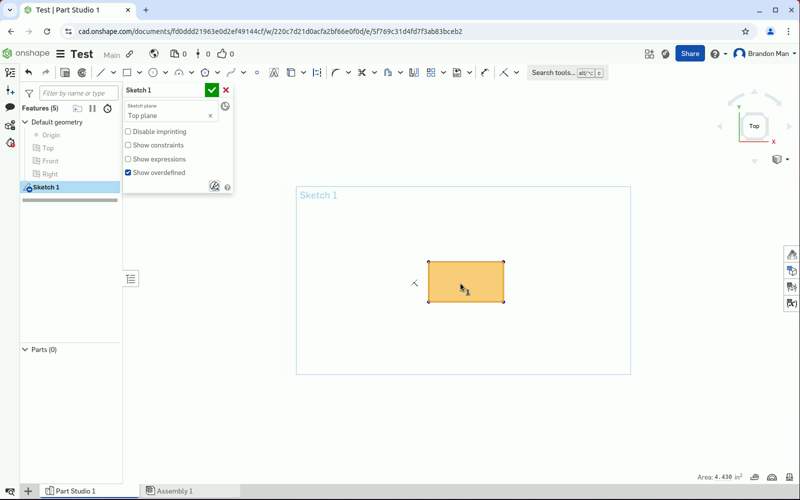
scroll(-6)
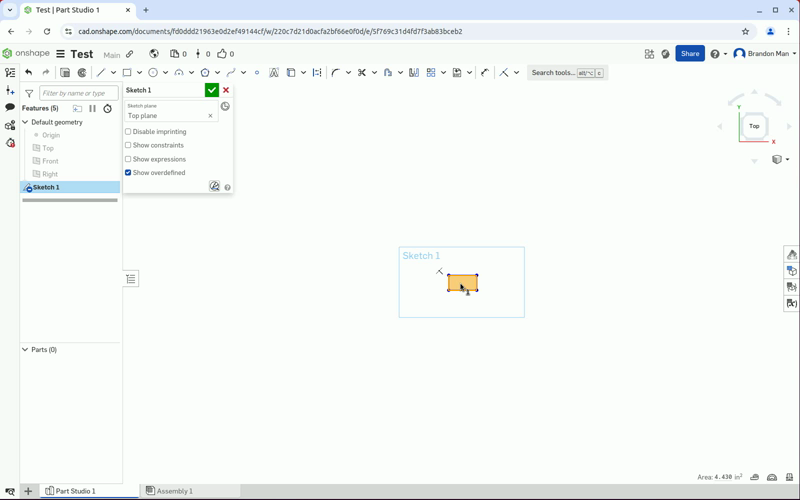
scroll(-6)
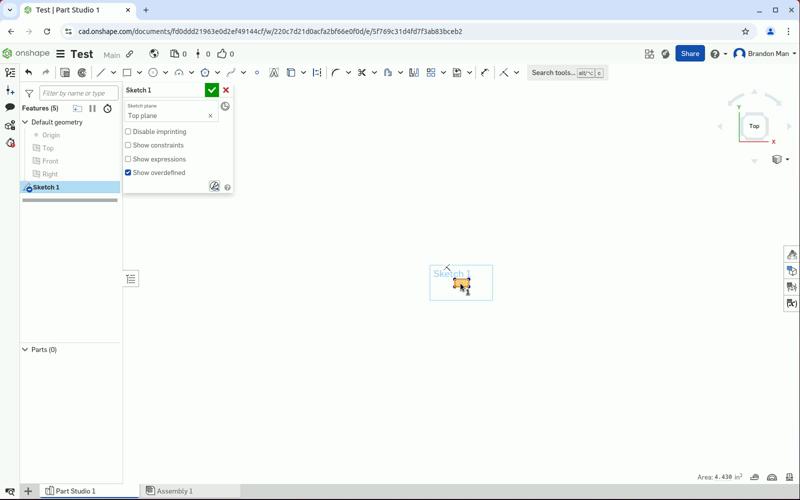
mouse_move(73, 352)
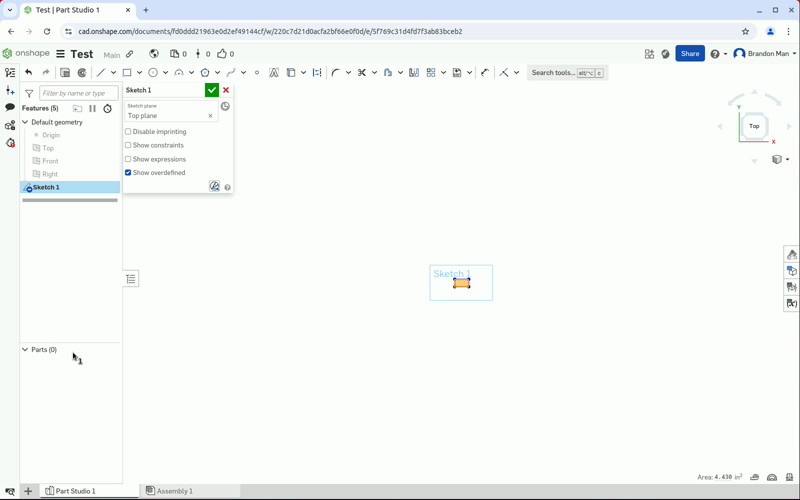
key(shift+y)
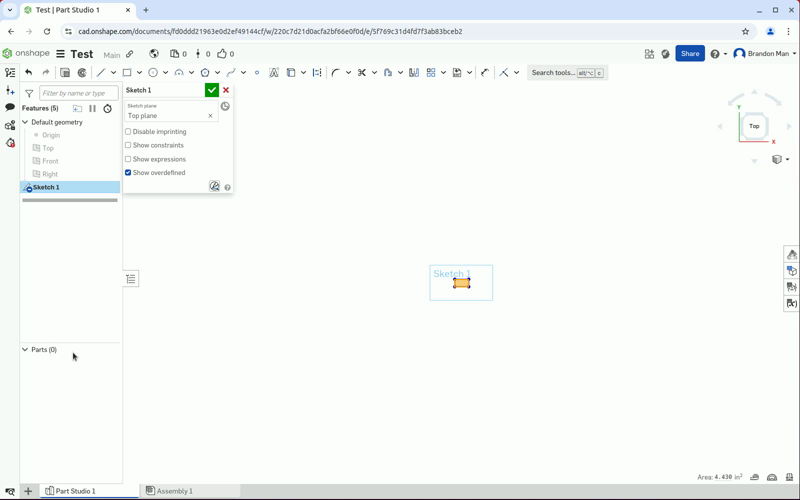
key(shift+e)
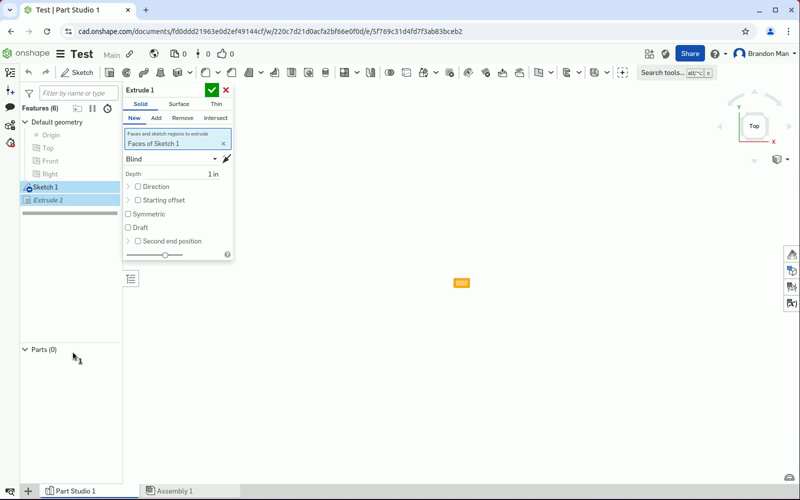
mouse_move(143, 106)
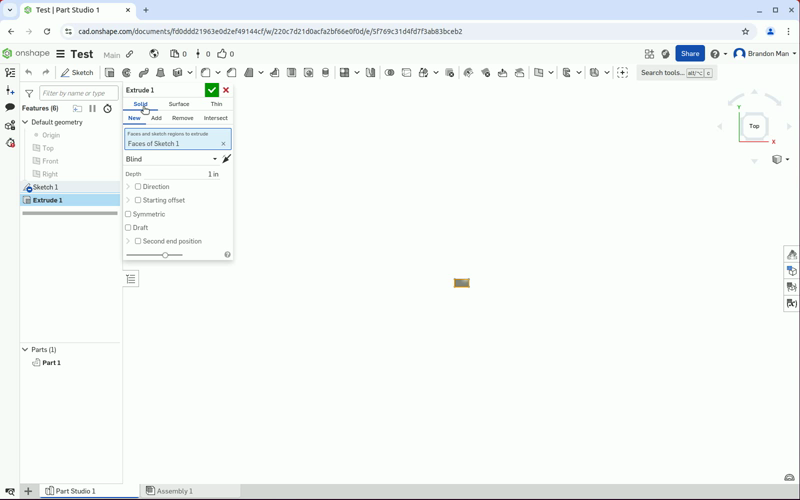
click(143, 106)
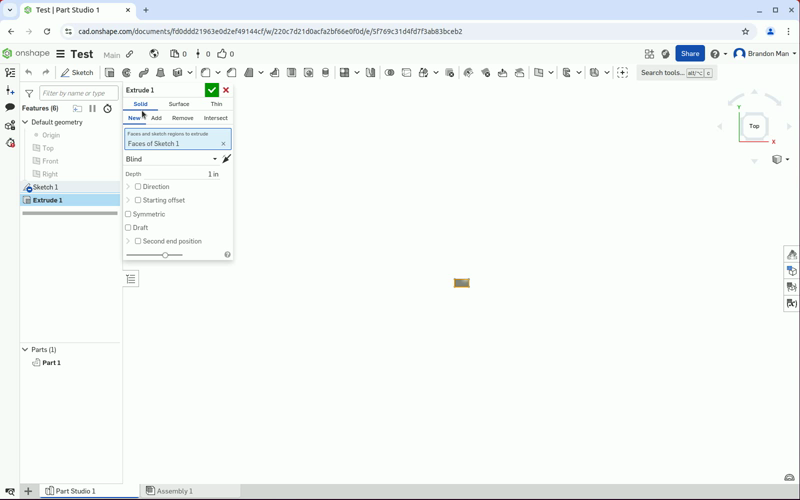
mouse_move(137, 120)
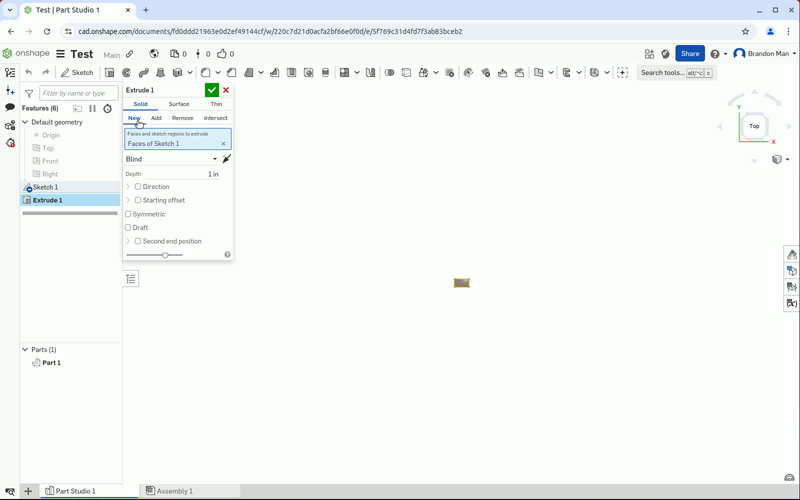
click(137, 120)
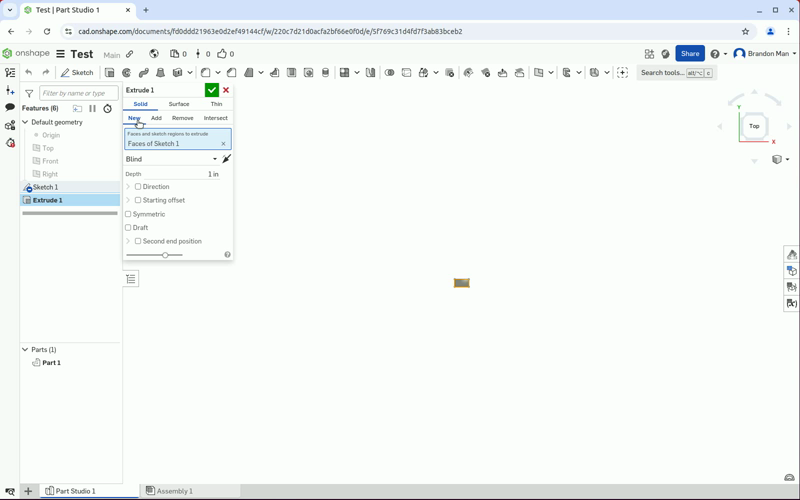
key(tab, 4)
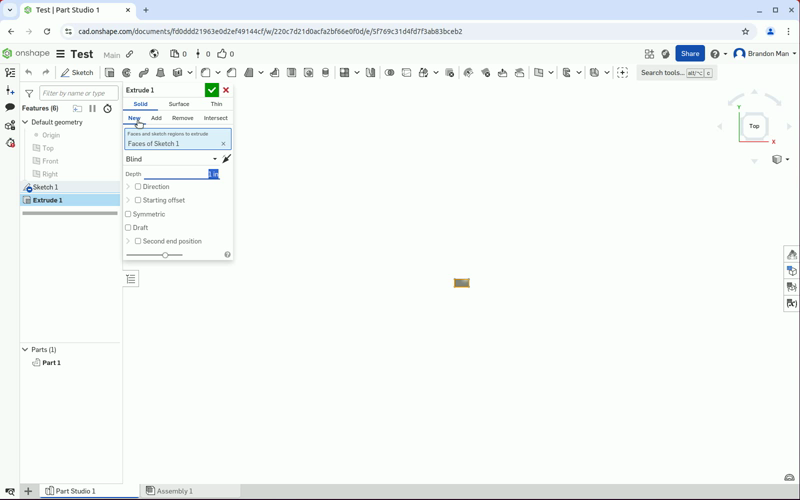
text(46.216)
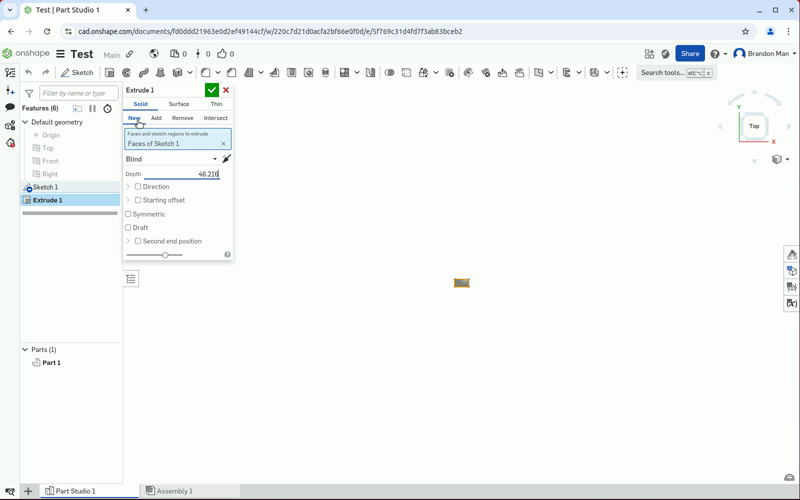
key(tab, 3)
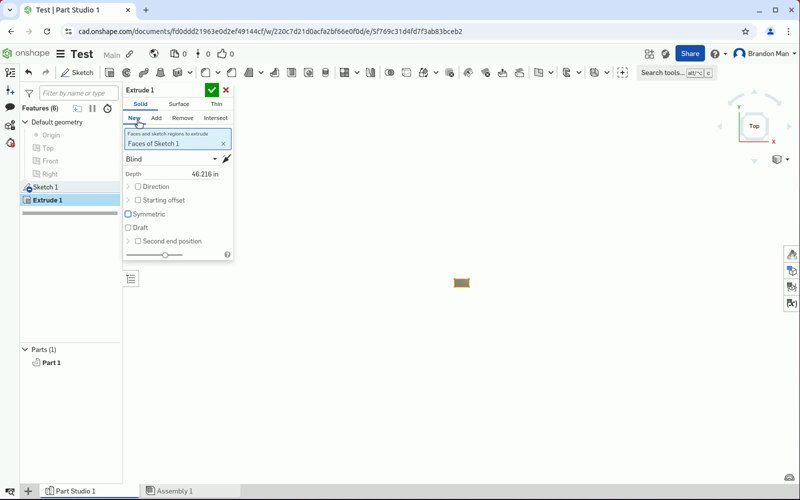
key(space)
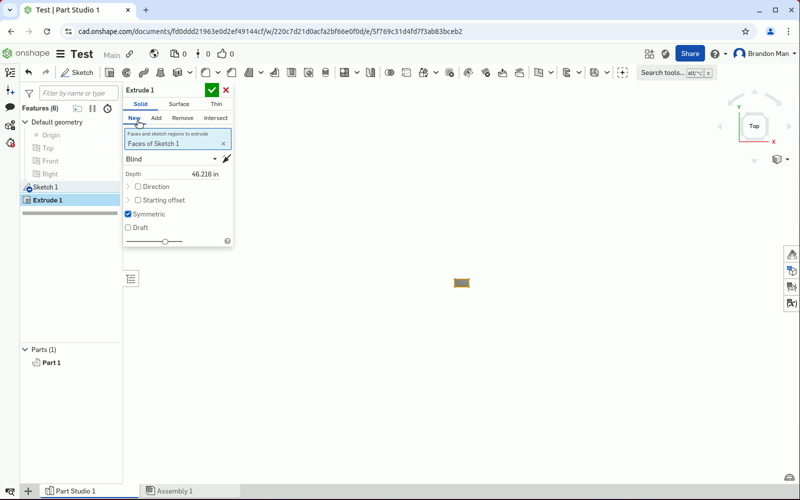
key(enter)
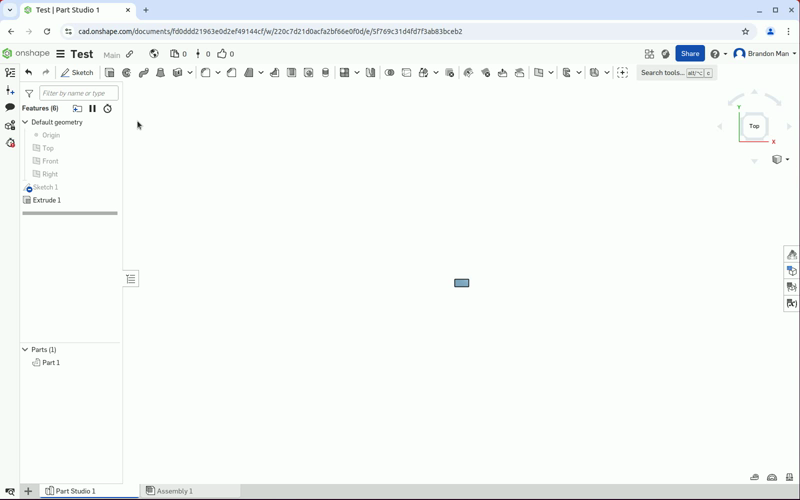
key(shift+h)
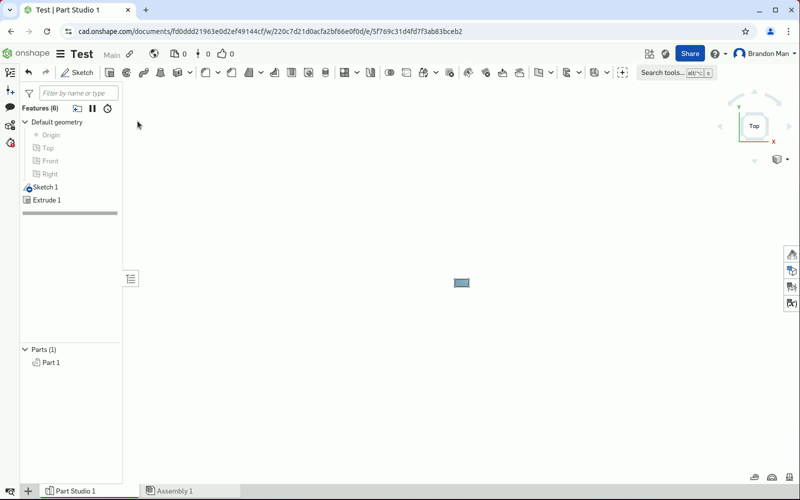
key(shift+h)
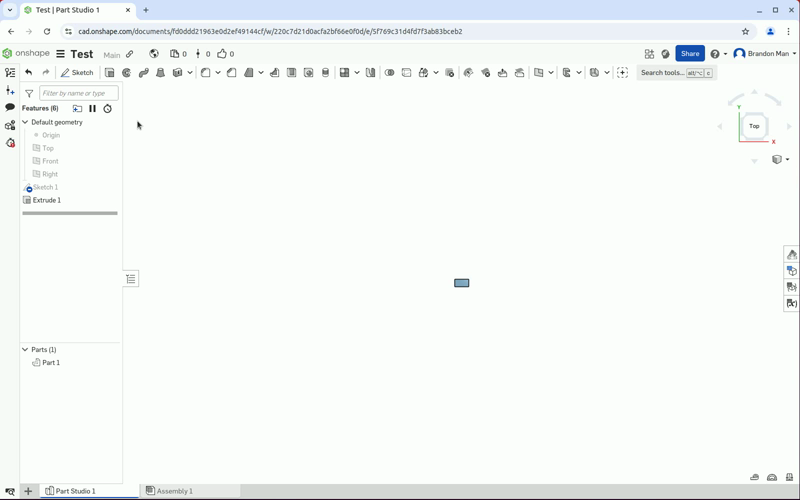
mouse_move(73, 189)
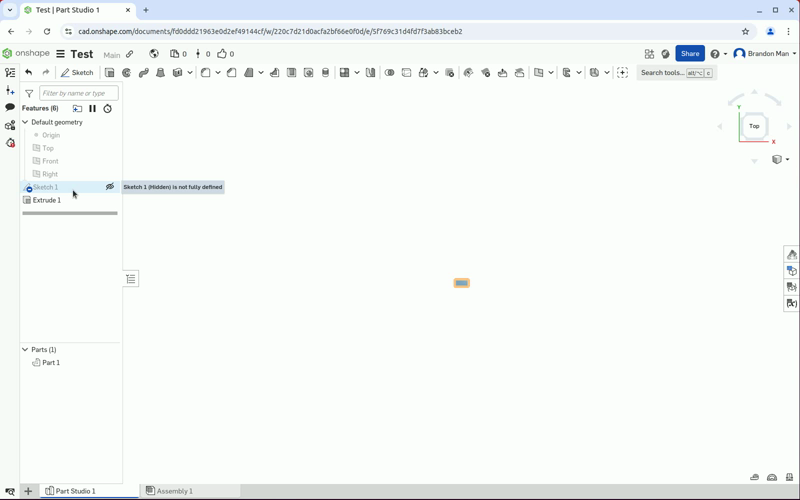
click(73, 189)
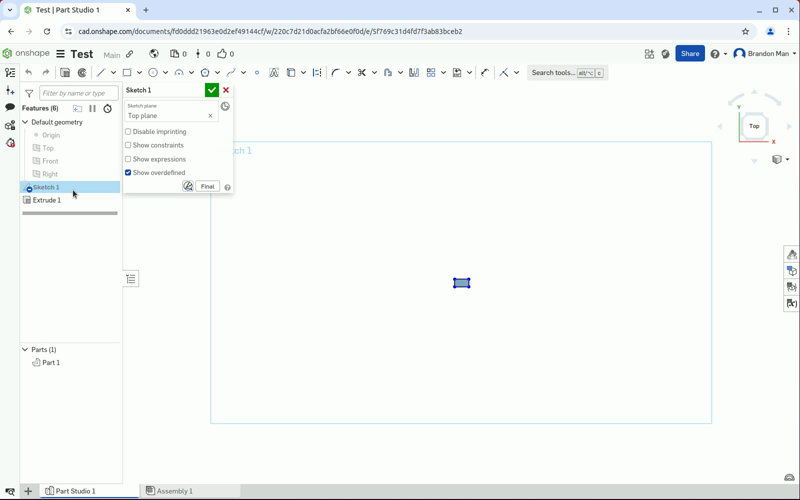
mouse_move(229, 92)
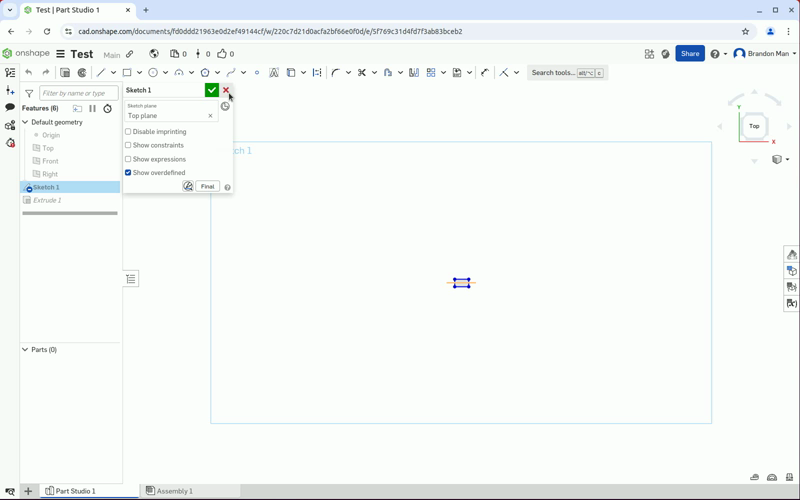
click(229, 92)
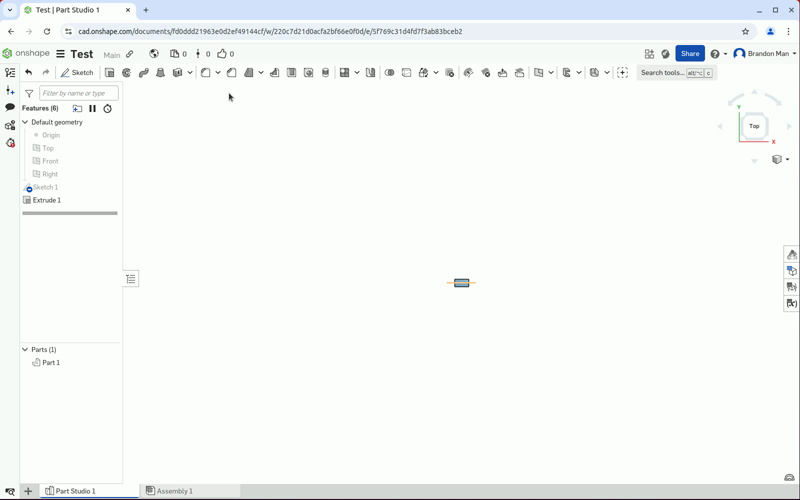
mouse_move(541, 75)
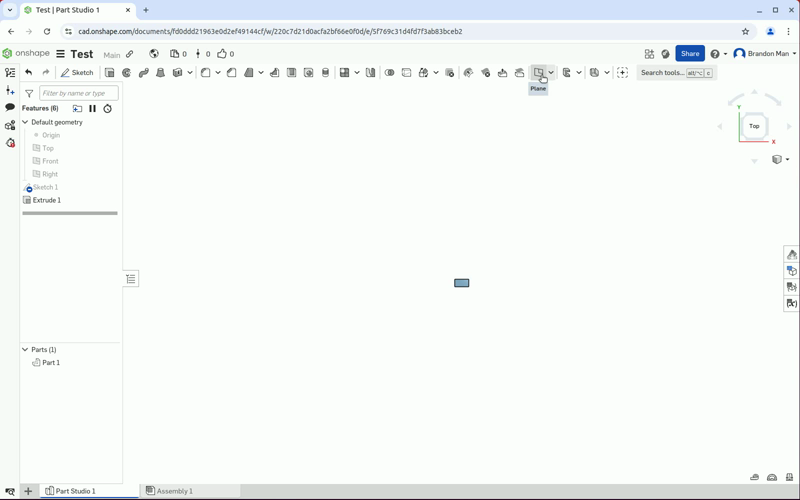
click(541, 75)
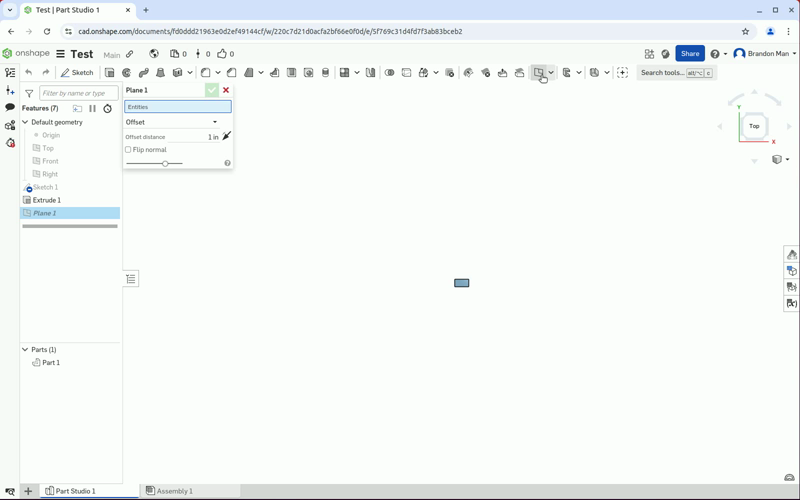
mouse_move(73, 150)
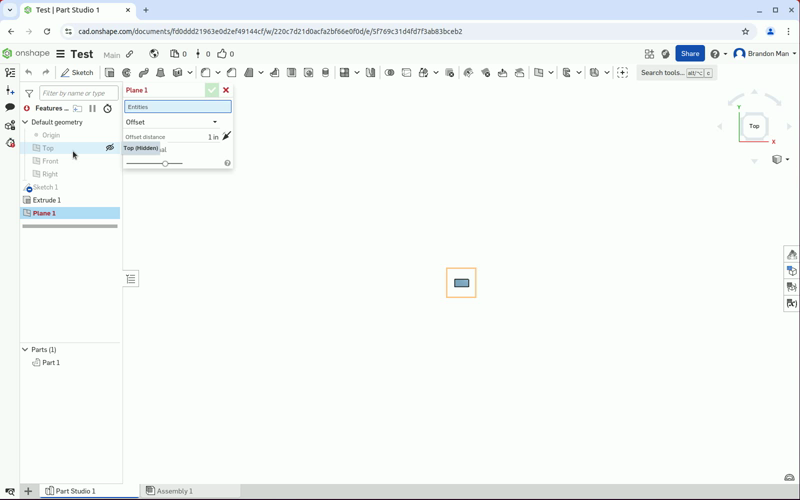
click(73, 150)
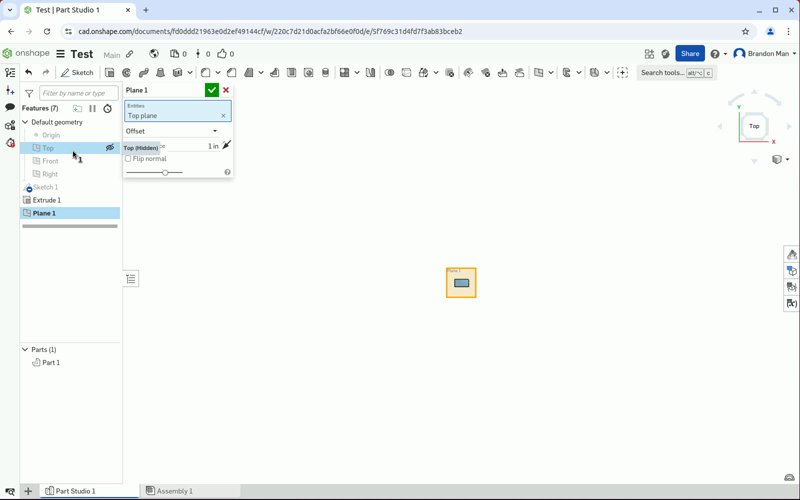
key(tab, 2)
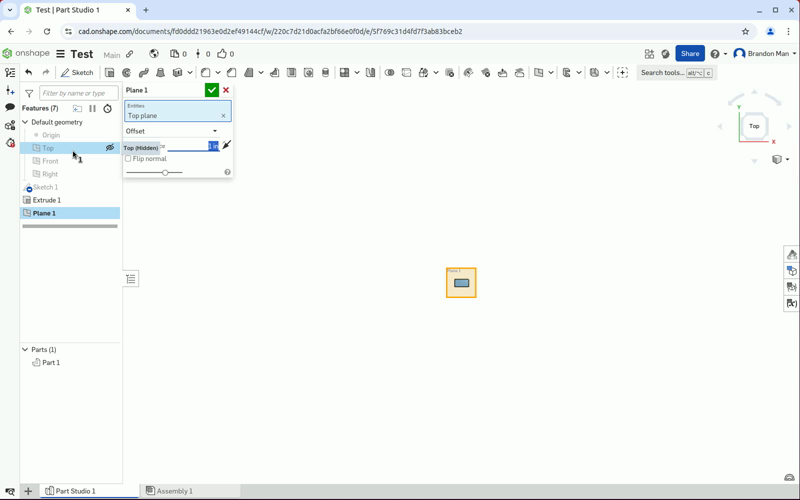
text(23.108)
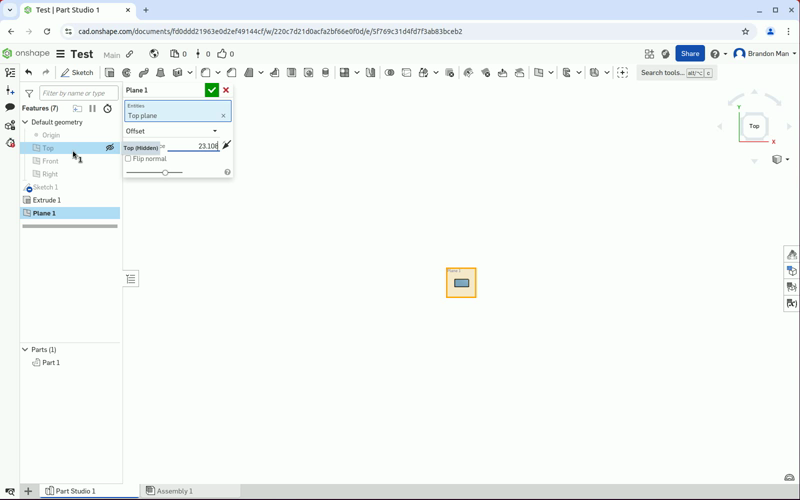
key(enter, 2)
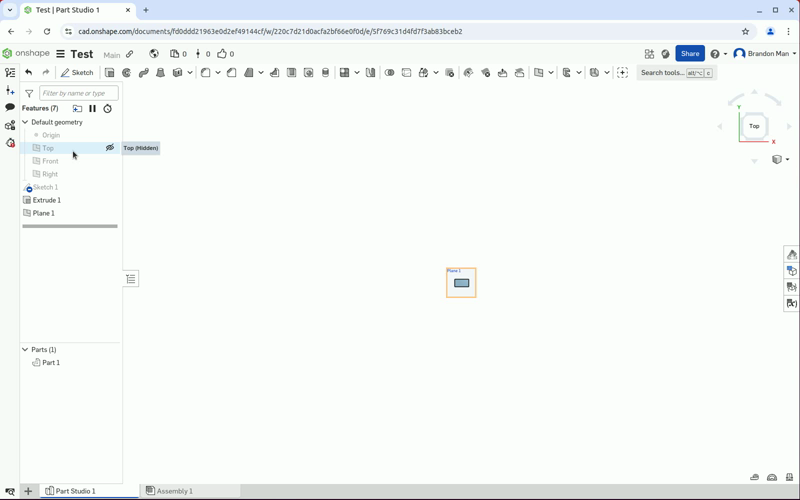
key(shift+s)
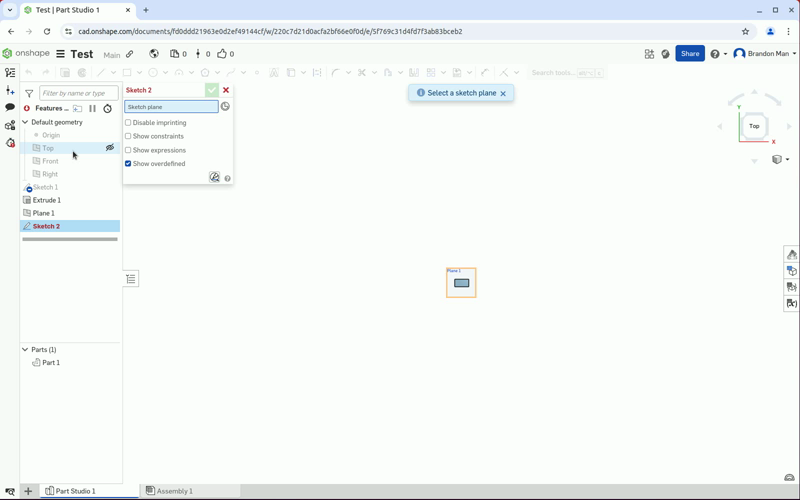
mouse_move(73, 215)
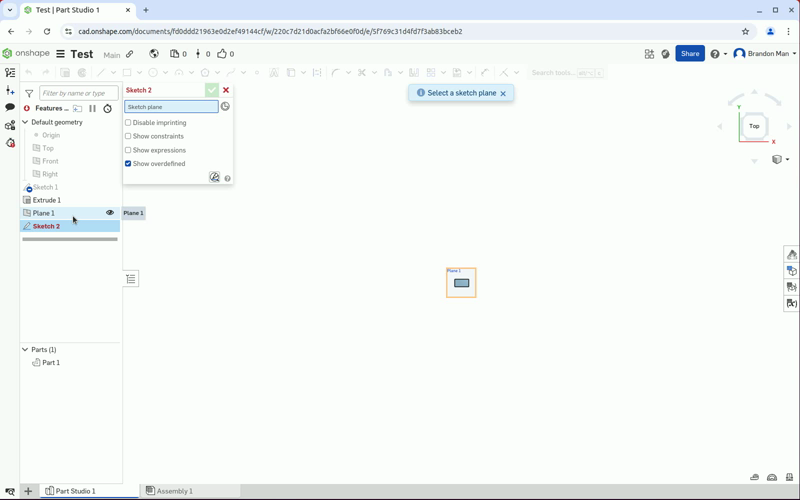
click(73, 215)
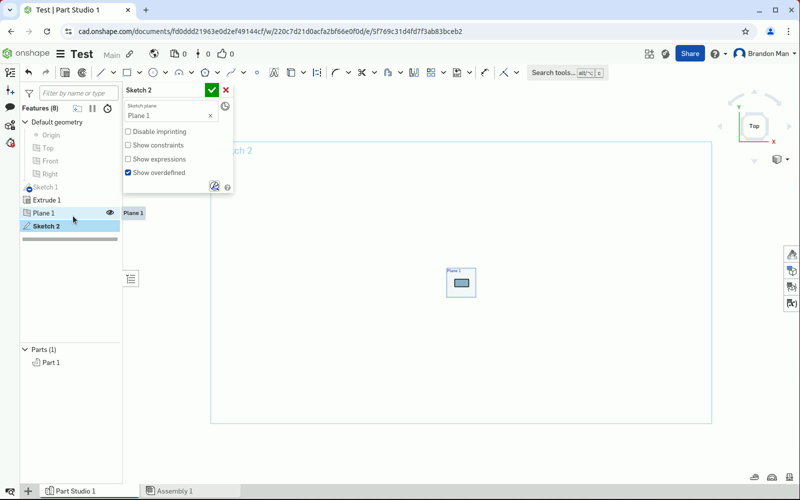
mouse_move(73, 352)
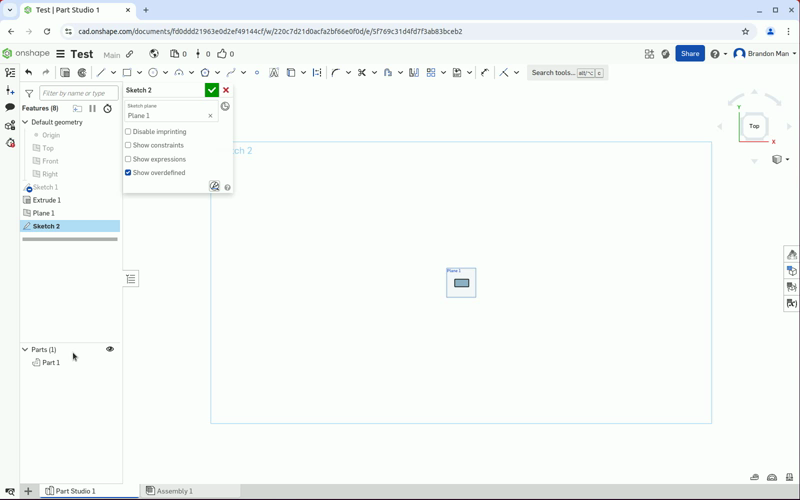
key(y)
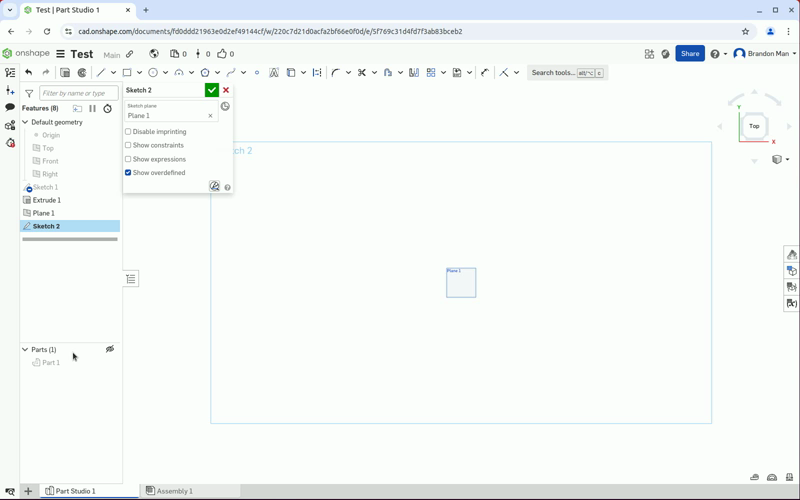
key(l)
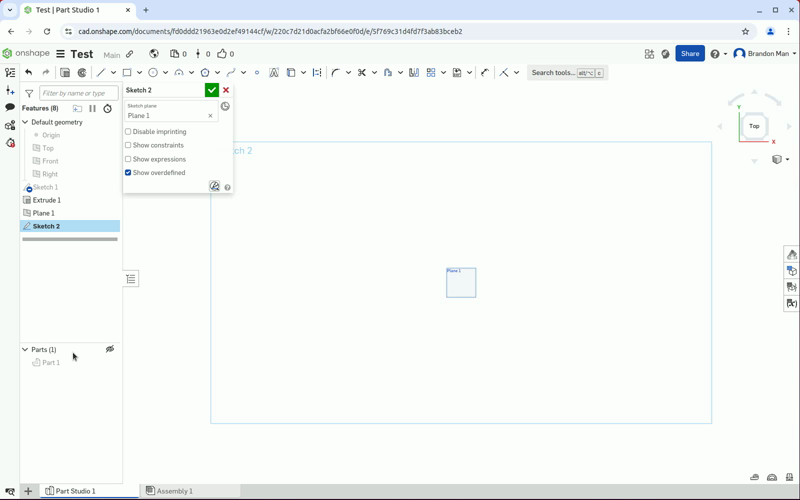
key_down(shift)
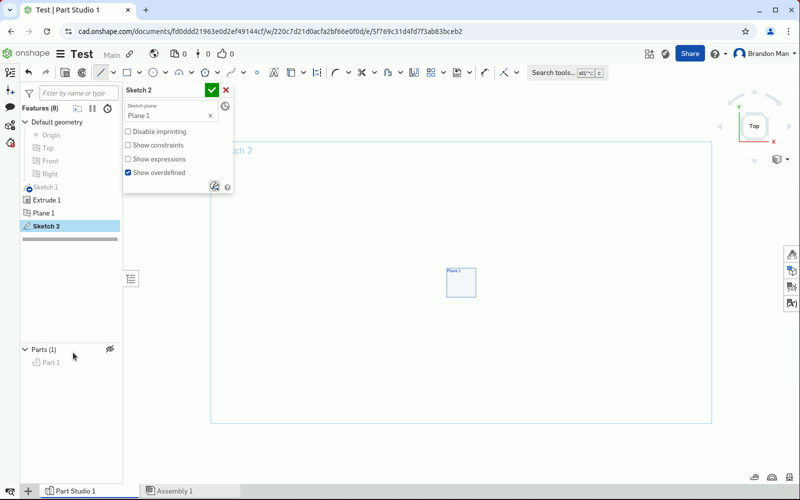
mouse_move(454, 285)
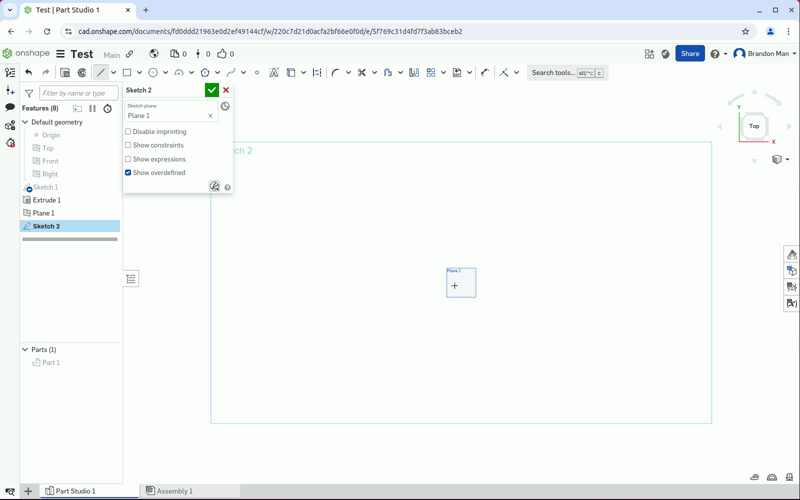
click(454, 285)
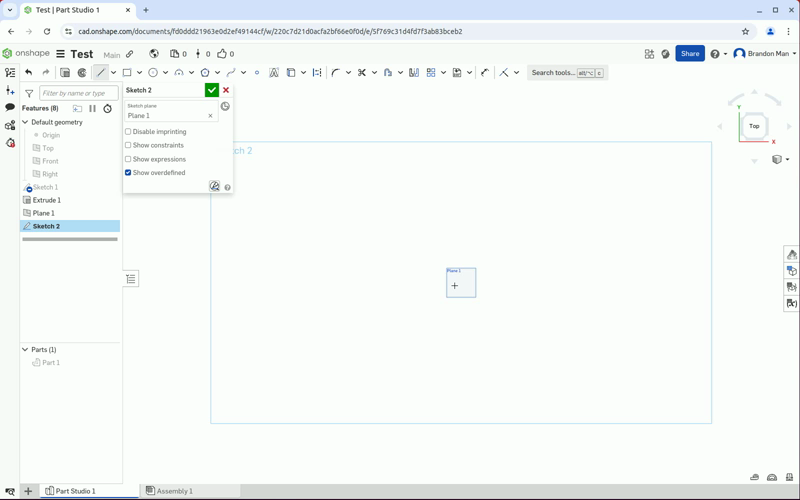
key_up(shift)
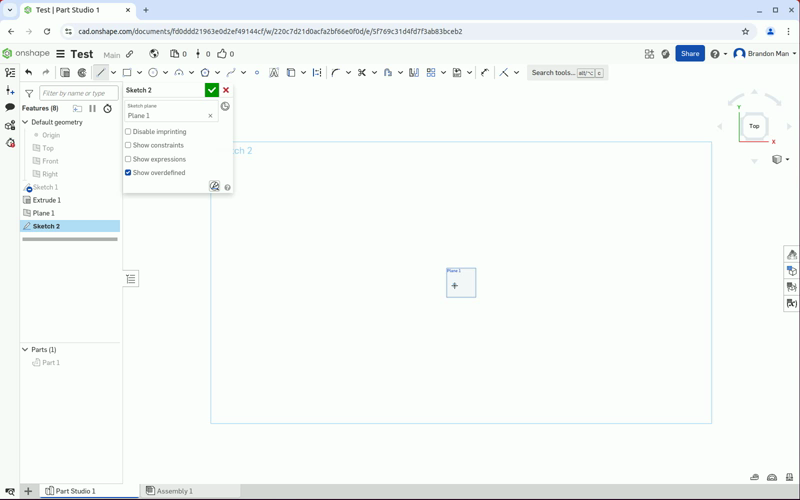
key_down(shift)
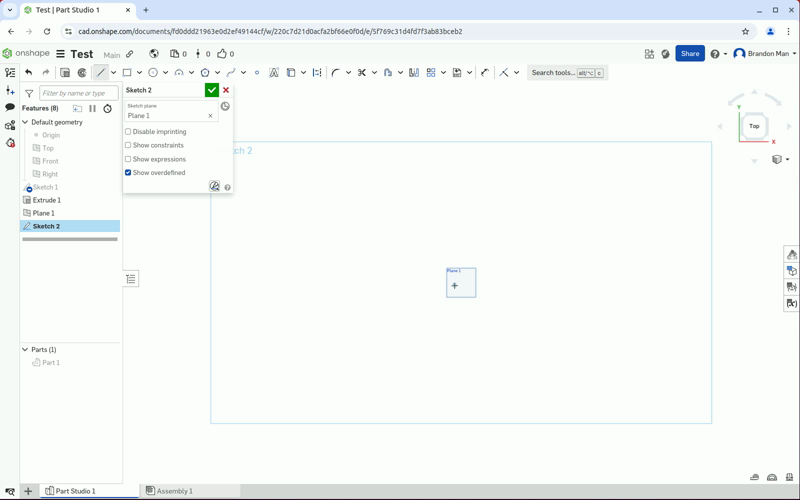
mouse_move(484, 285)
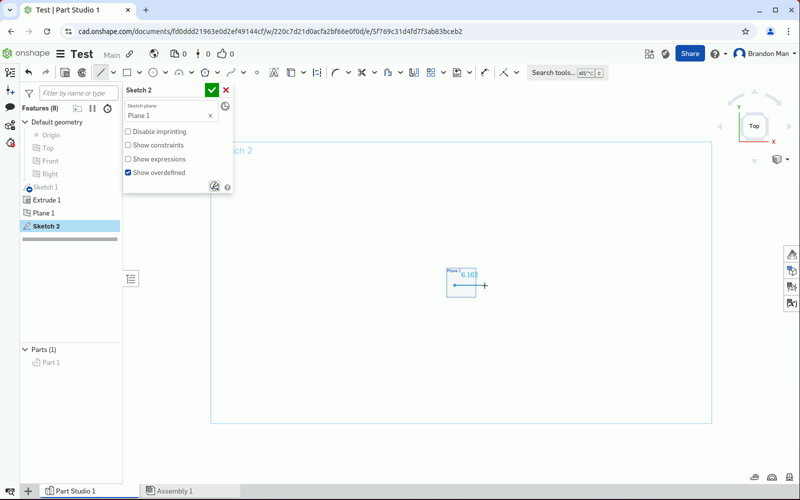
mouse_move(466, 285)
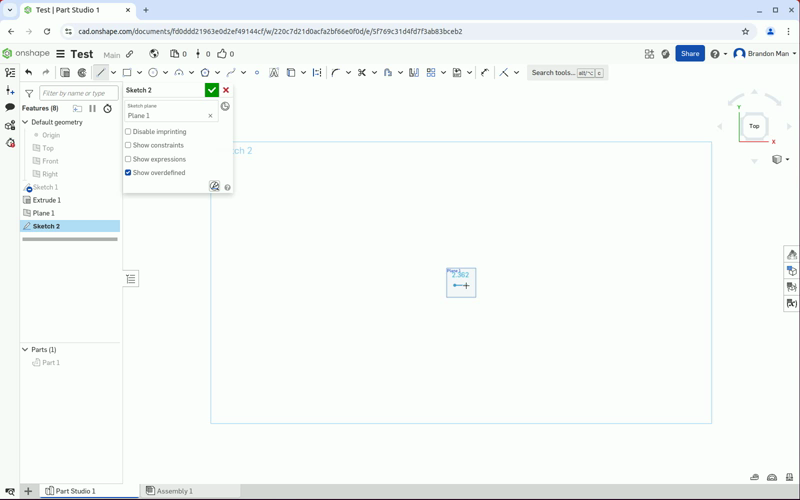
click(466, 285)
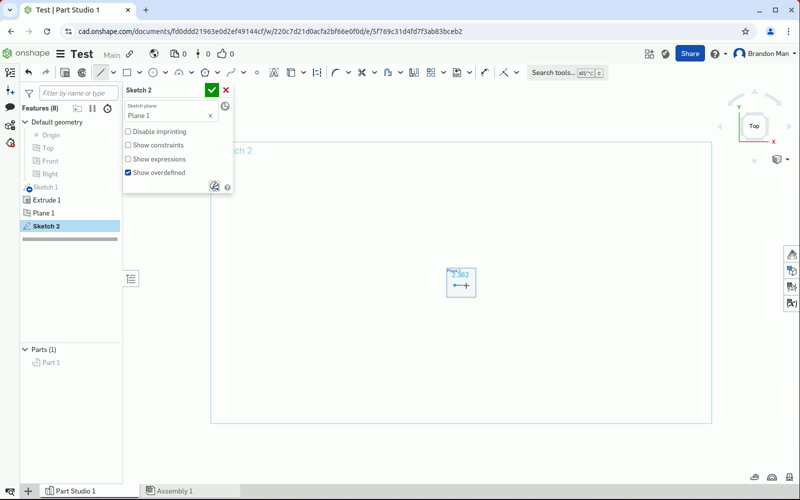
key_up(shift)
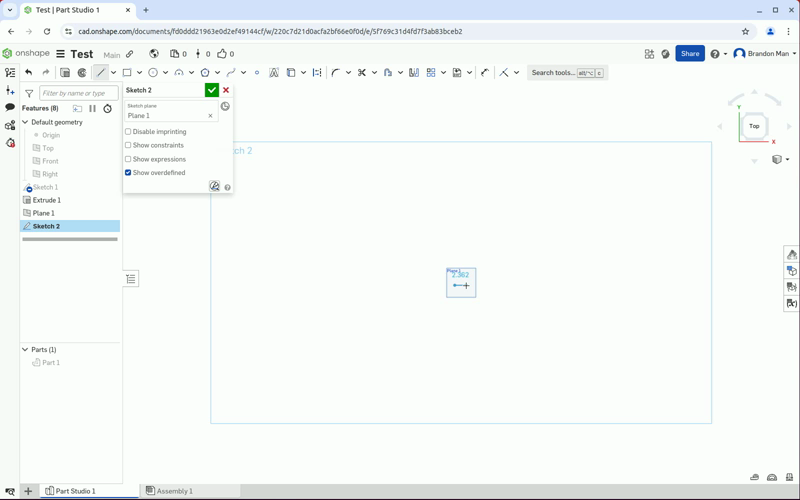
key_down(shift)
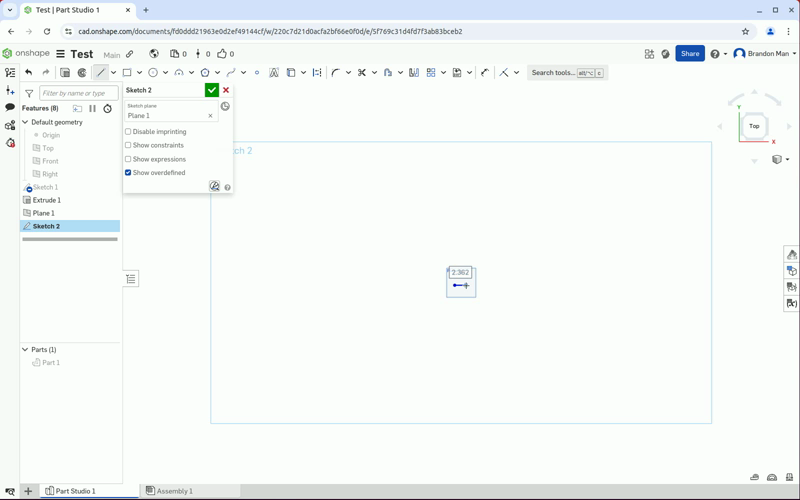
mouse_move(496, 285)
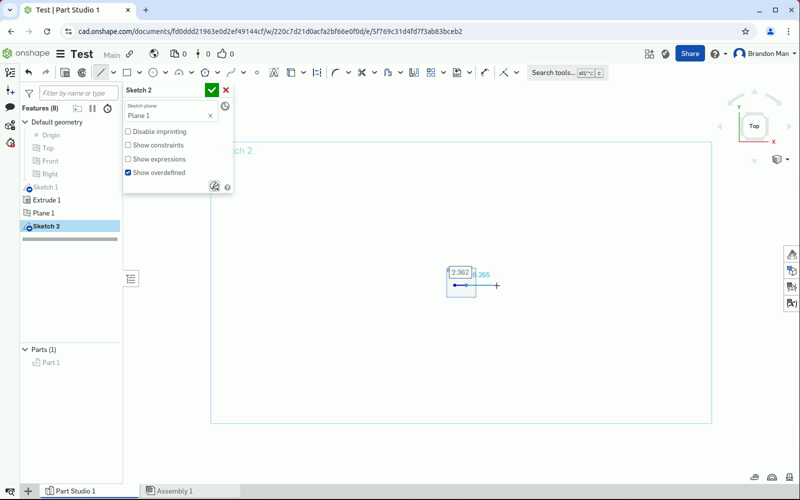
mouse_move(466, 280)
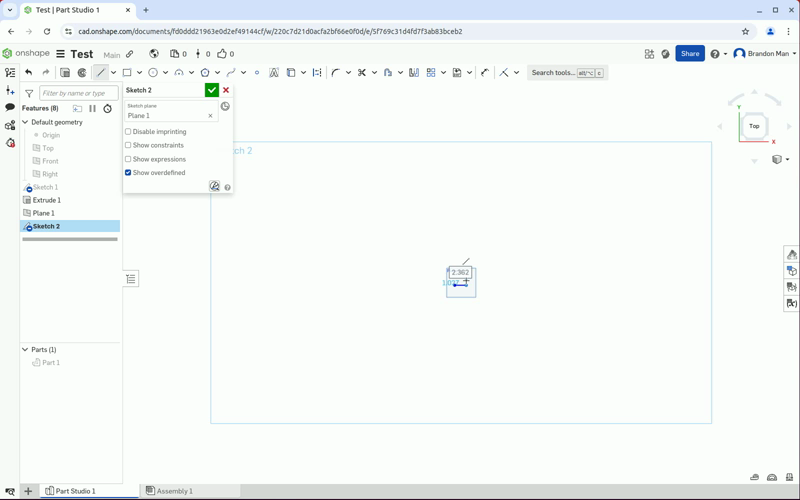
scroll(6)
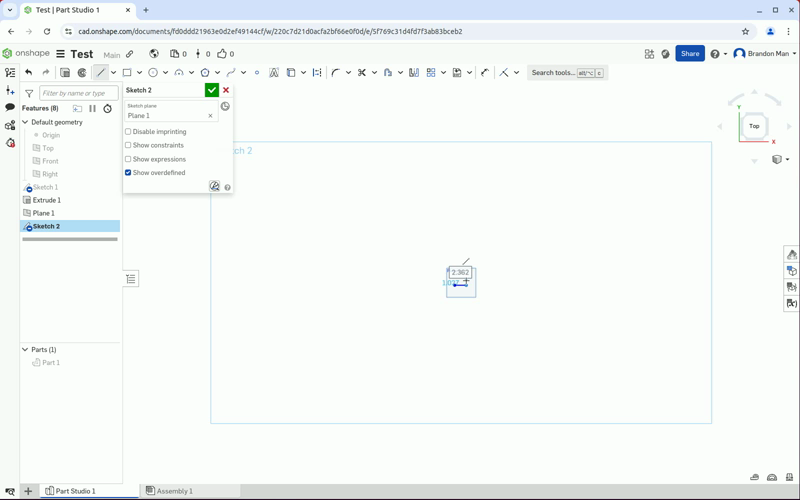
scroll(6)
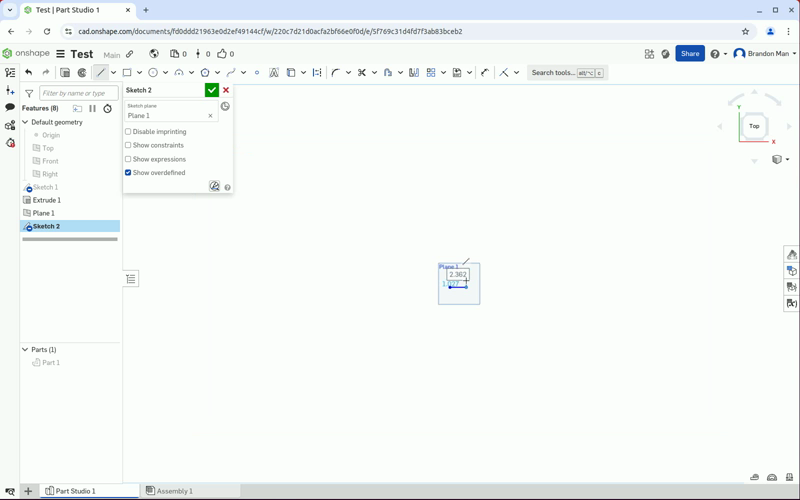
scroll(6)
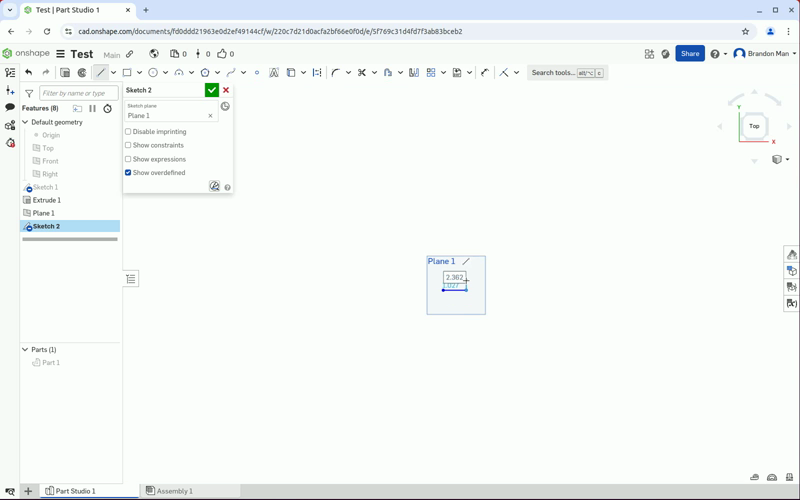
scroll(6)
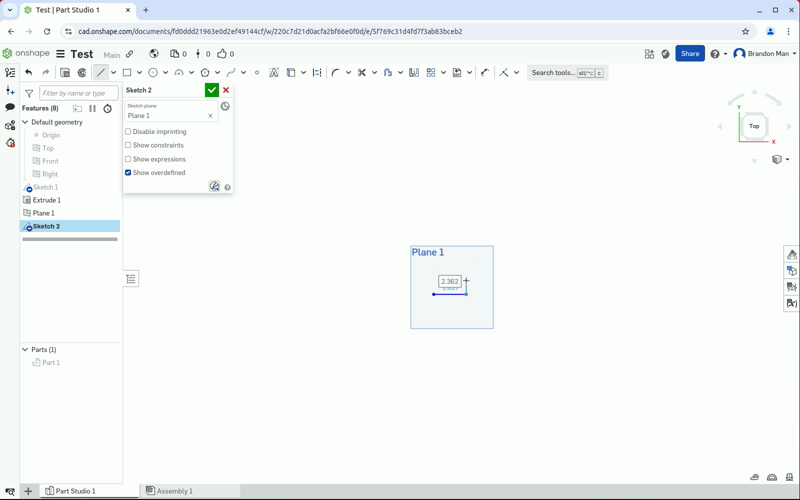
scroll(6)
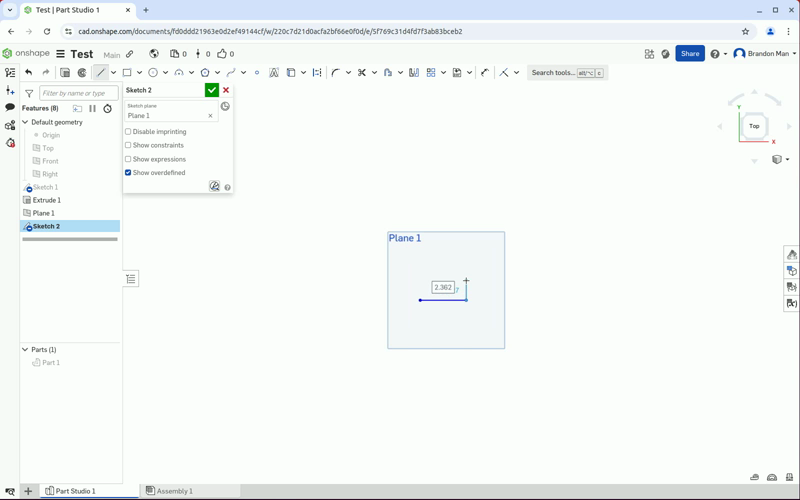
scroll(6)
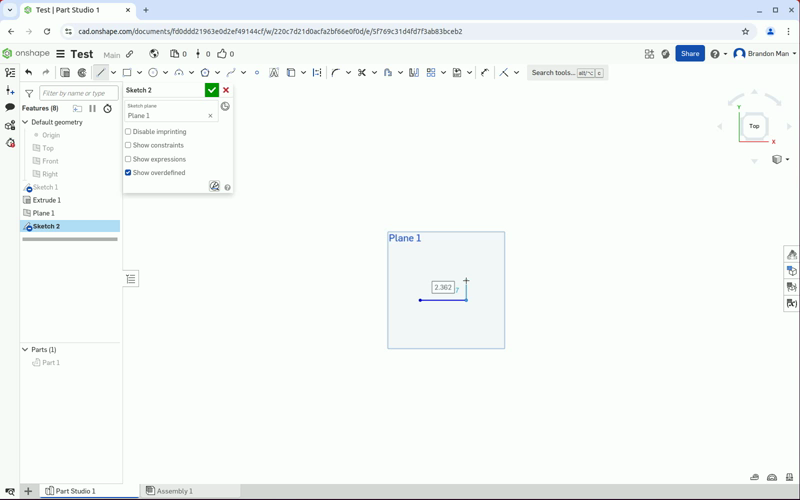
scroll(6)
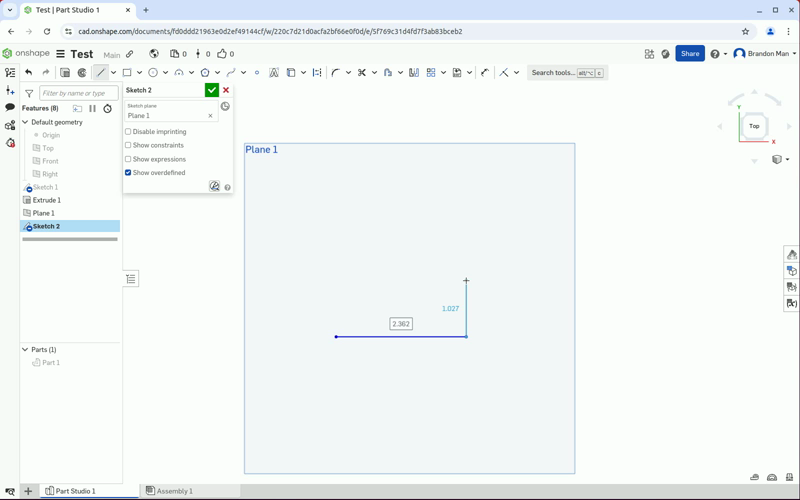
click(466, 280)
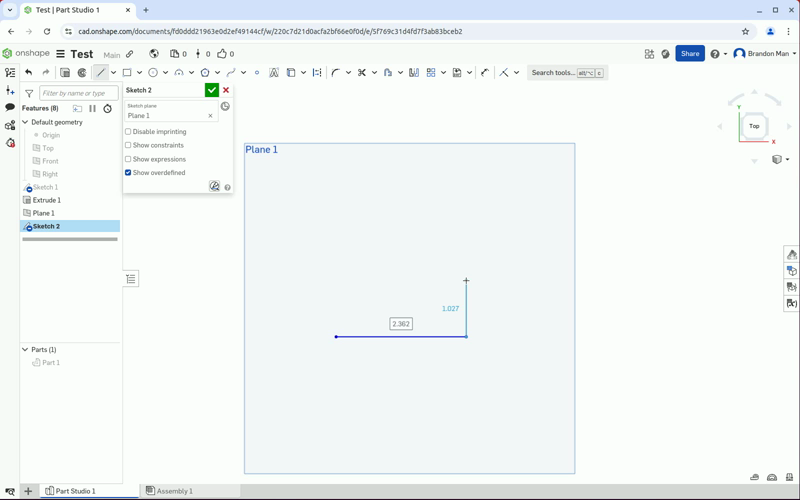
scroll(-6)
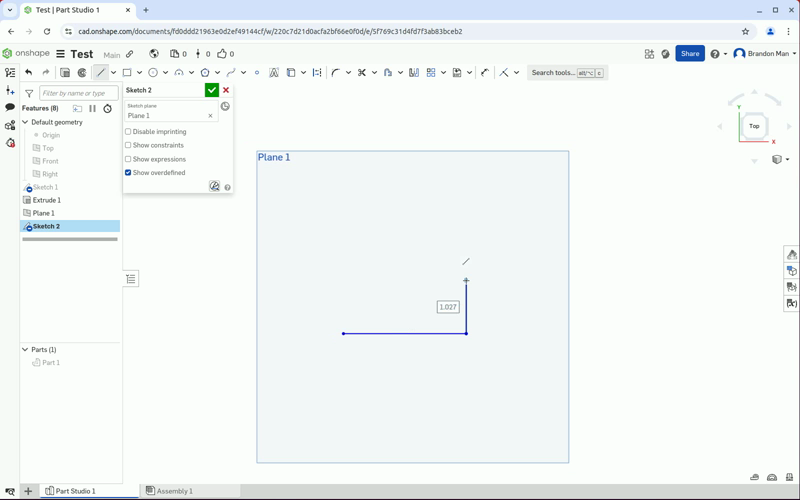
scroll(-6)
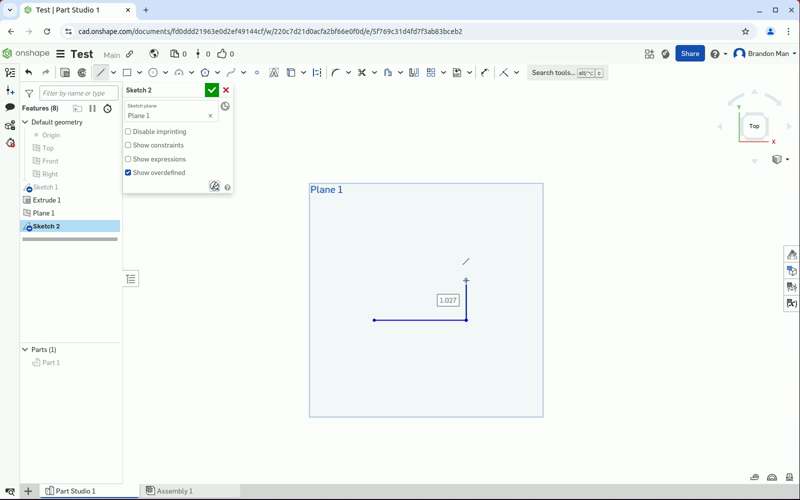
scroll(-6)
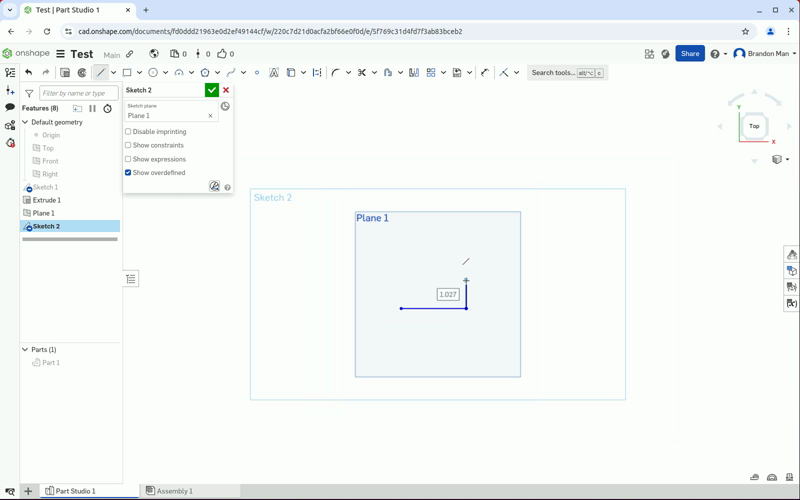
scroll(-6)
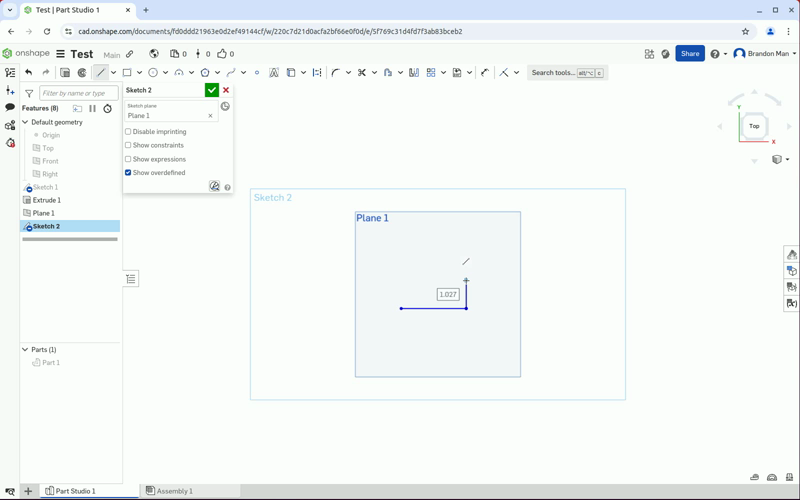
scroll(-6)
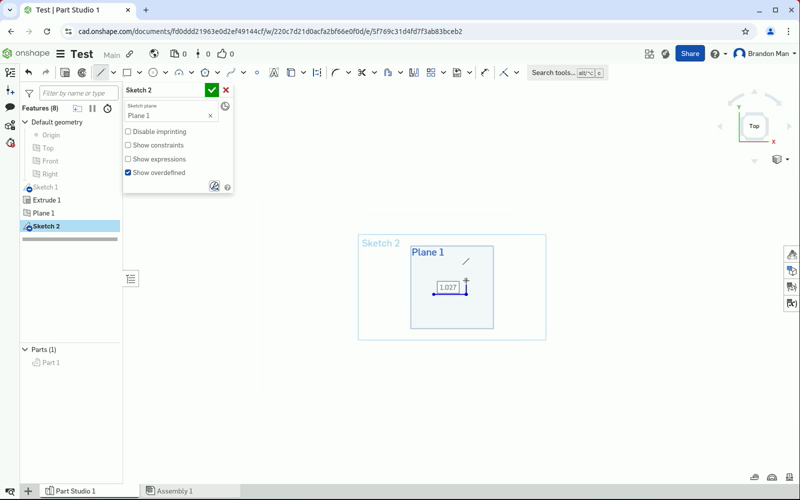
scroll(-6)
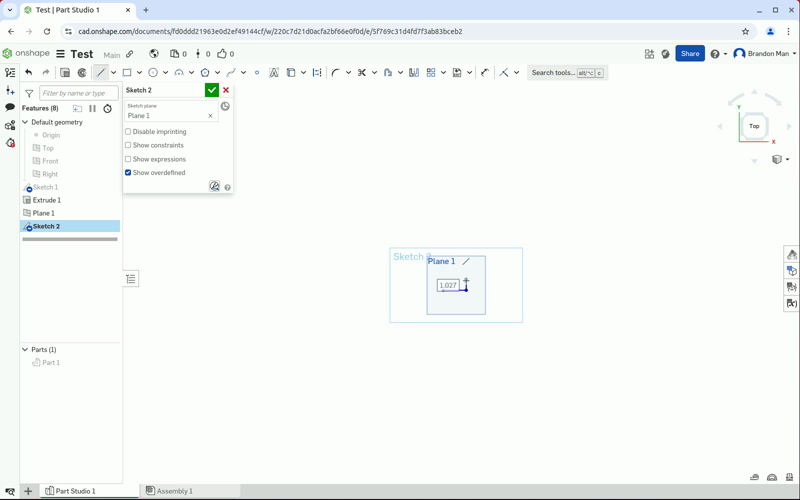
scroll(-6)
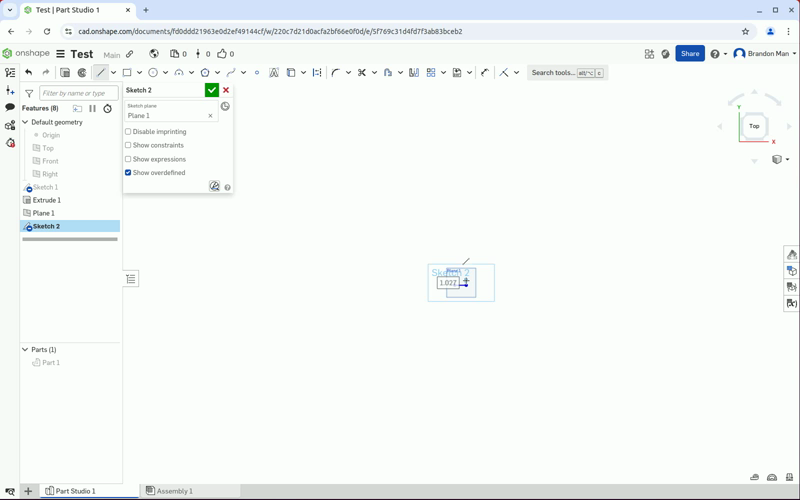
key_up(shift)
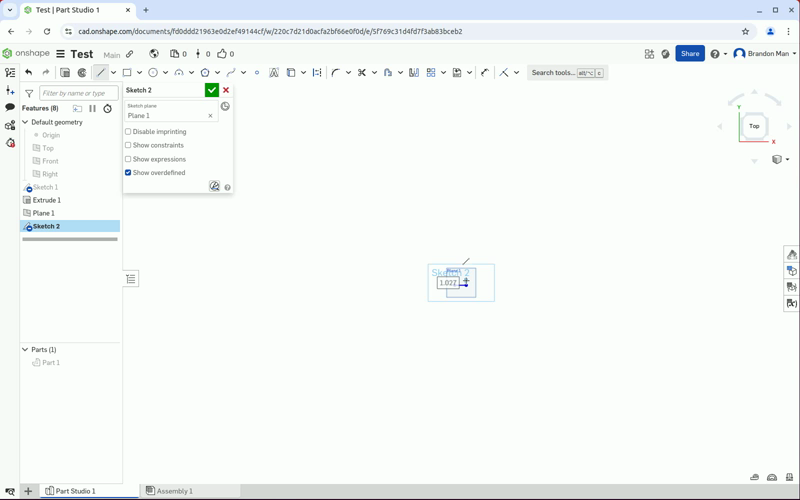
key_down(shift)
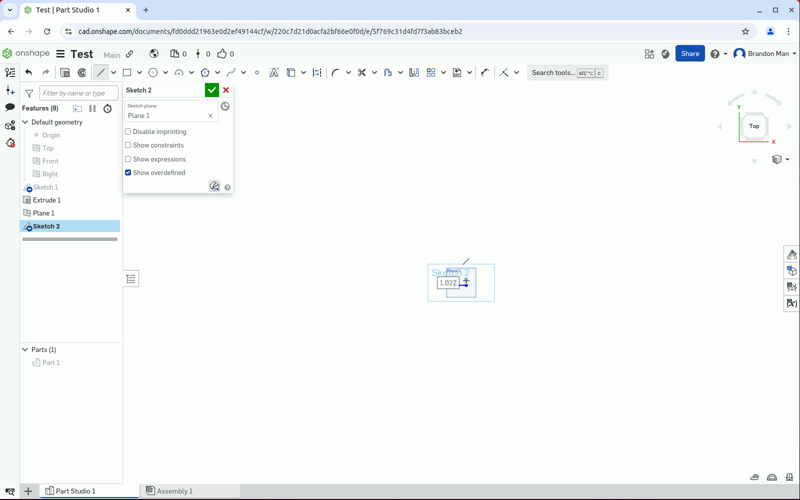
mouse_move(496, 280)
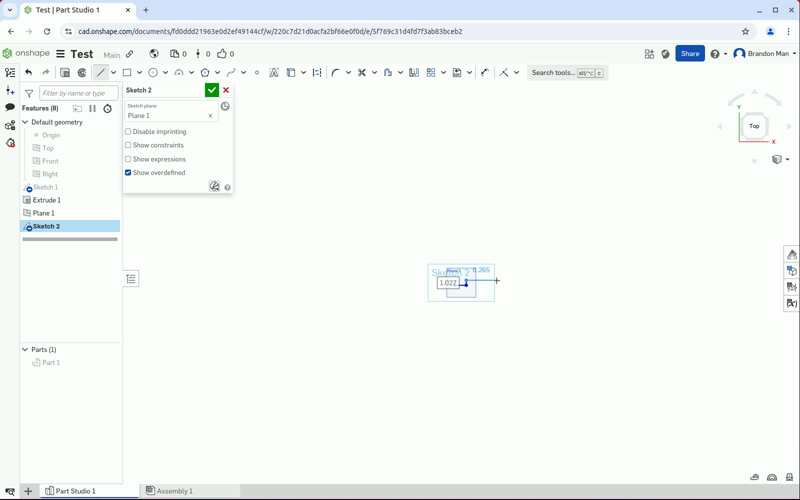
mouse_move(454, 280)
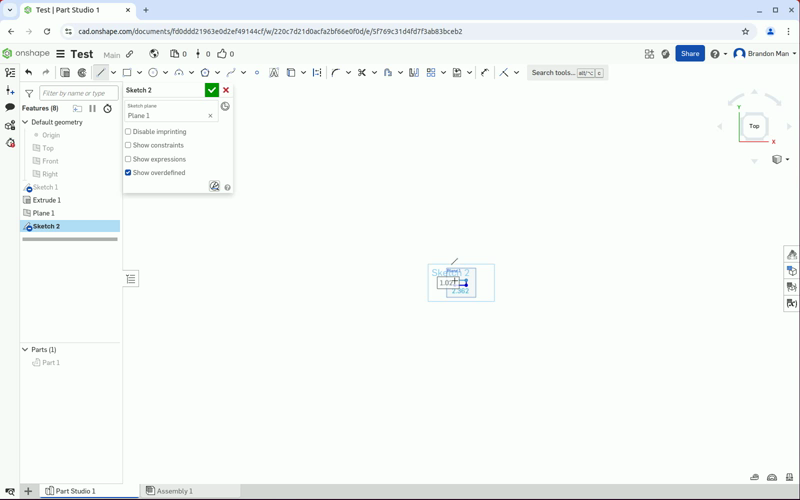
click(454, 280)
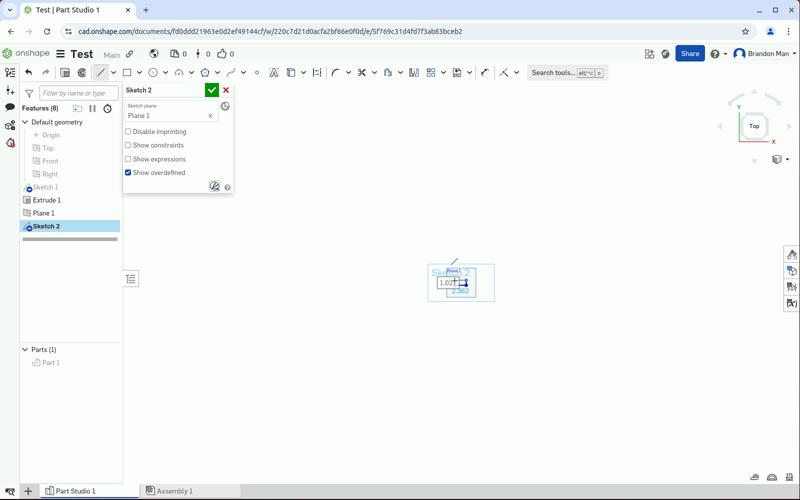
key_up(shift)
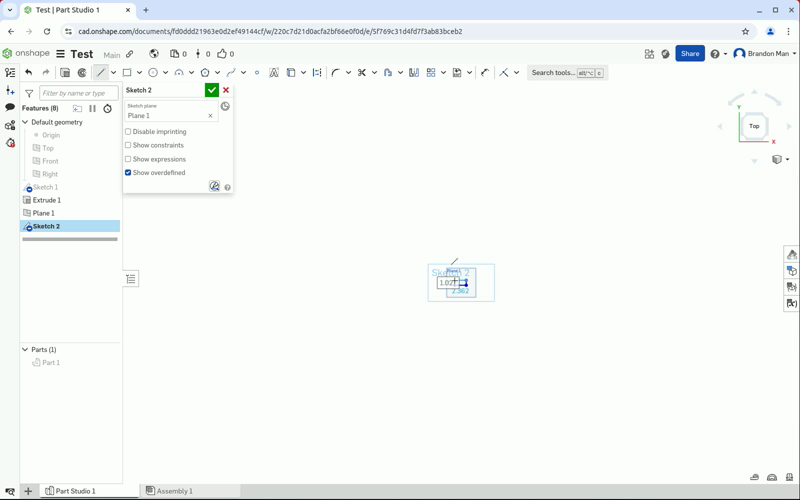
mouse_move(484, 280)
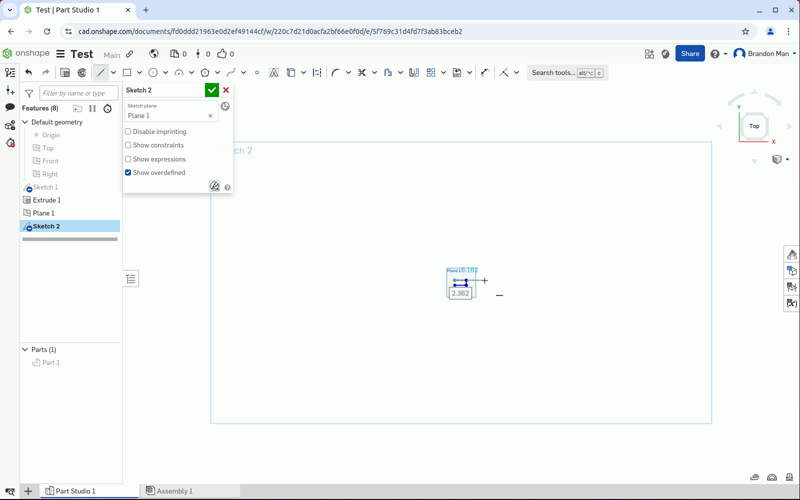
key_down(shift)
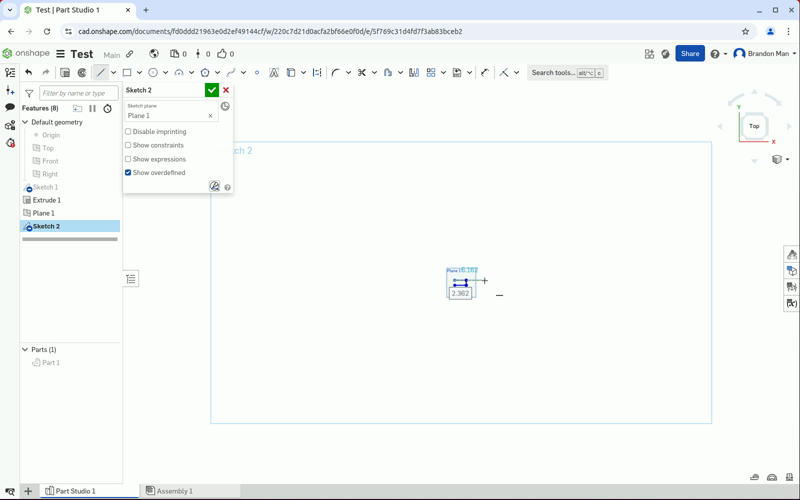
mouse_move(454, 285)
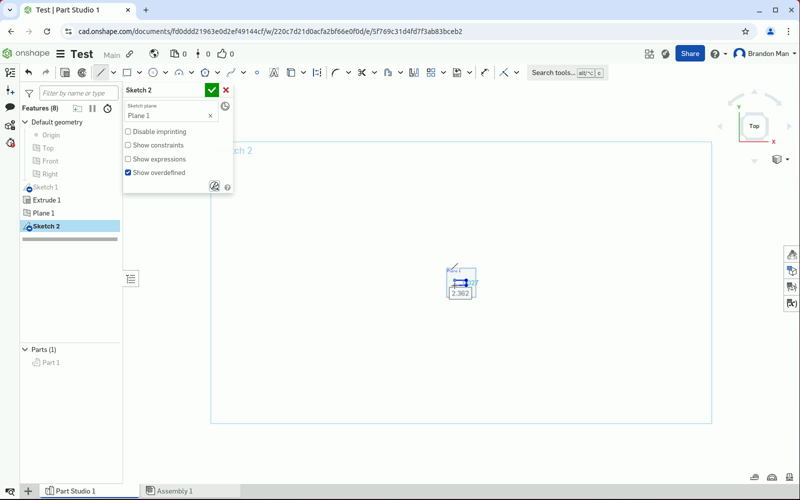
scroll(6)
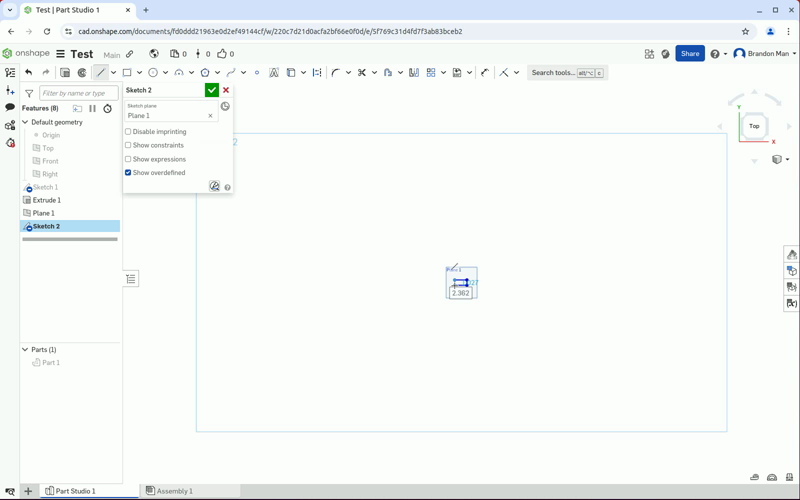
scroll(6)
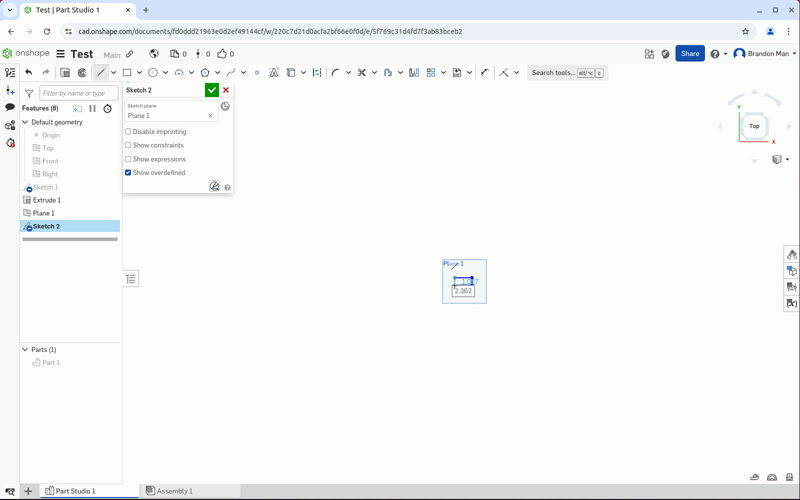
scroll(6)
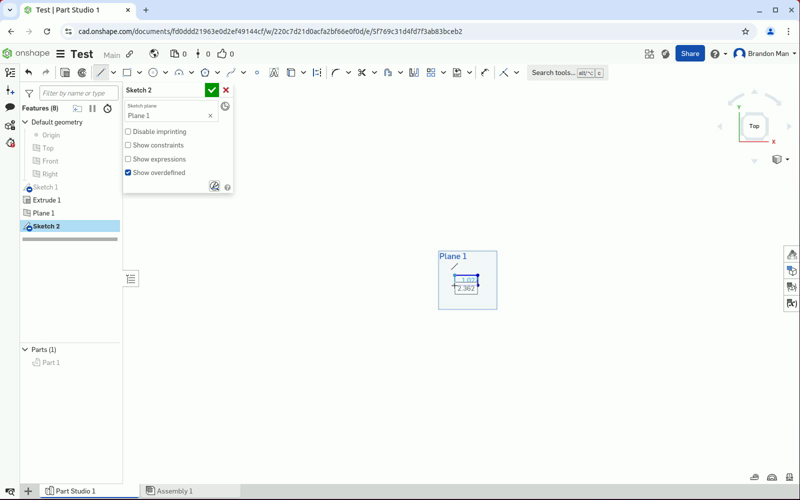
scroll(6)
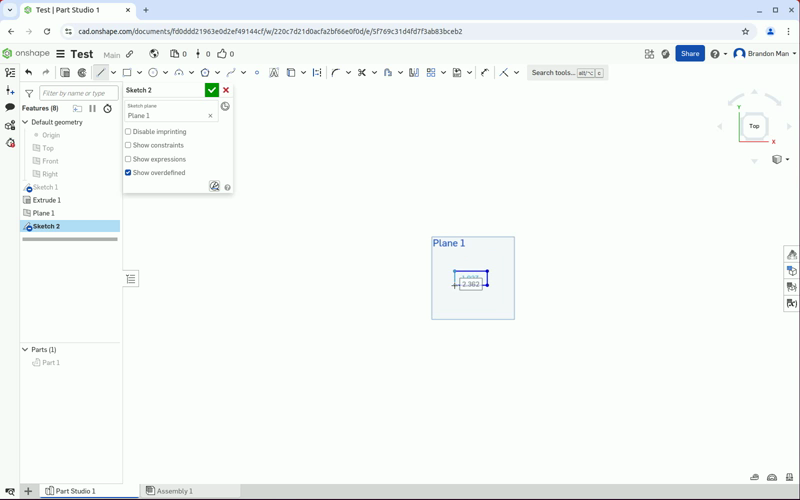
scroll(6)
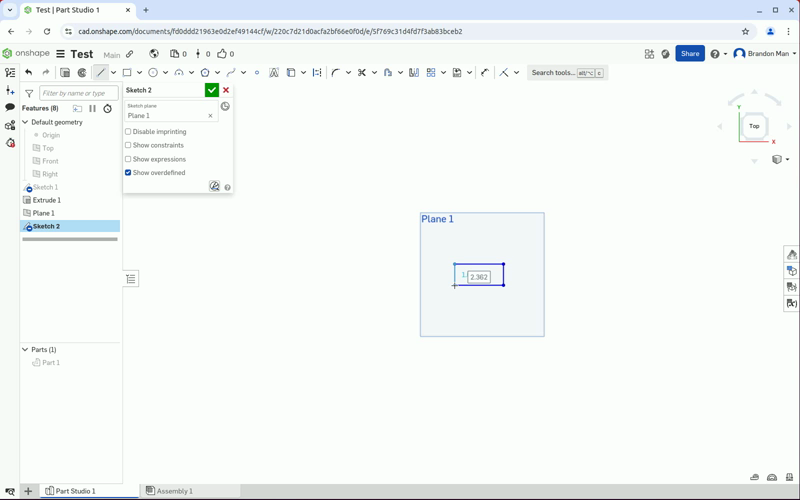
scroll(6)
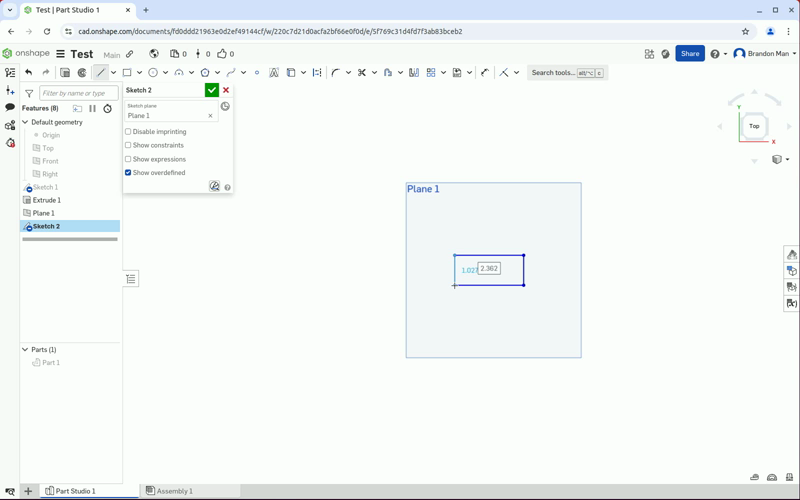
scroll(6)
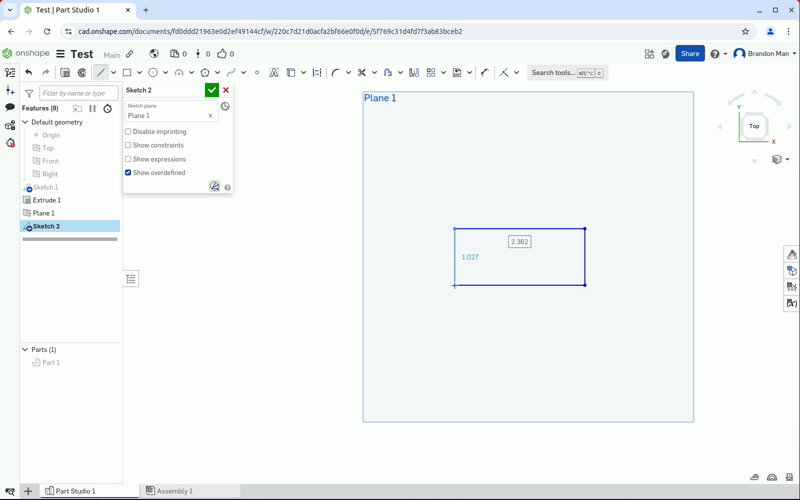
key_up(shift)
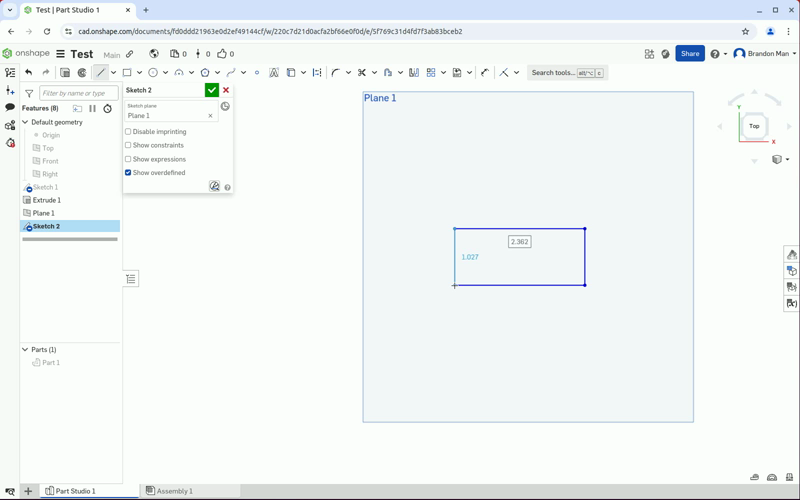
click(454, 285)
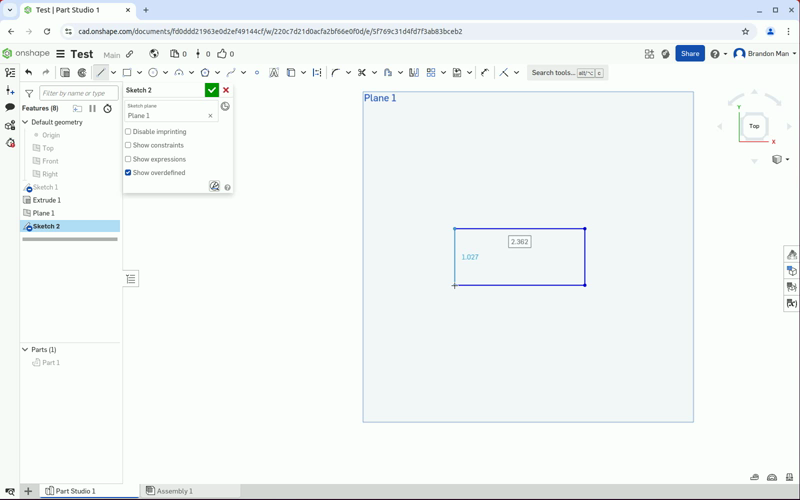
scroll(-6)
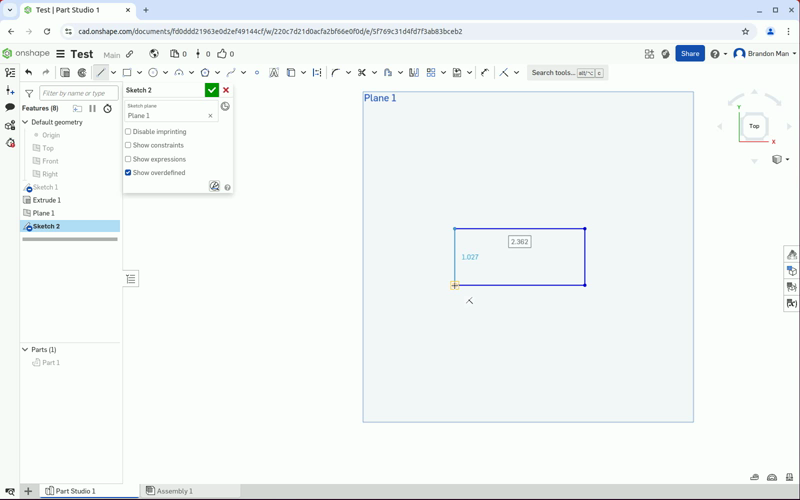
scroll(-6)
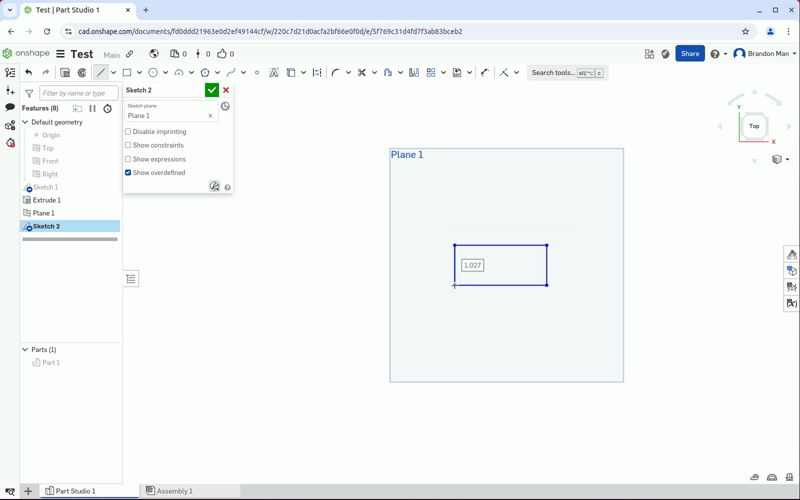
scroll(-6)
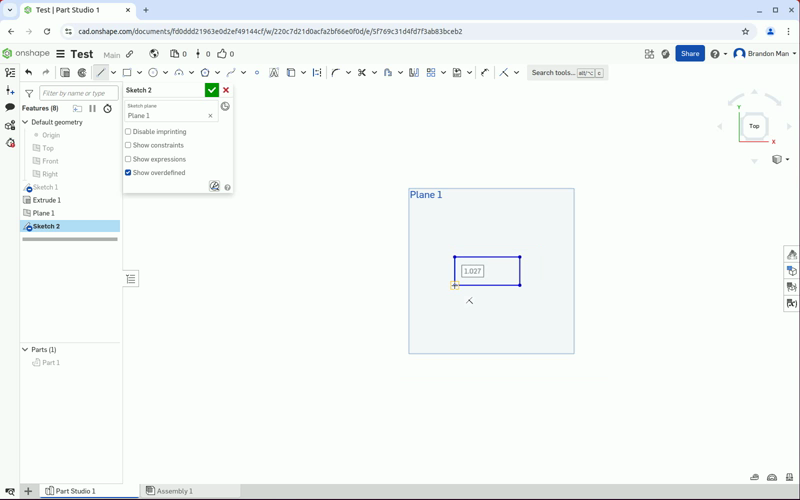
scroll(-6)
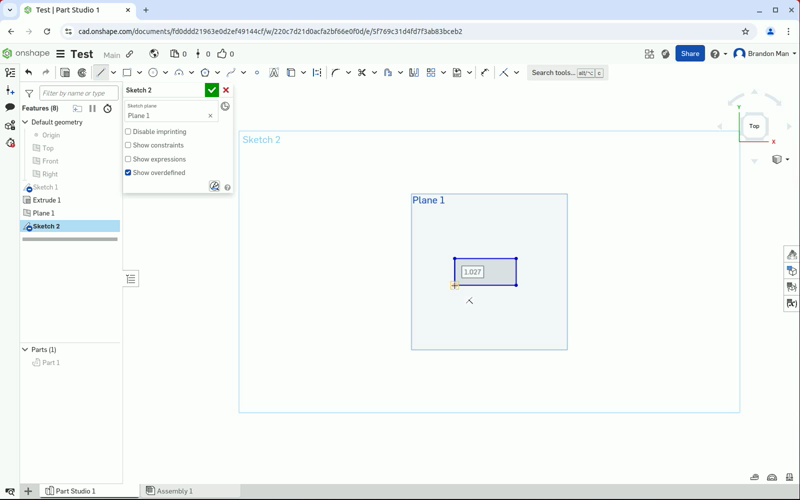
scroll(-6)
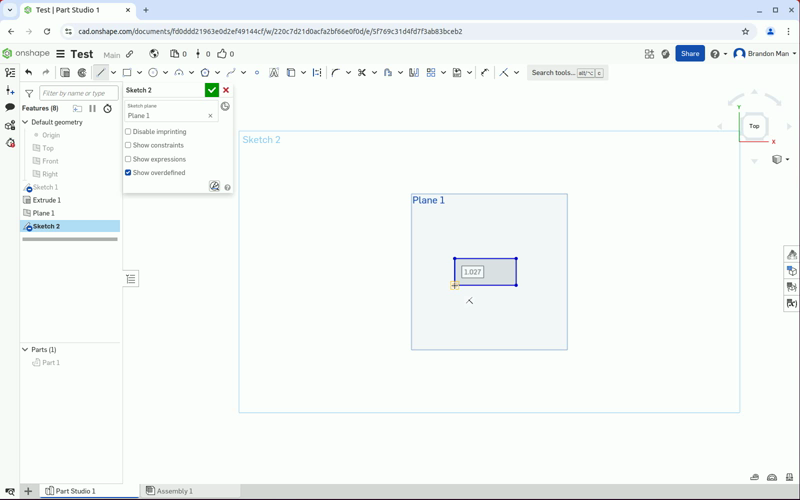
scroll(-6)
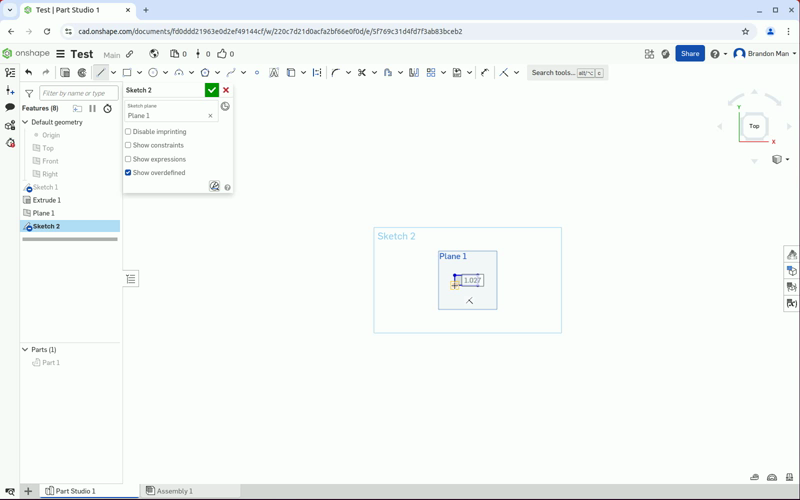
scroll(-6)
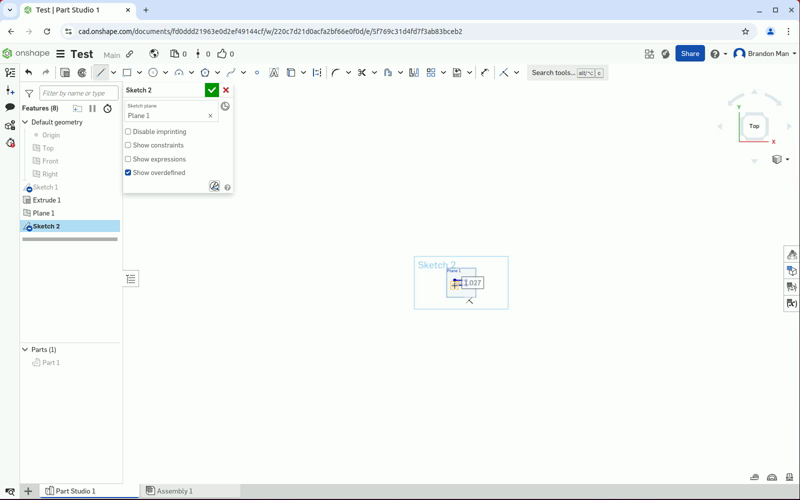
key(esc)
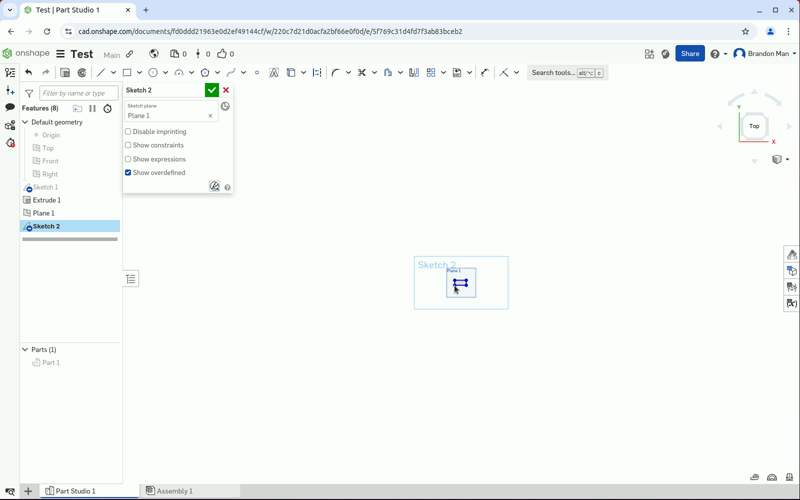
mouse_move(463, 282)
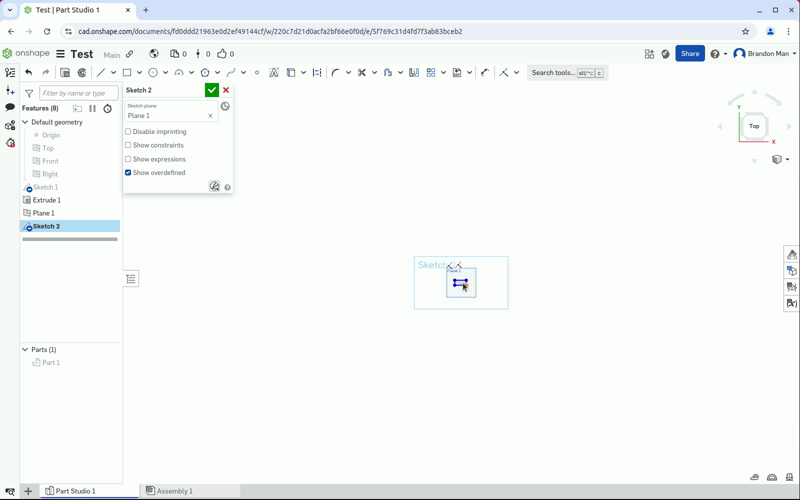
scroll(6)
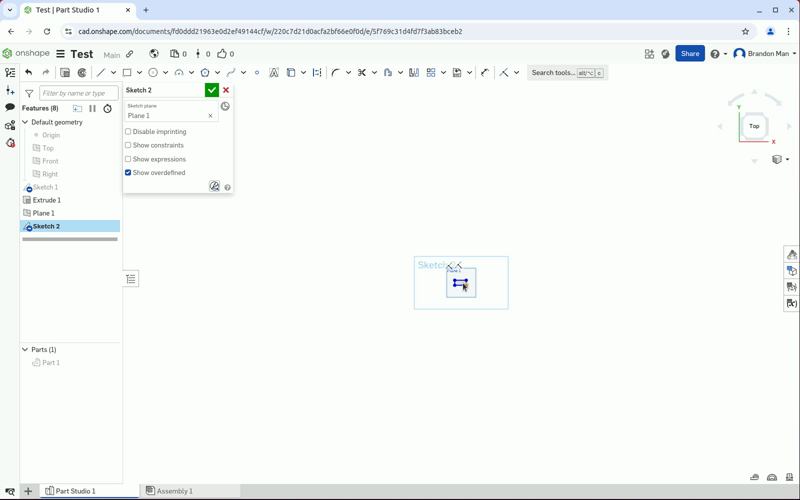
scroll(6)
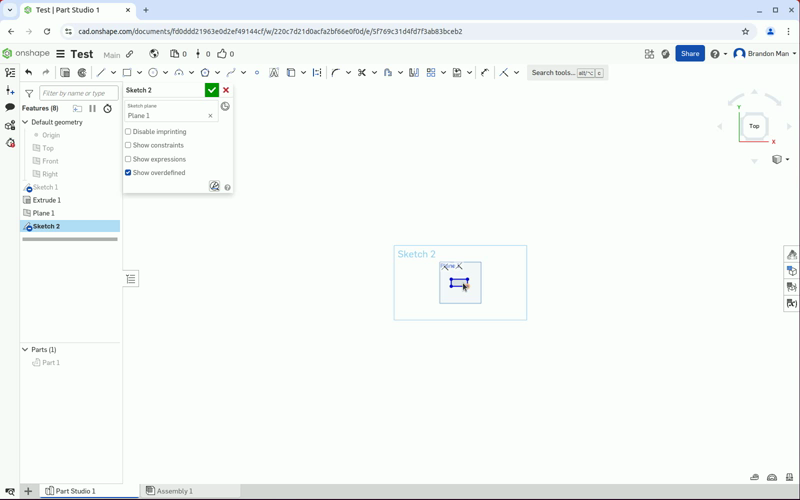
scroll(6)
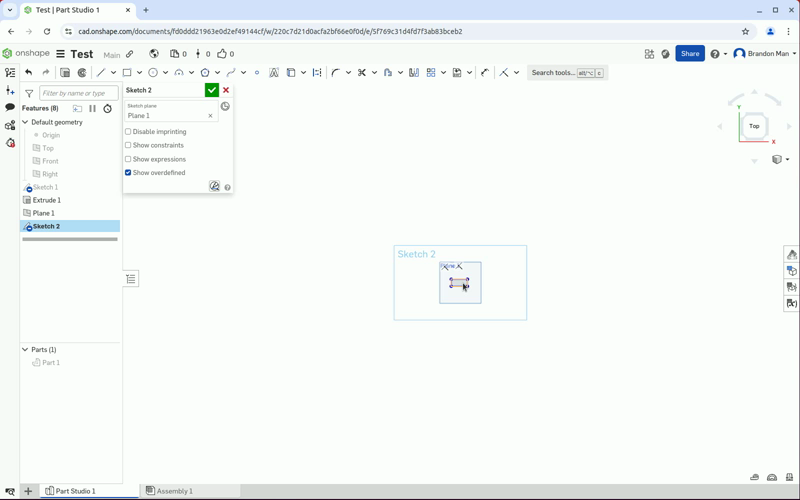
scroll(6)
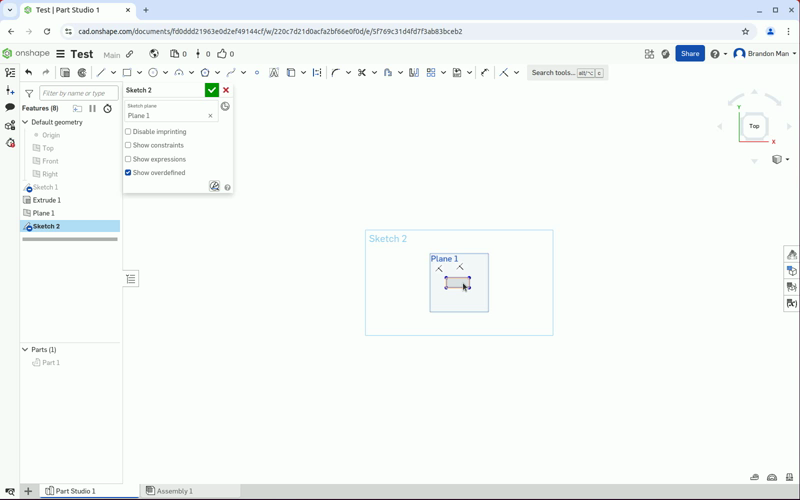
scroll(6)
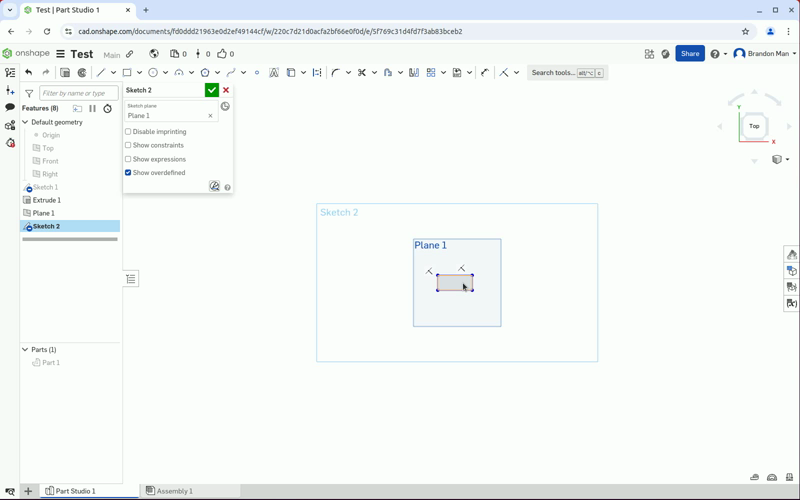
scroll(6)
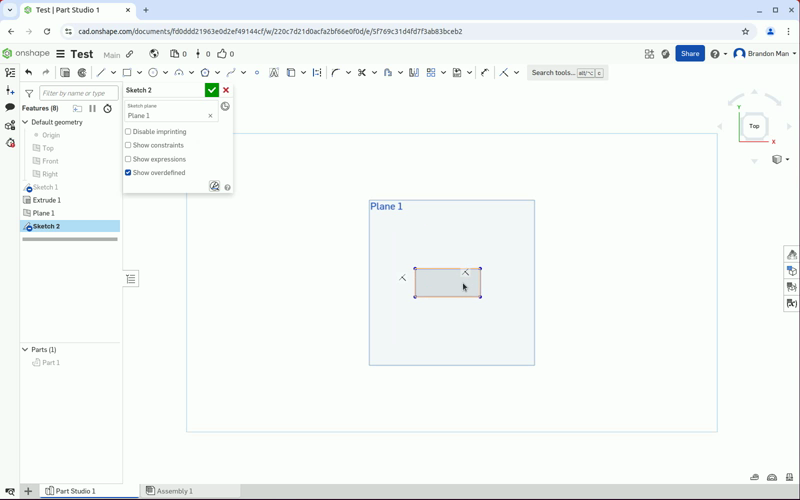
scroll(6)
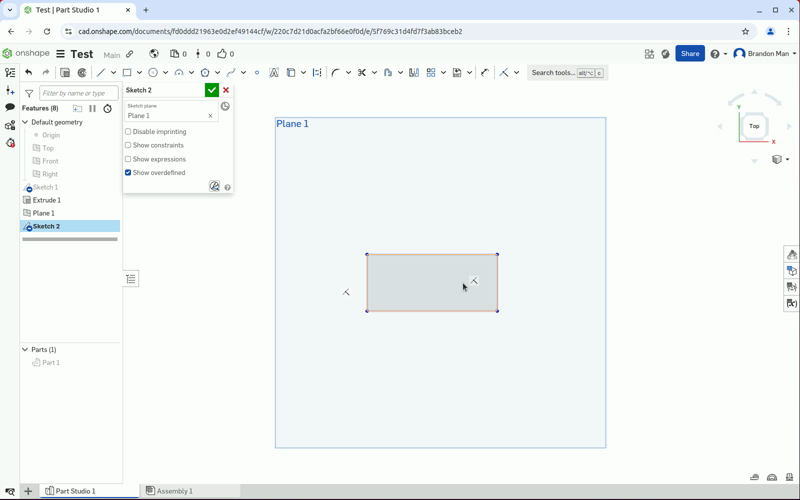
click(463, 282)
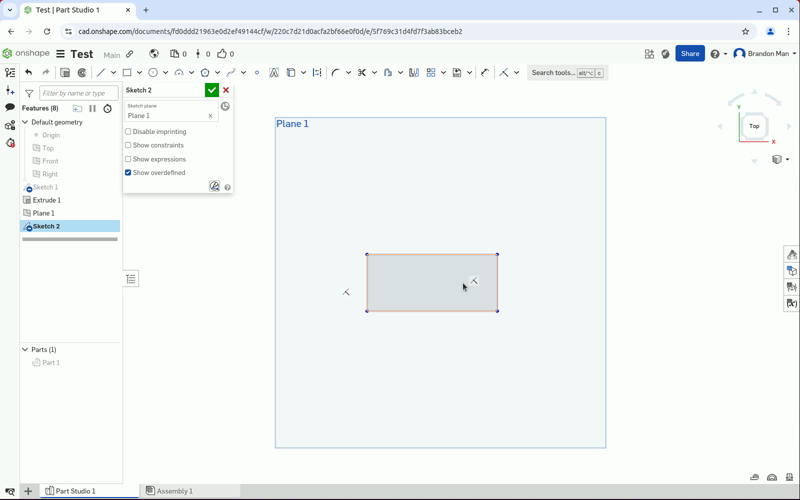
scroll(-6)
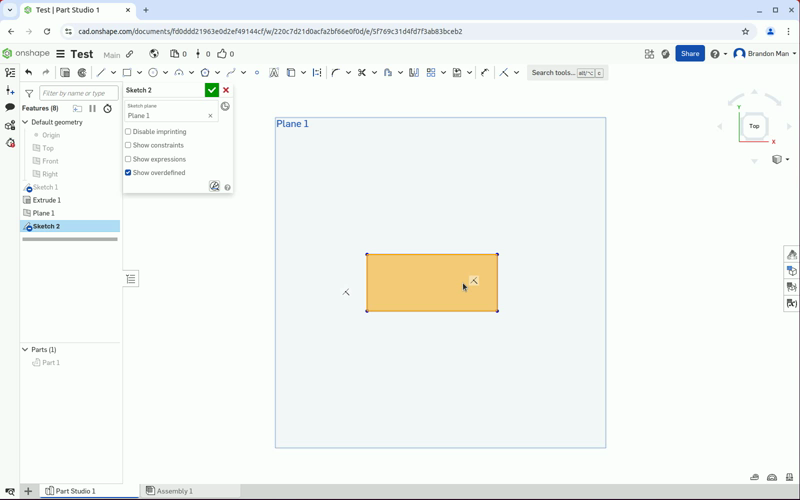
scroll(-6)
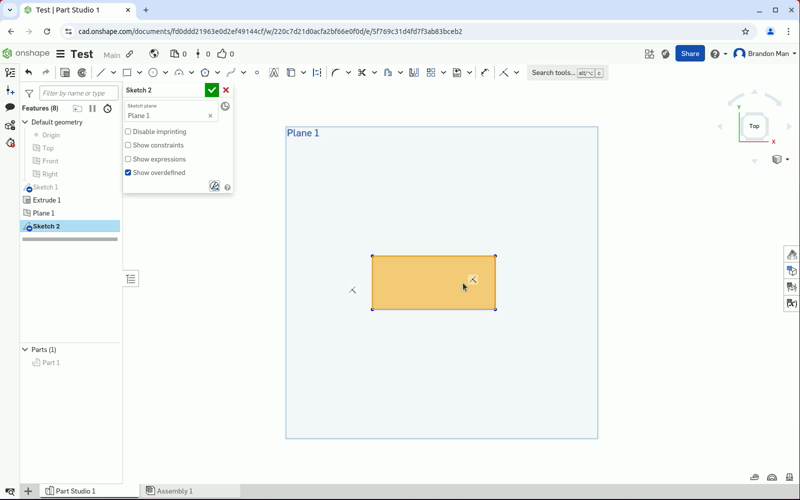
scroll(-6)
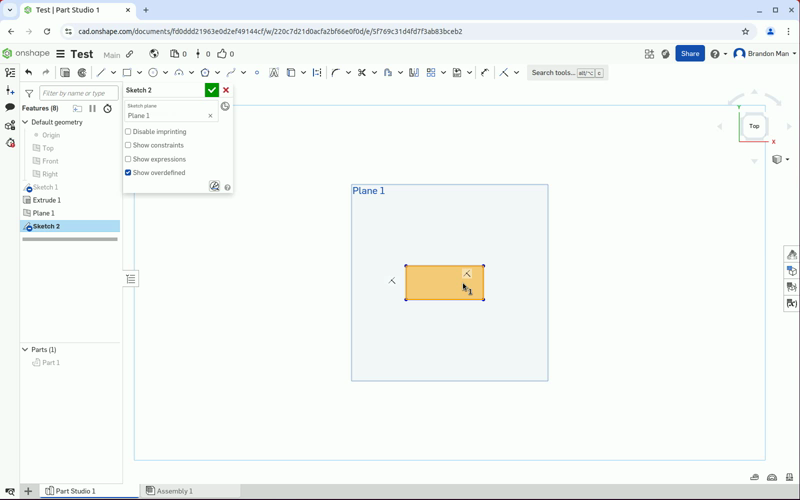
scroll(-6)
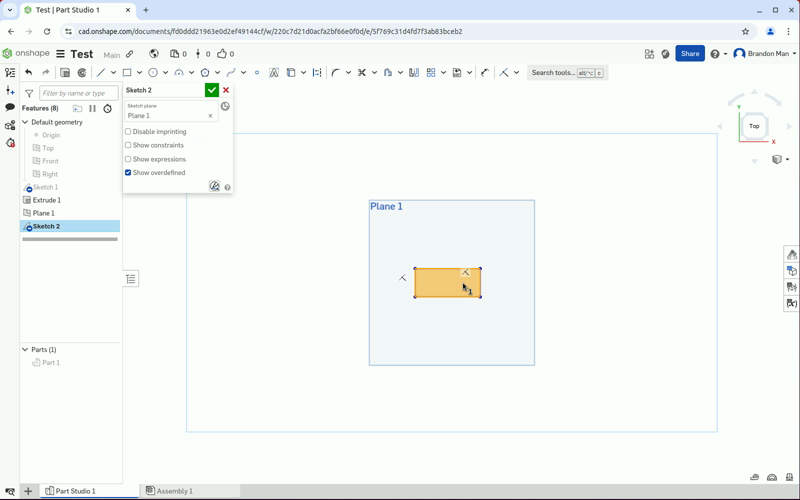
scroll(-6)
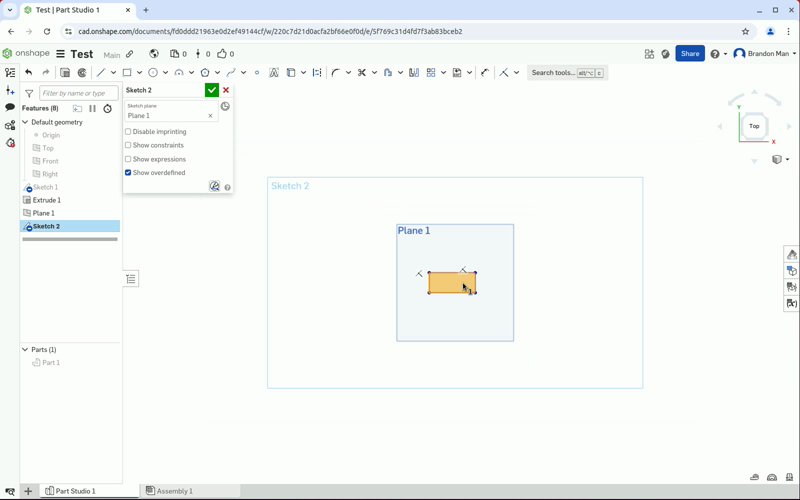
scroll(-6)
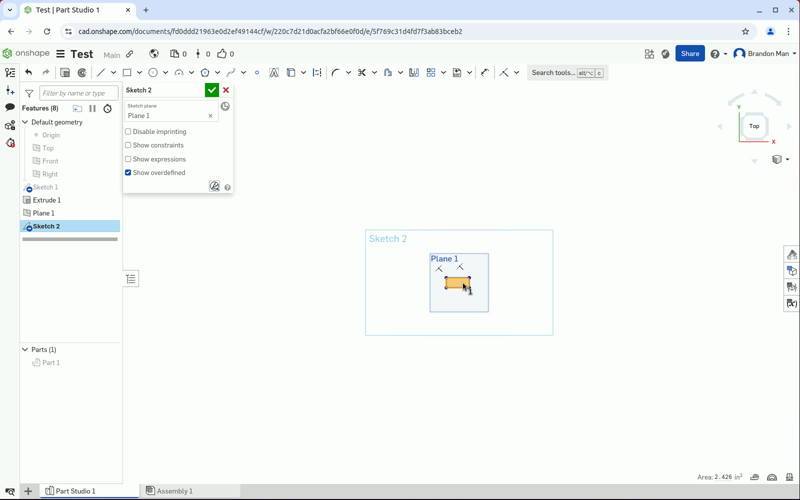
scroll(-6)
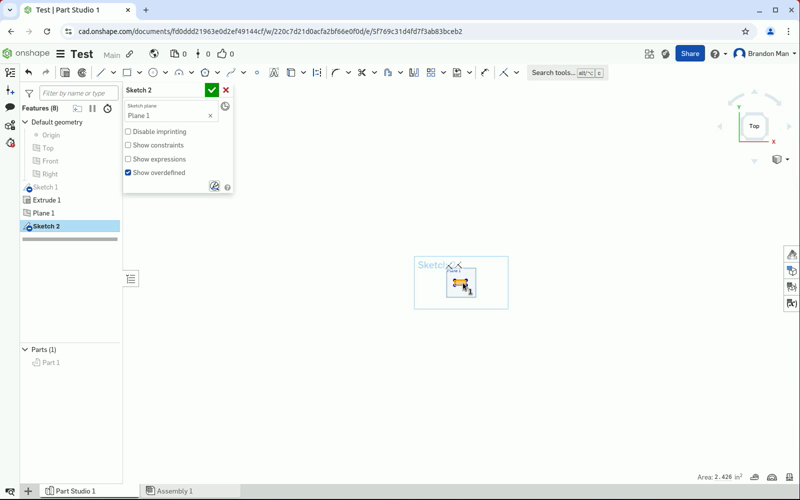
mouse_move(73, 352)
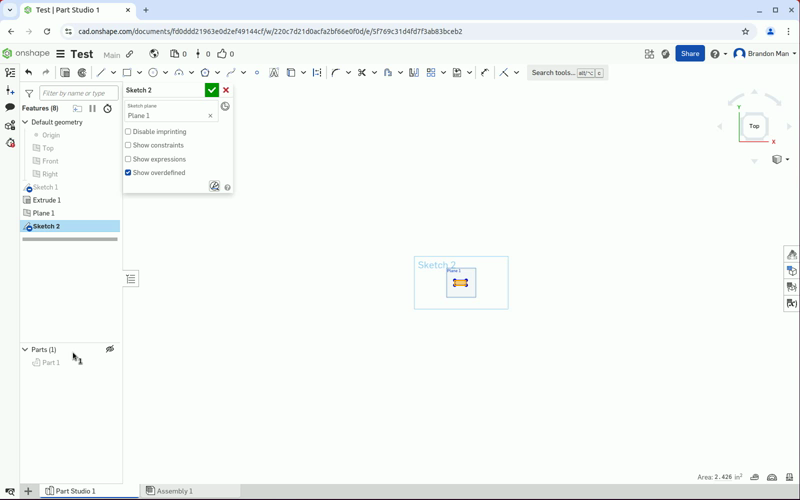
key(shift+y)
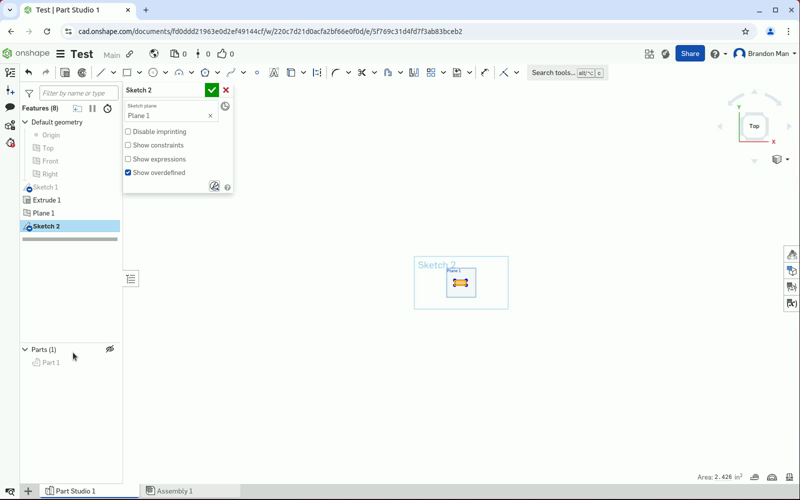
key(shift+e)
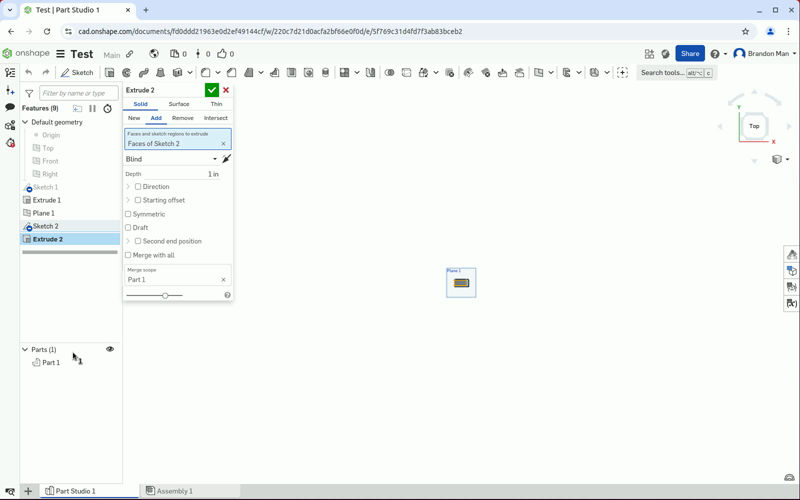
mouse_move(143, 106)
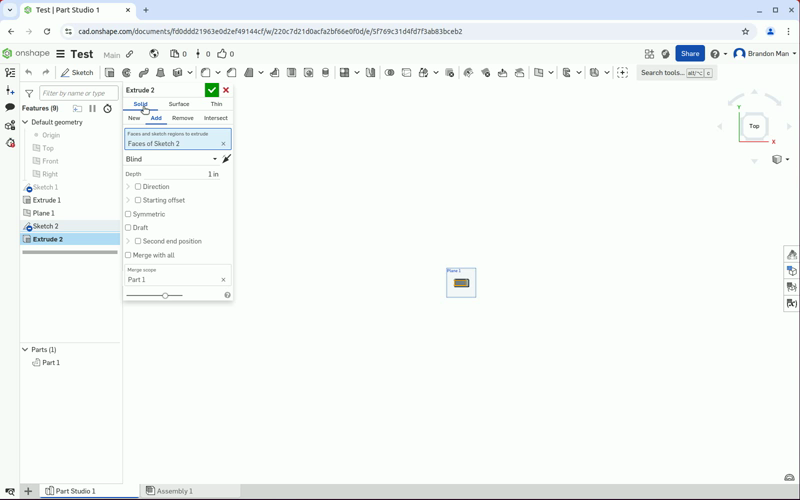
click(143, 106)
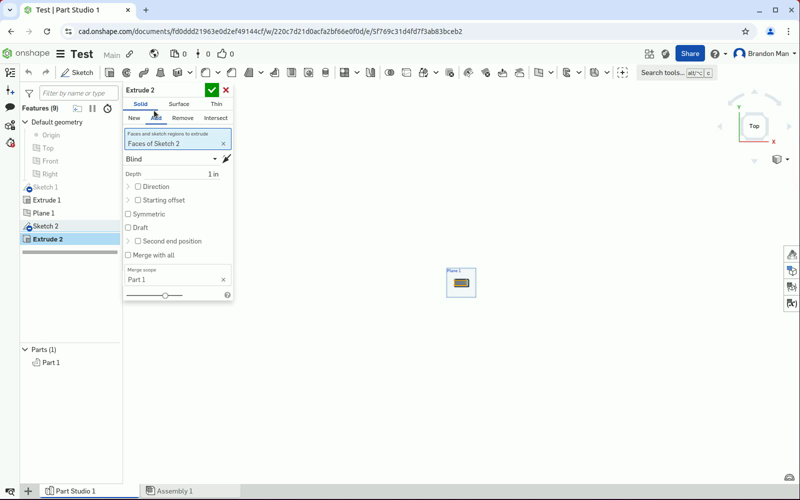
mouse_move(186, 120)
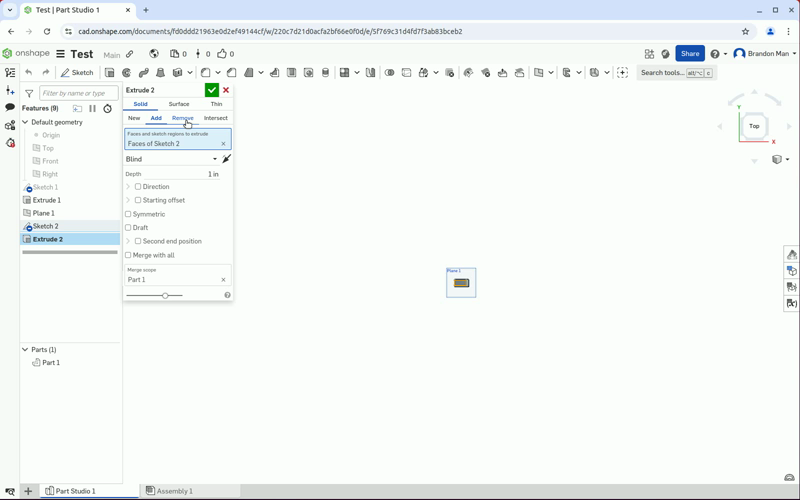
click(186, 120)
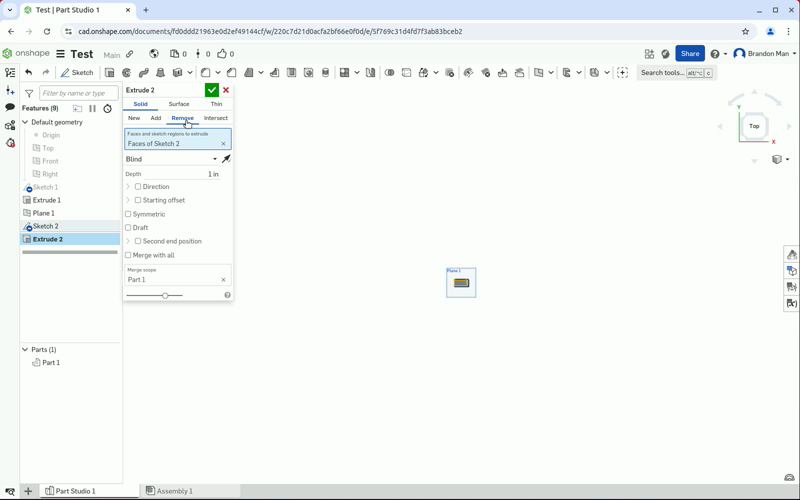
key(tab, 4)
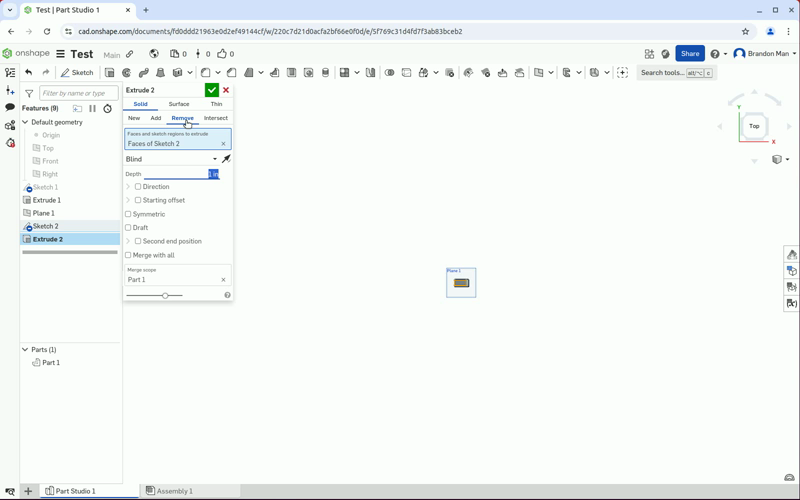
text(46.216)
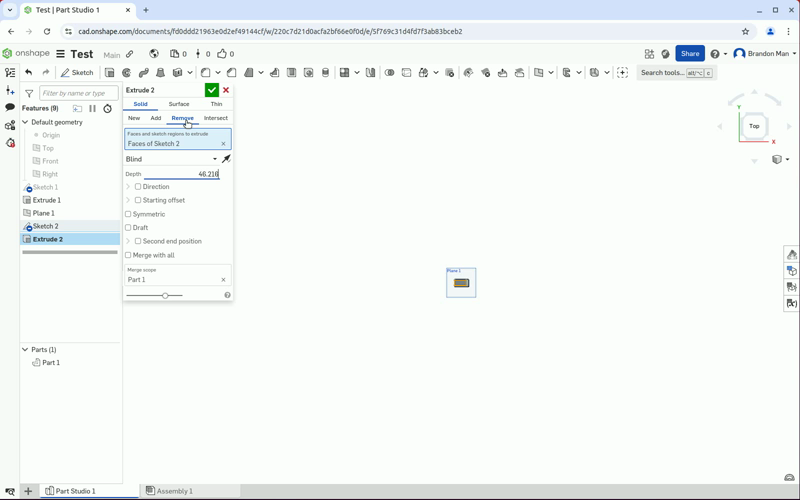
key(tab, 3)
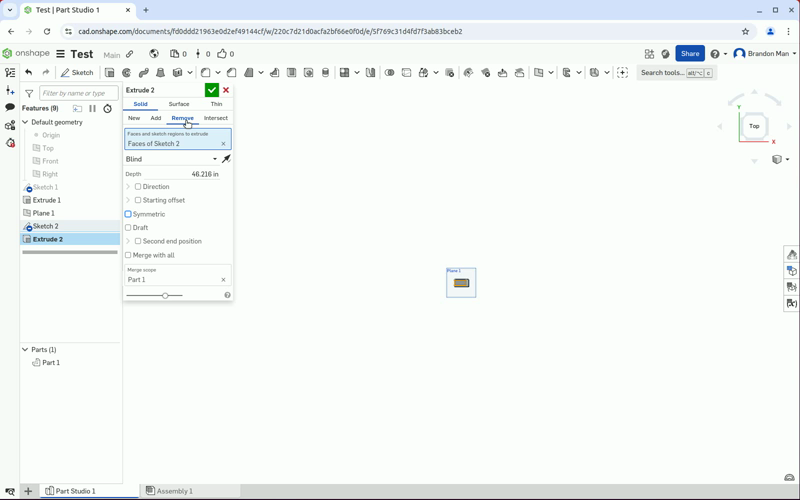
key(space)
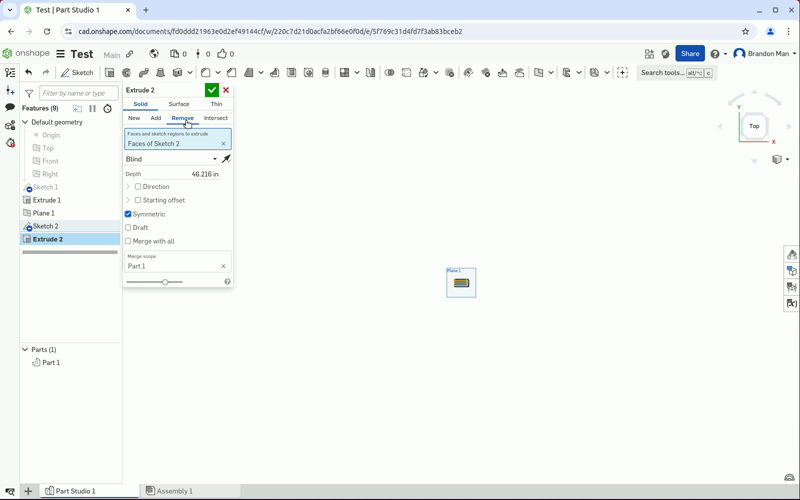
key(tab, 2)
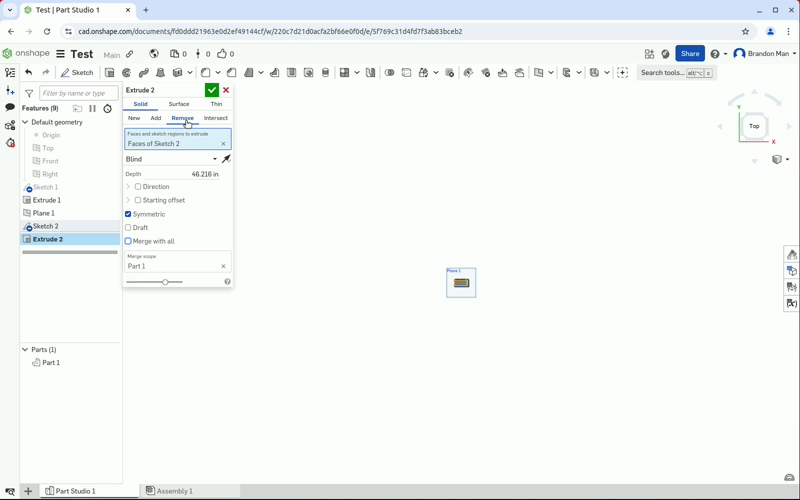
key(space)
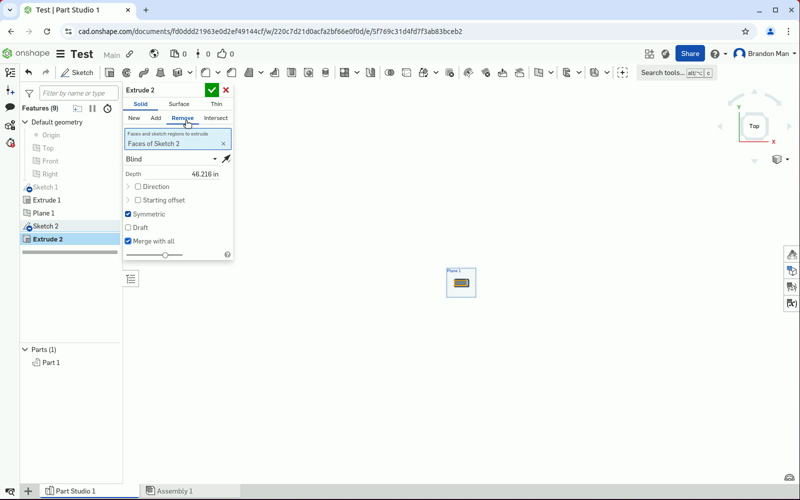
key(enter)
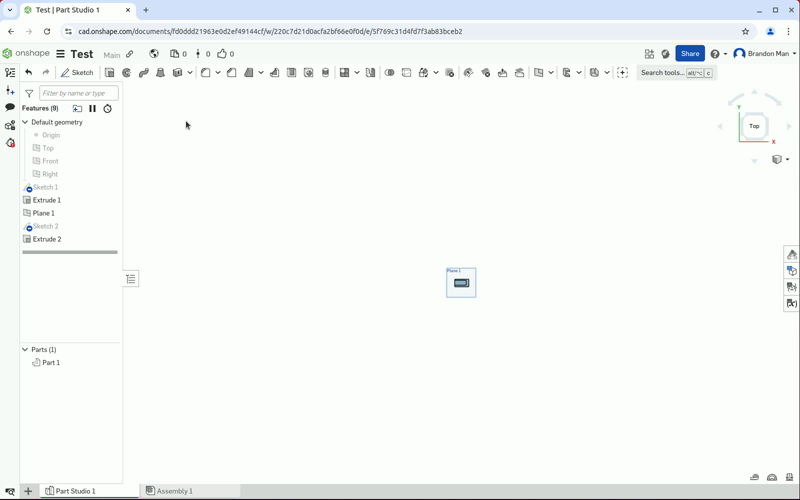
key(shift+h)
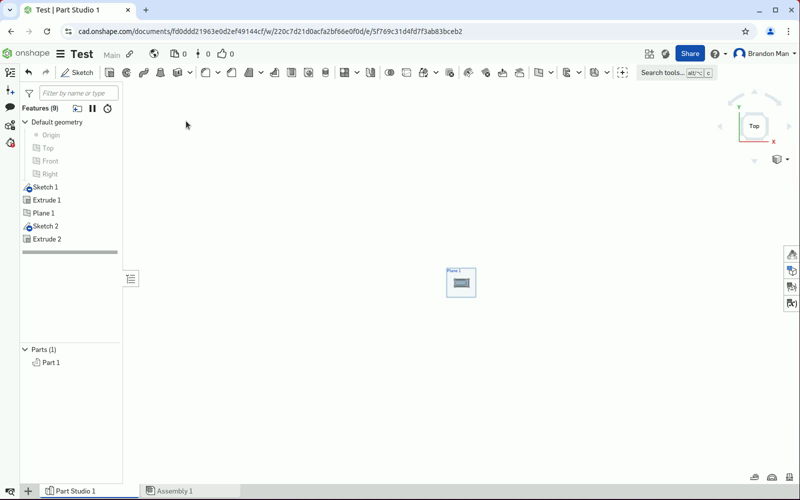
key(shift+h)
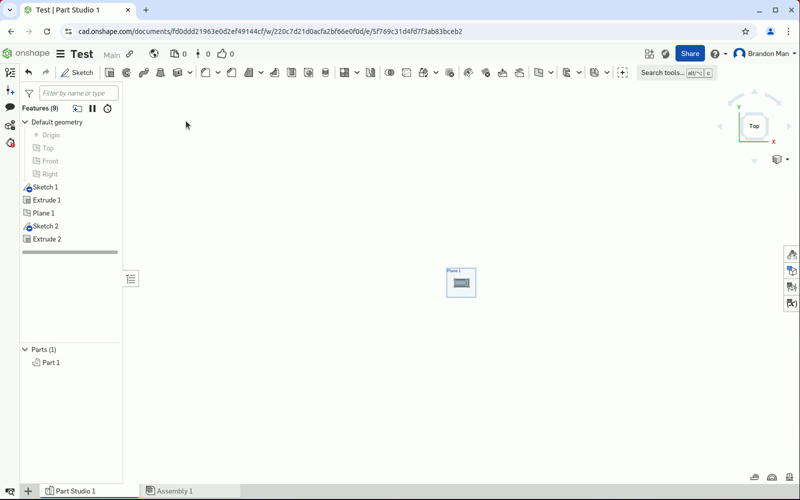
key(shift+7)
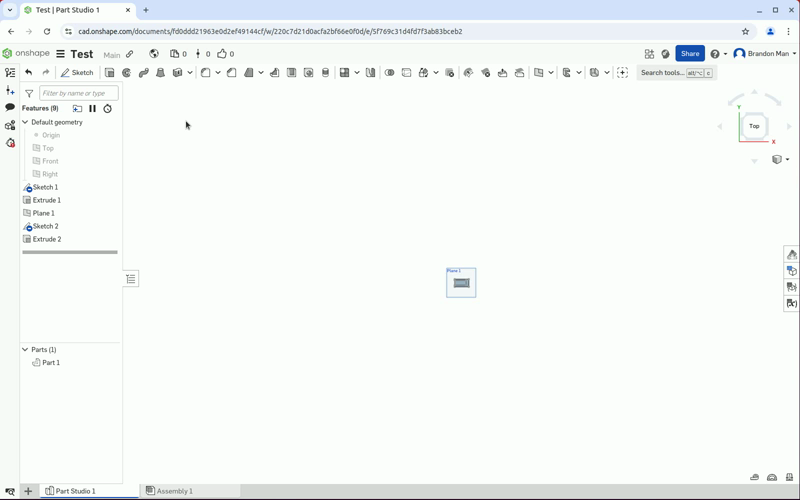
key(up, 3)
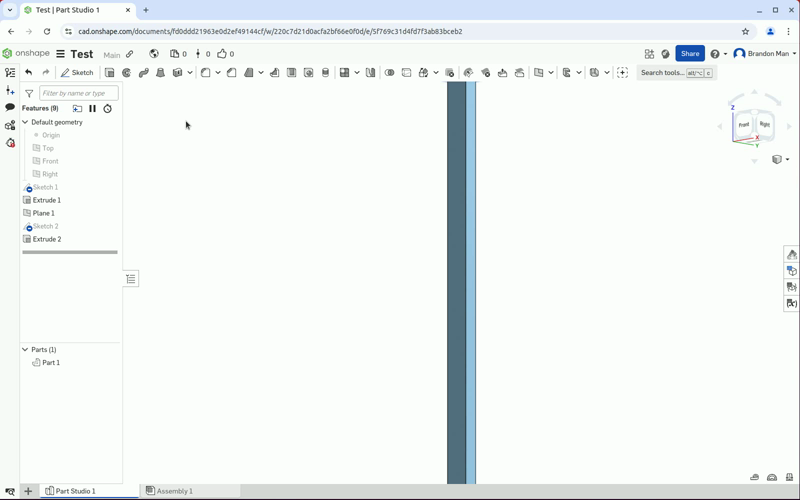
key(left, 3)
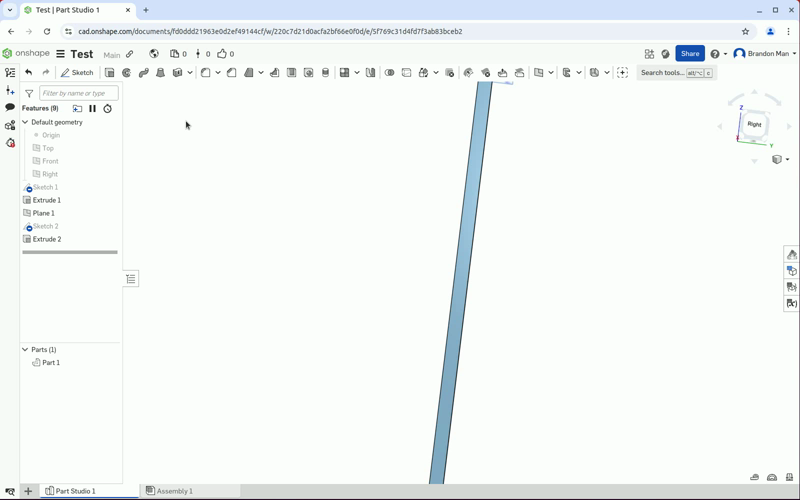
key(right, 3)
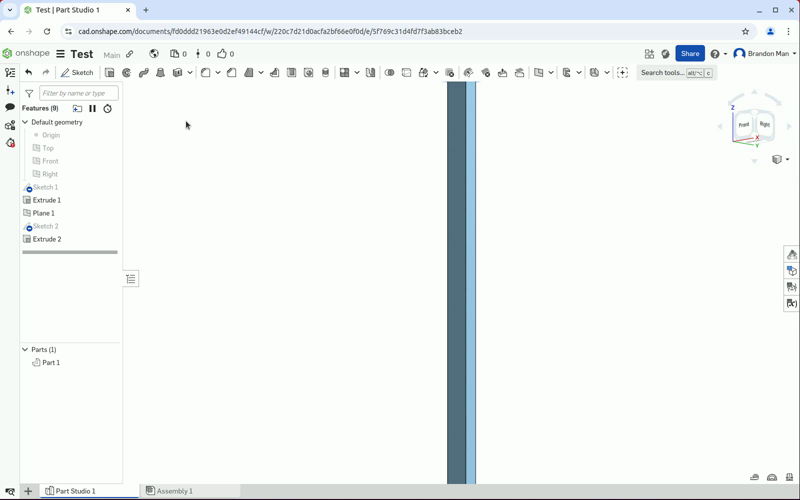
key(down, 3)
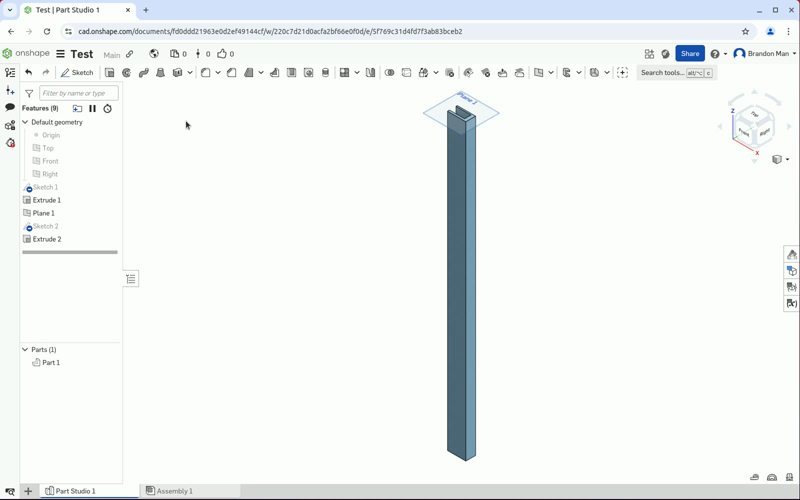
mouse_move(73, 189)
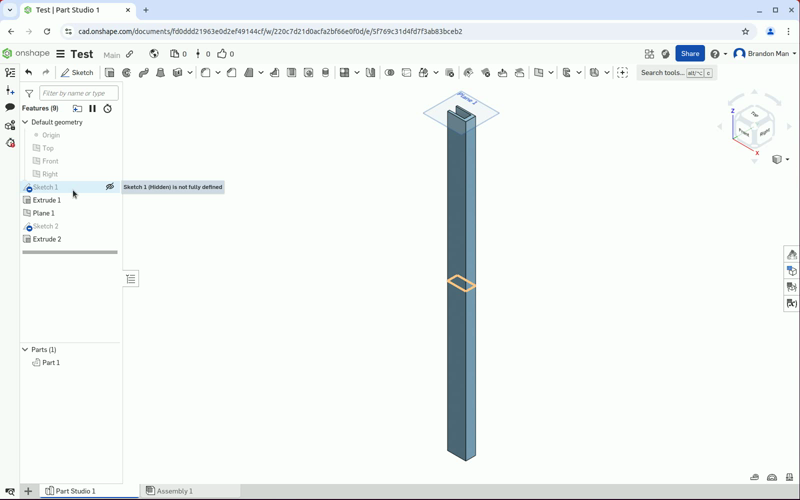
click(73, 189)